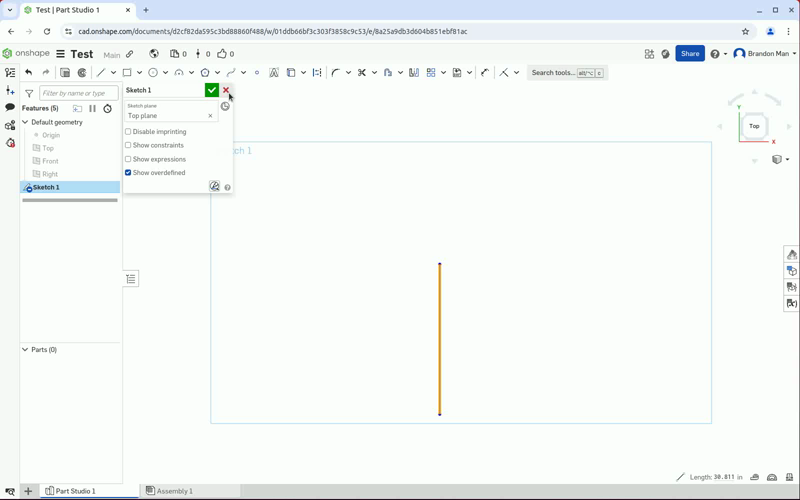
key(shift+h)
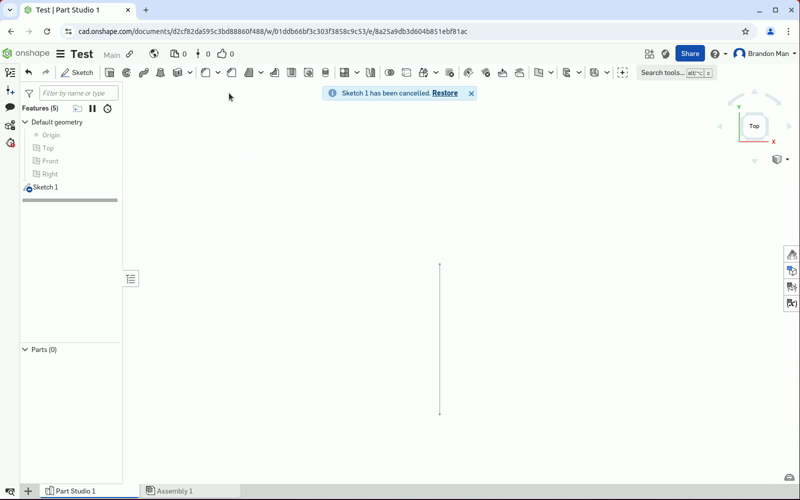
key(shift+s)
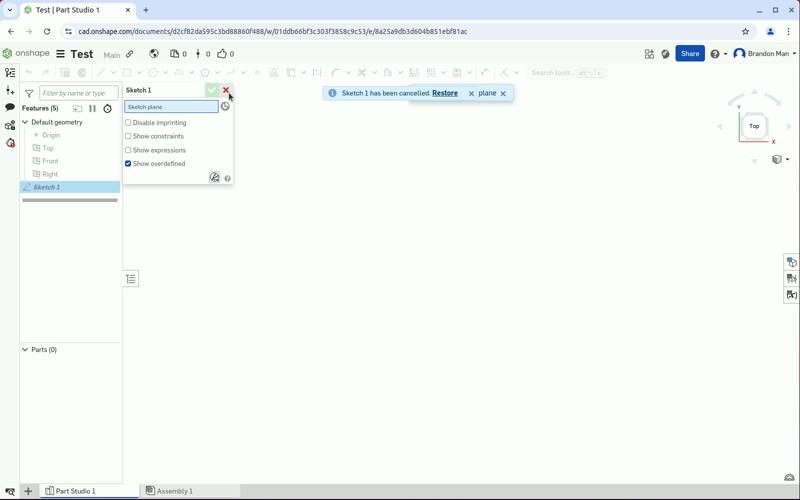
mouse_move(73, 150)
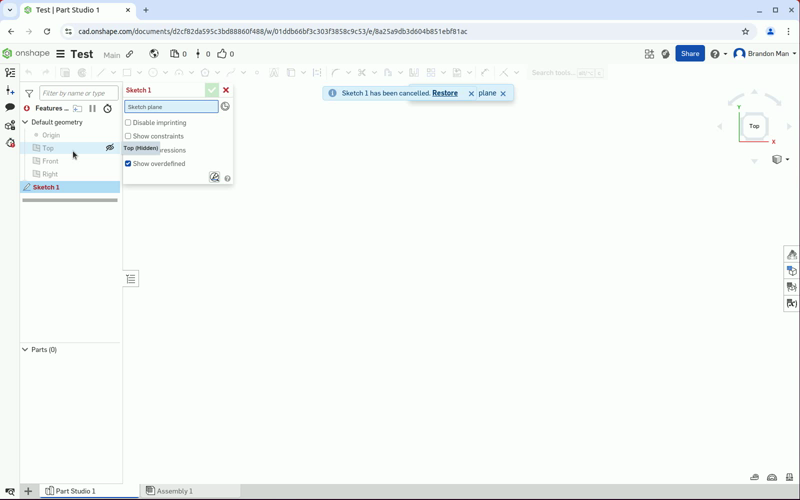
click(73, 150)
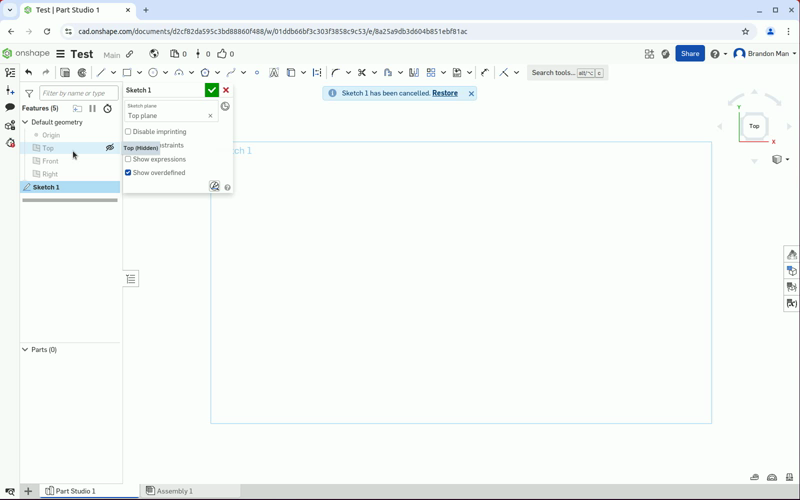
mouse_move(73, 352)
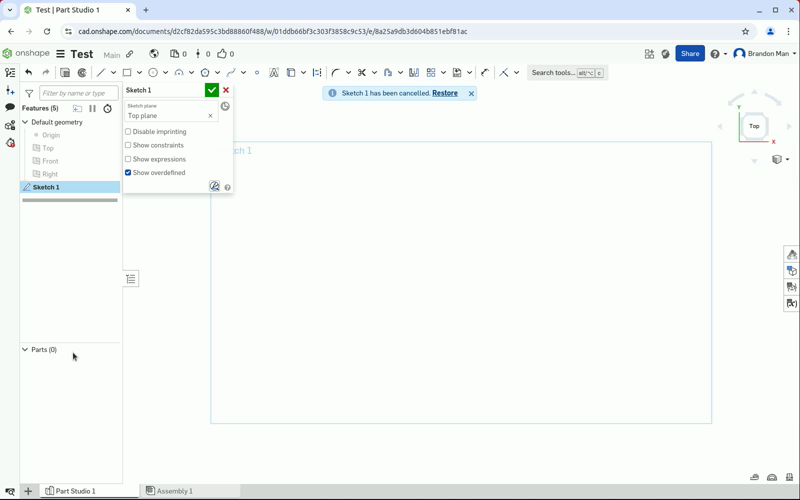
key(y)
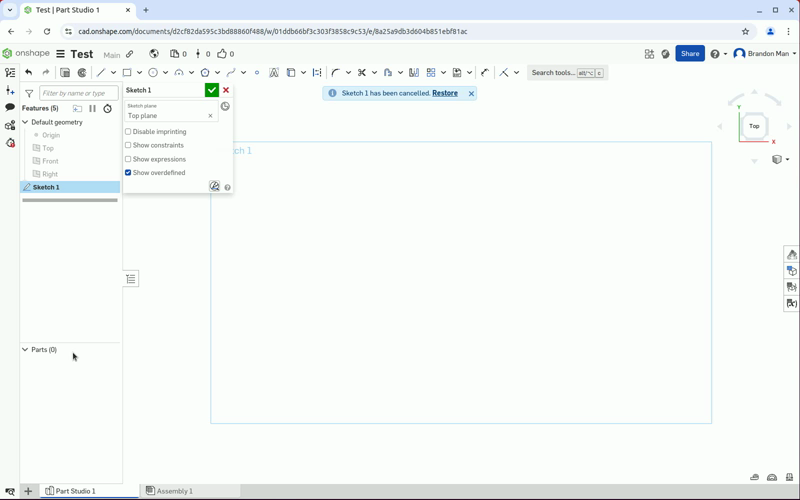
key(l)
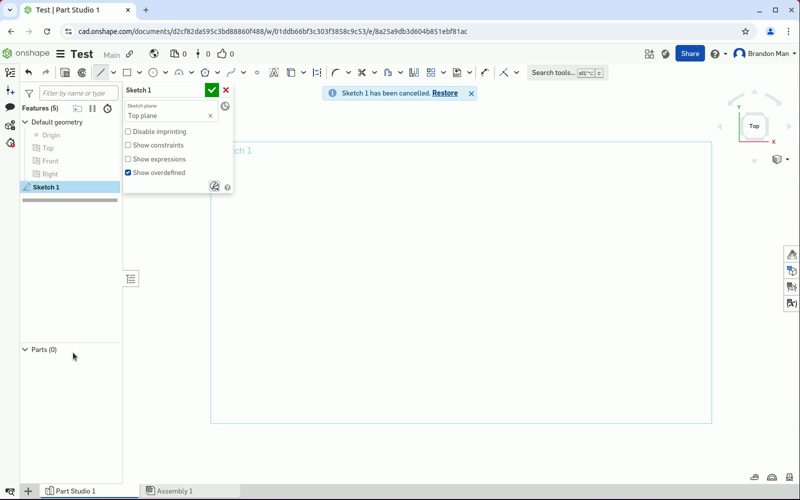
key_down(shift)
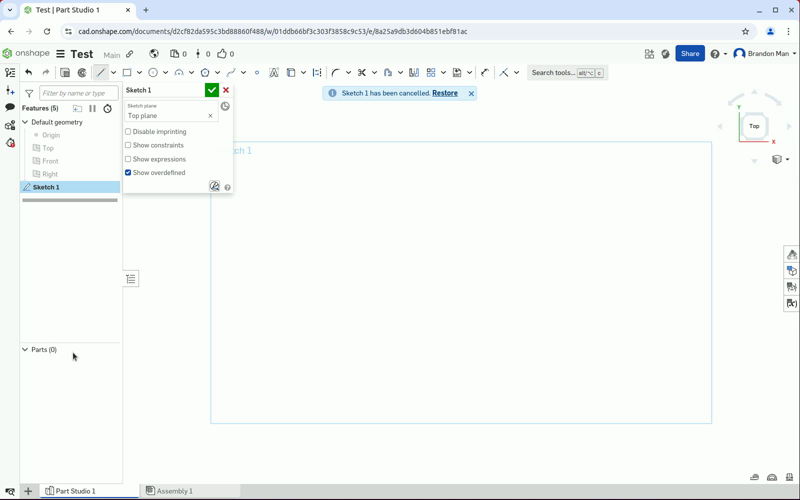
mouse_move(460, 282)
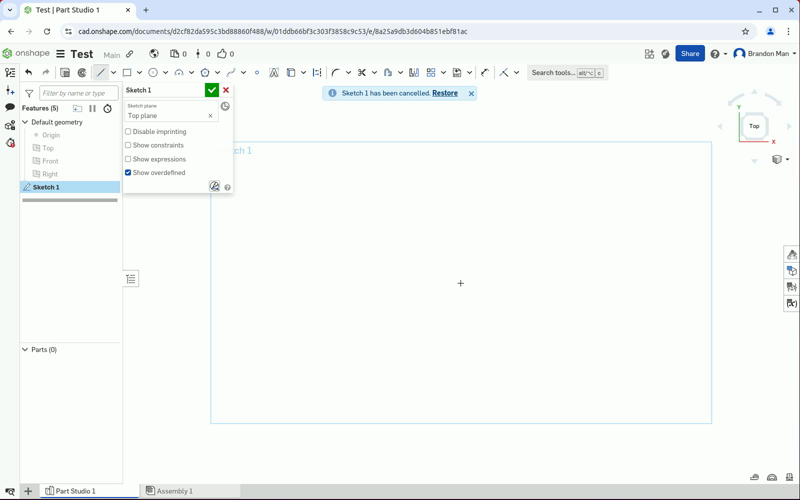
click(460, 282)
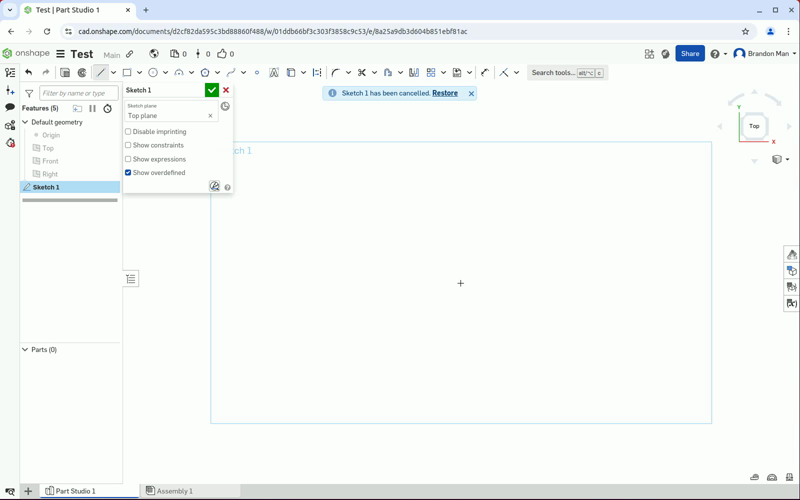
key_up(shift)
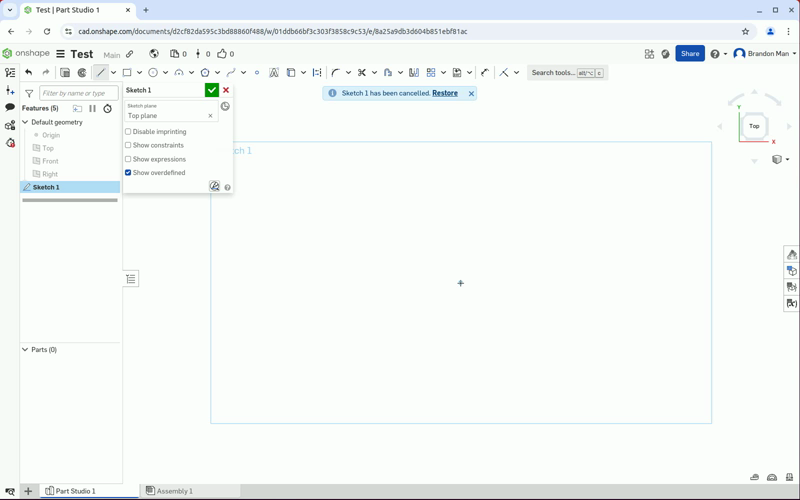
key_down(shift)
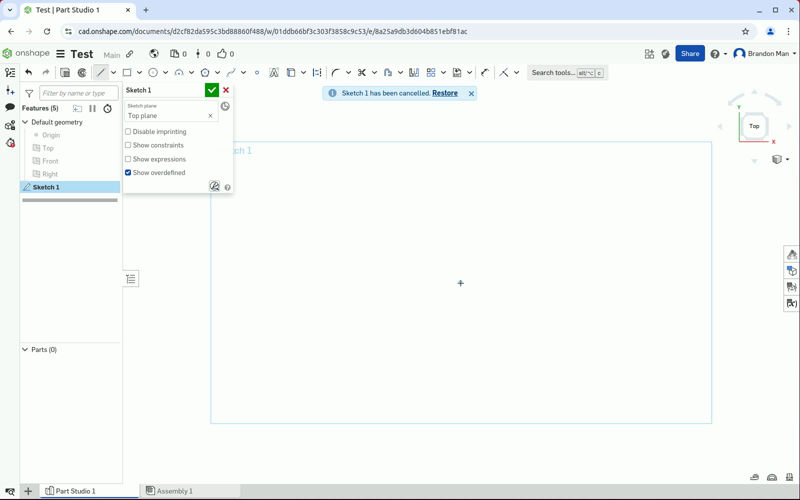
mouse_move(573, 282)
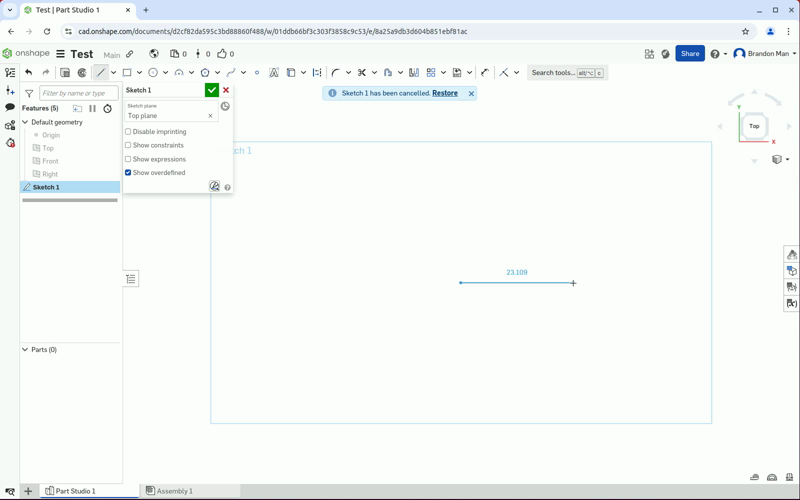
click(573, 282)
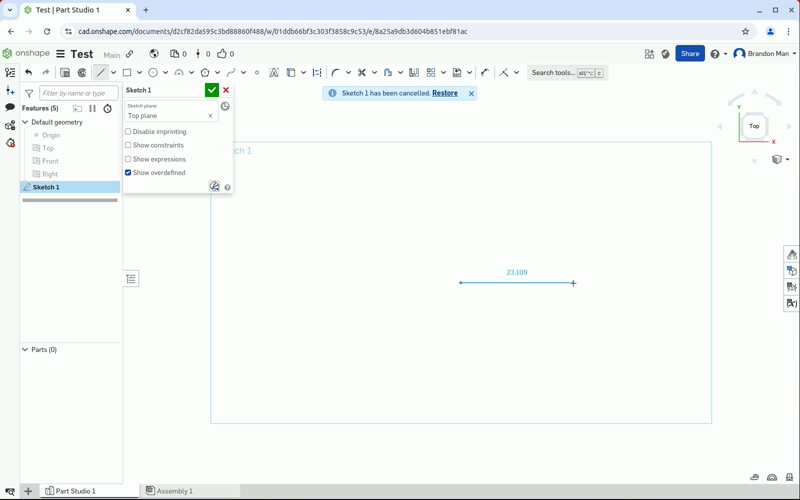
key_up(shift)
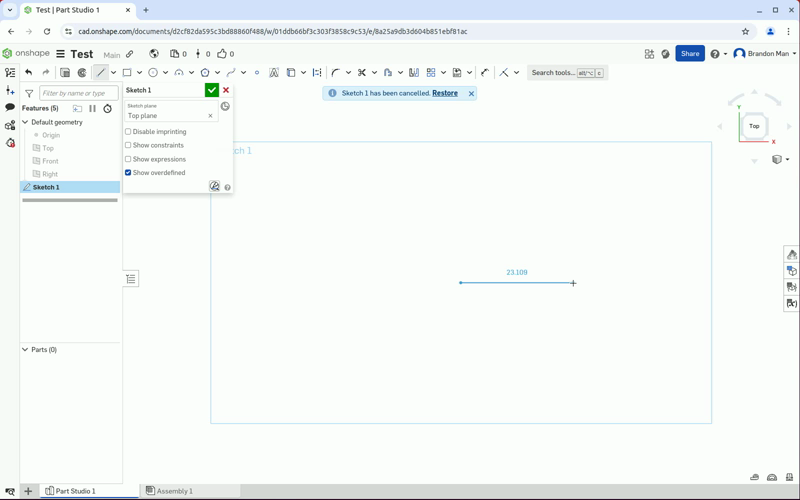
key_down(shift)
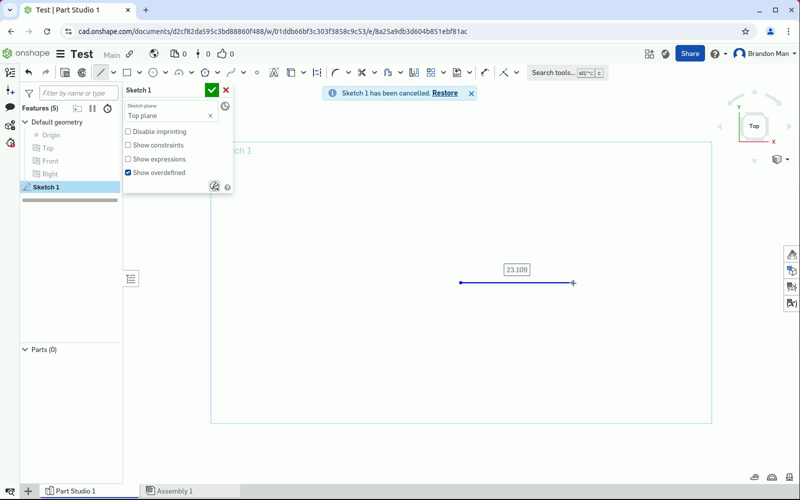
mouse_move(589, 282)
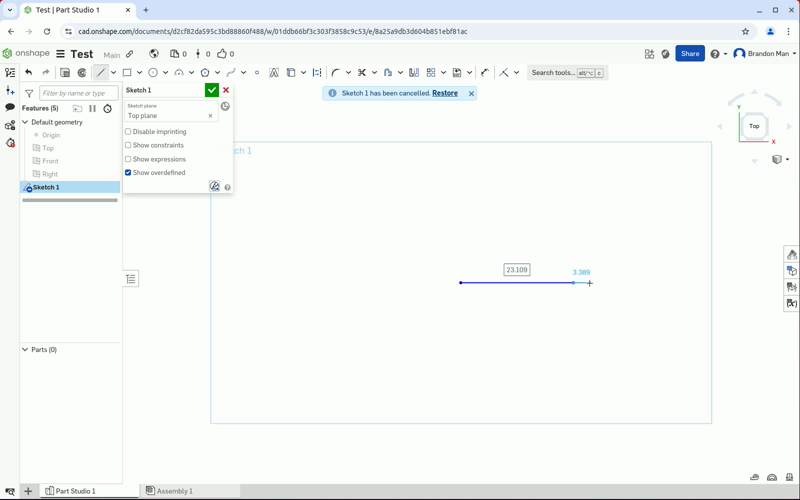
mouse_move(573, 237)
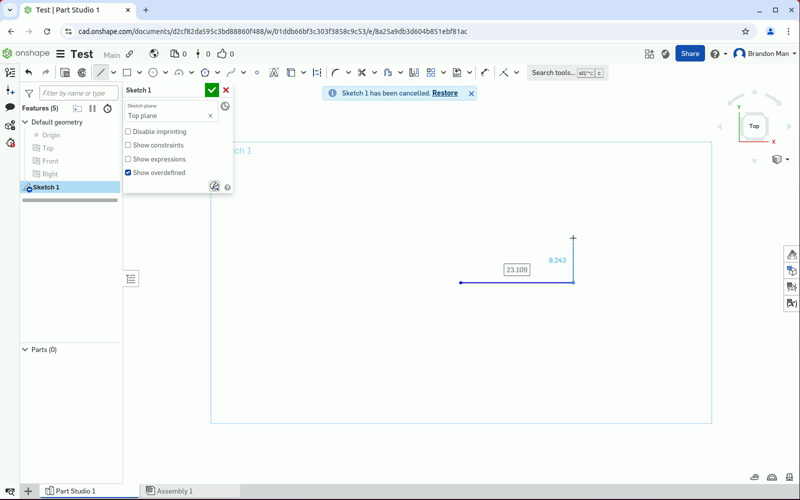
click(573, 237)
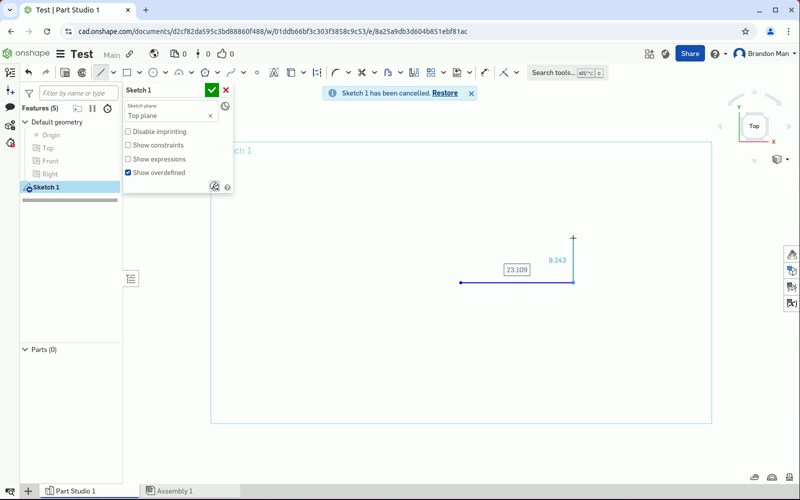
key_up(shift)
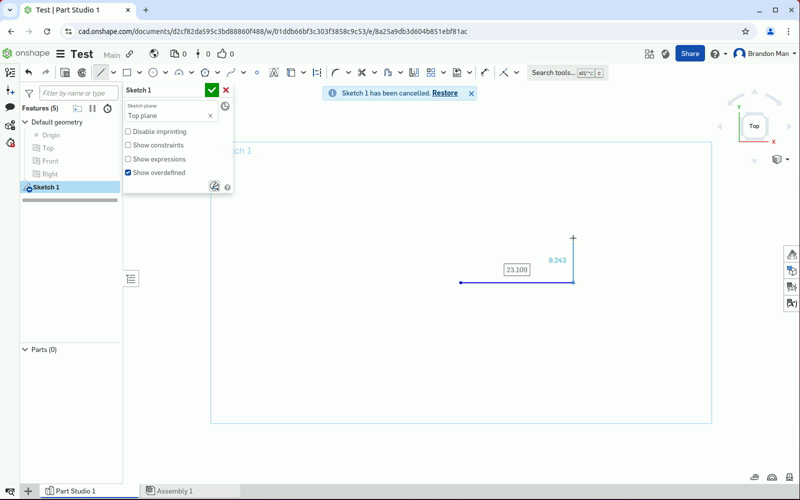
key_down(shift)
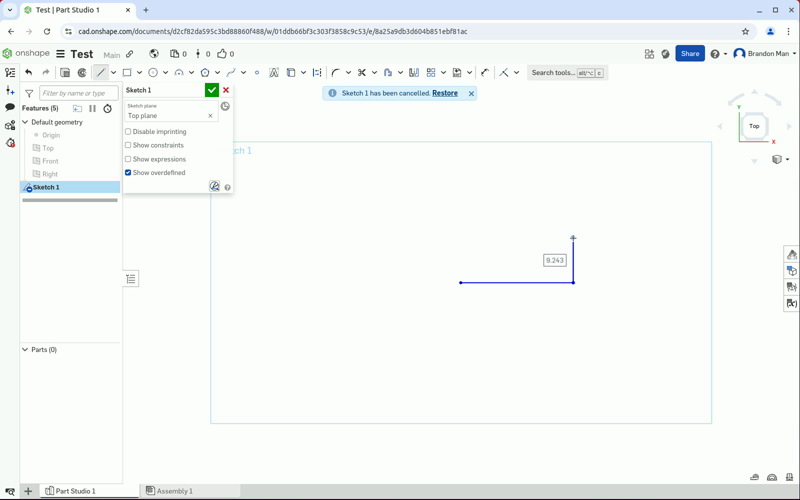
mouse_move(460, 237)
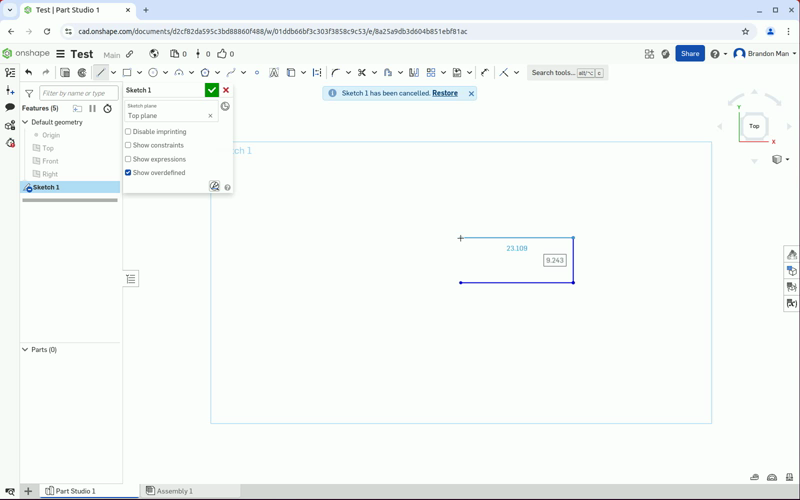
click(460, 237)
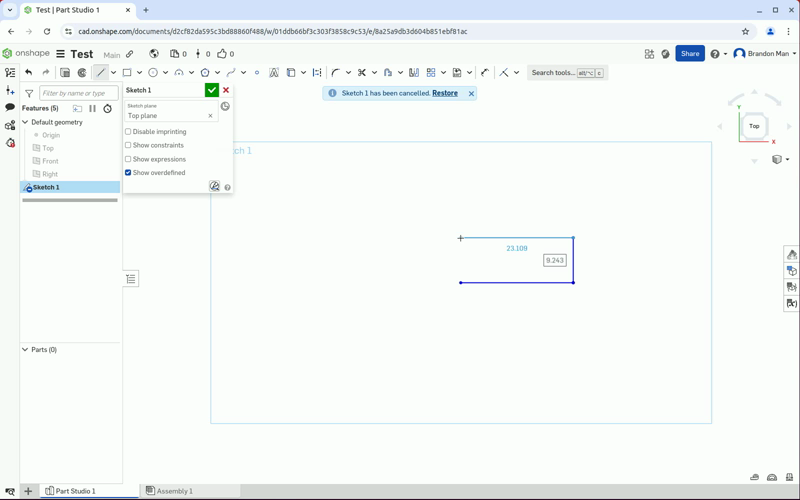
key_up(shift)
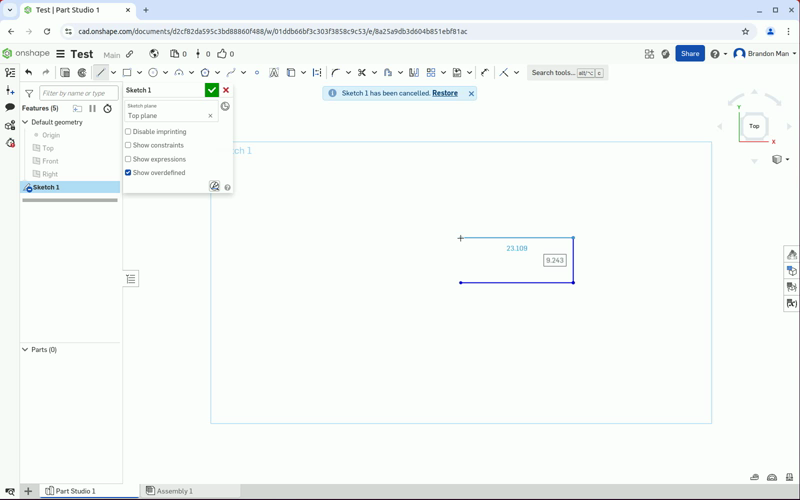
mouse_move(490, 237)
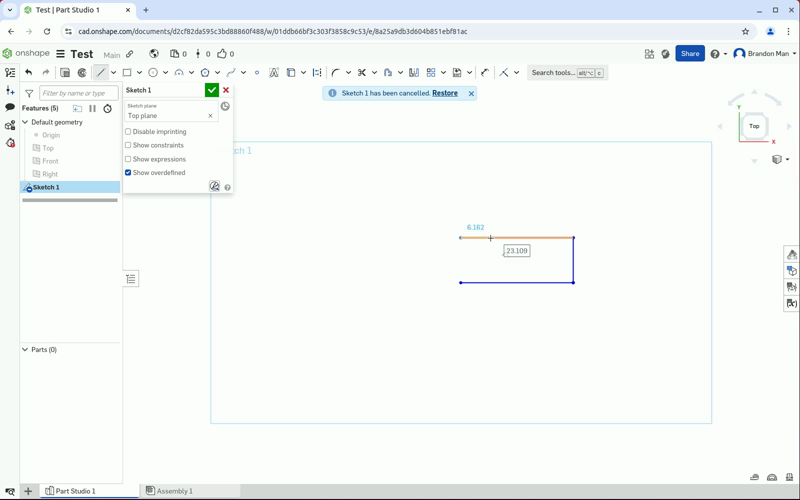
key_down(shift)
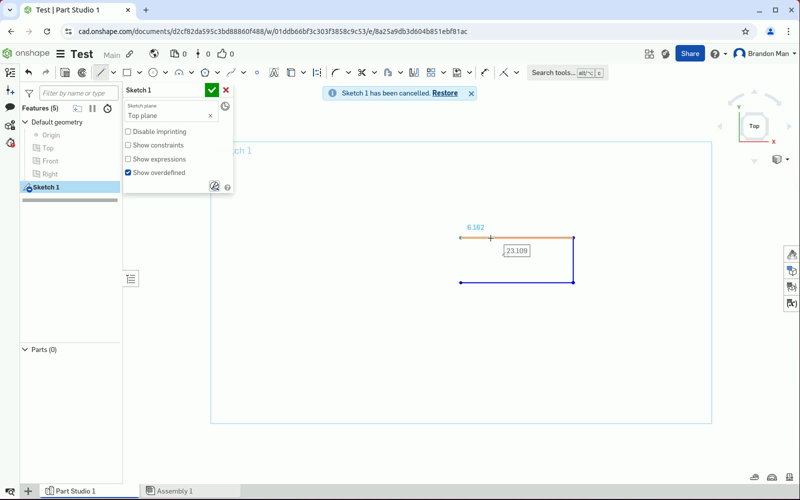
mouse_move(460, 282)
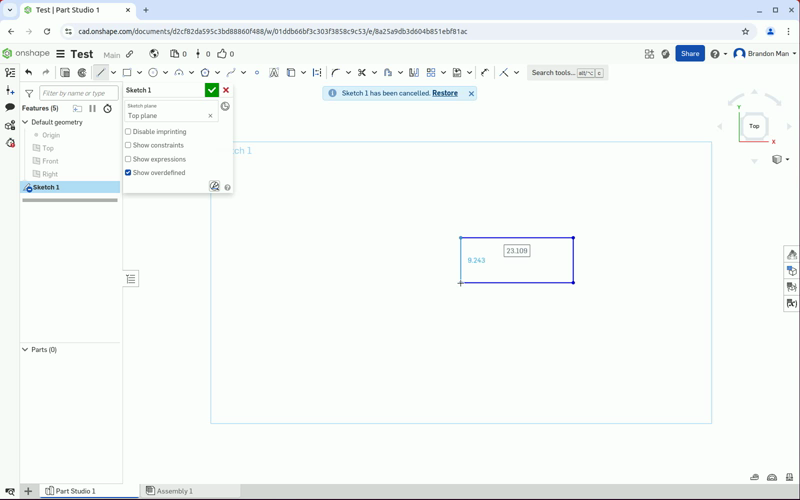
key_up(shift)
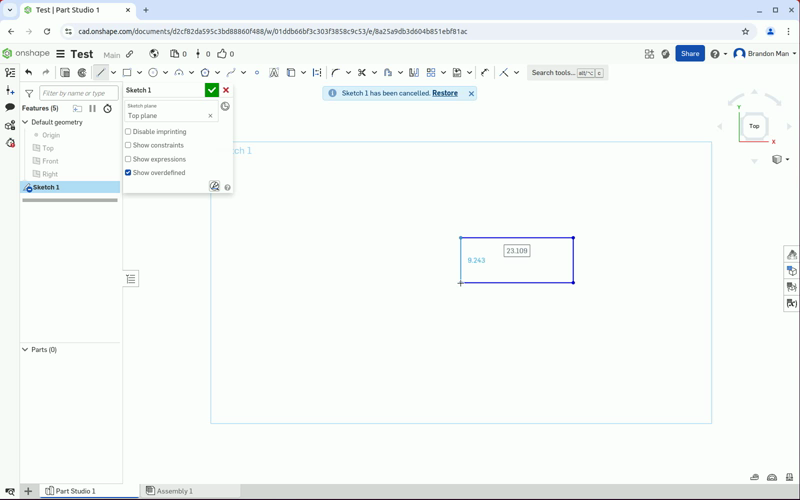
click(460, 282)
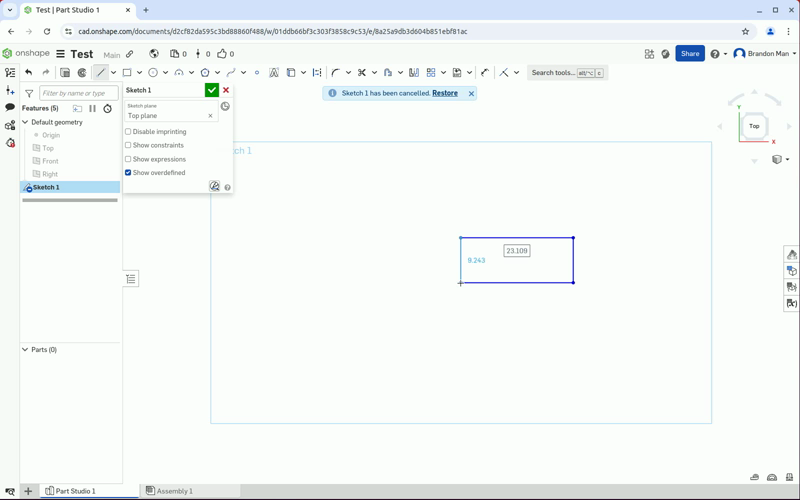
key(esc)
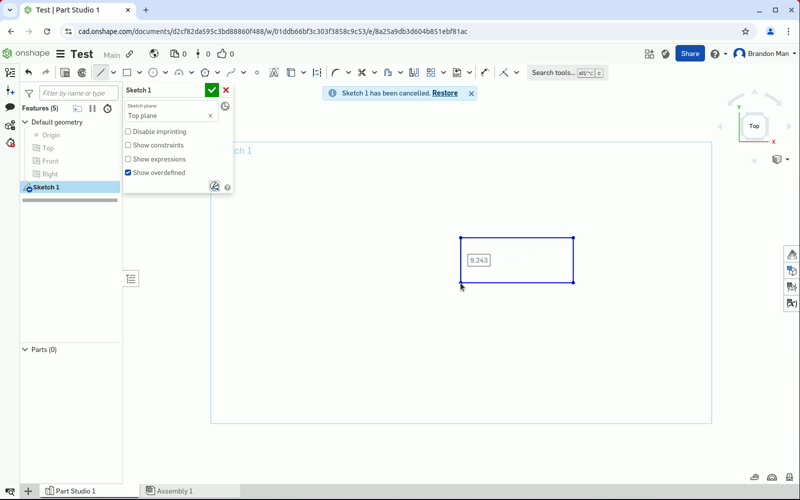
mouse_move(492, 278)
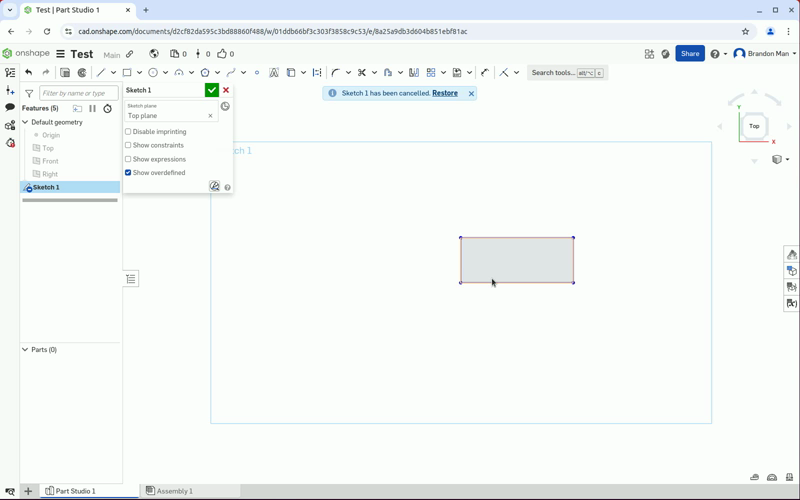
click(492, 278)
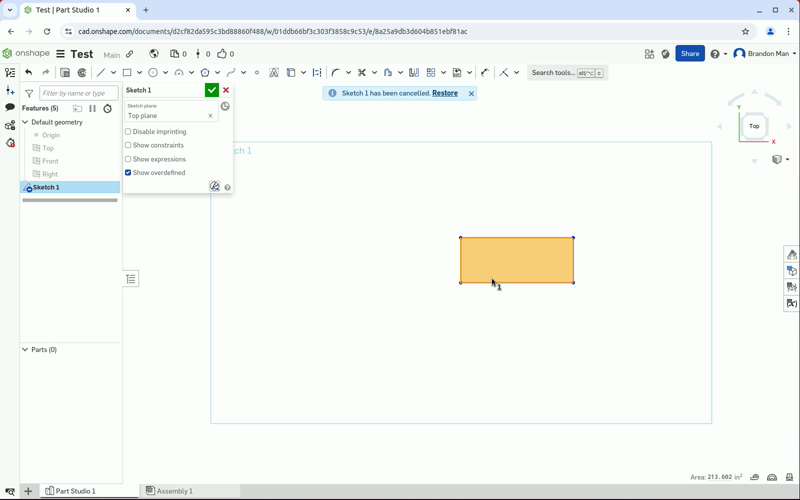
mouse_move(73, 352)
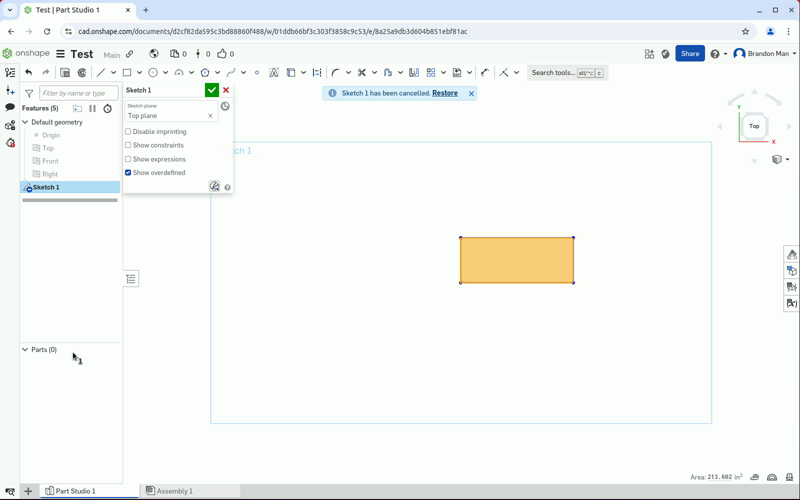
key(shift+y)
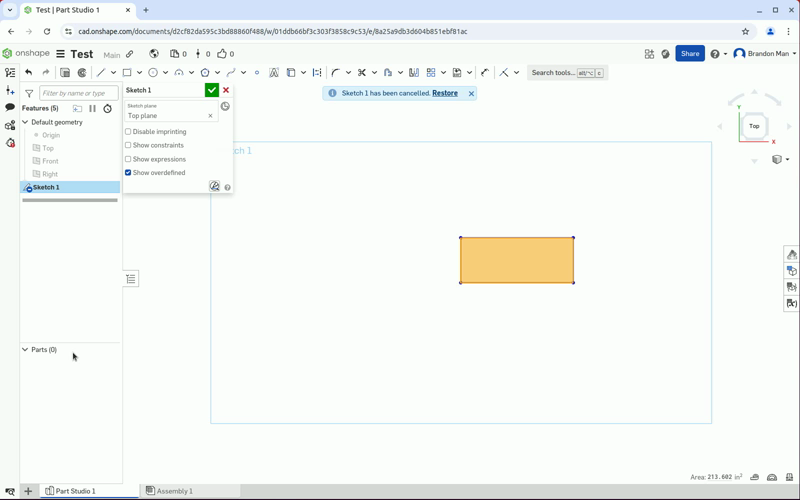
key(shift+e)
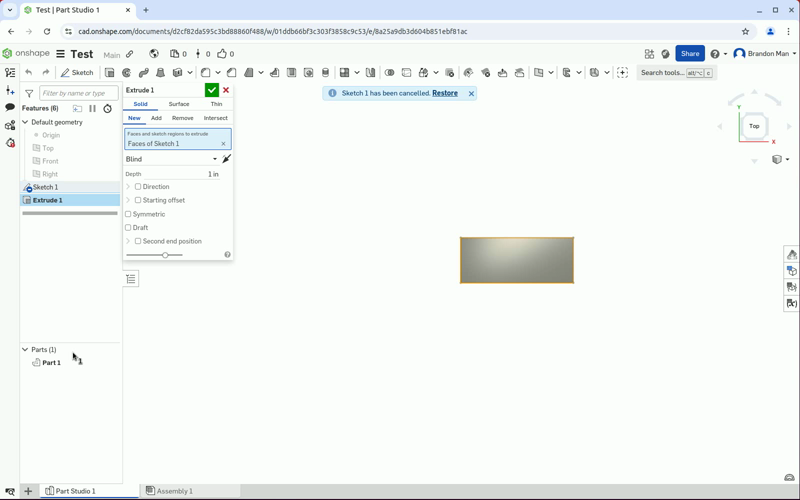
mouse_move(143, 106)
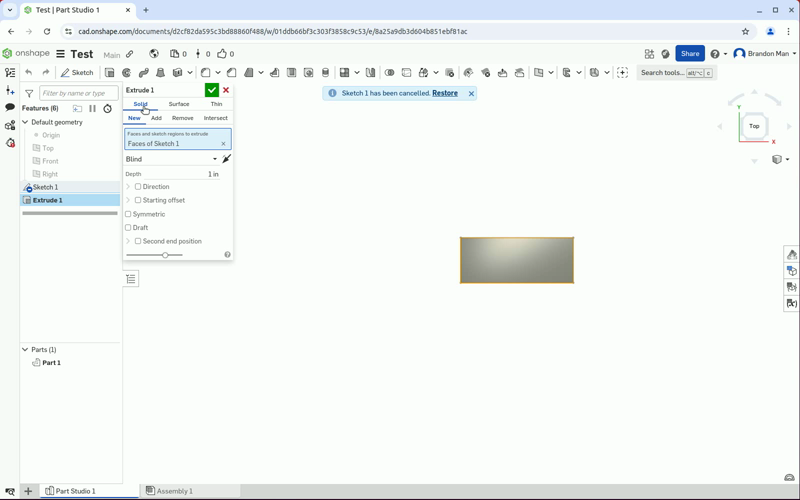
click(143, 106)
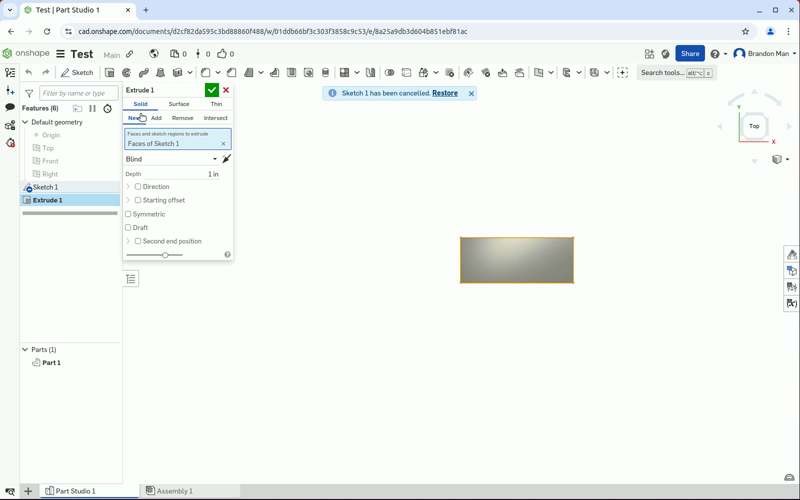
mouse_move(137, 120)
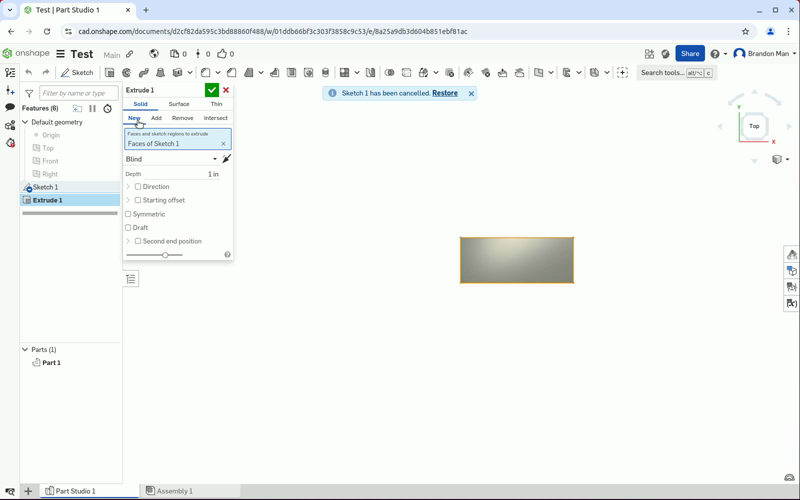
click(137, 120)
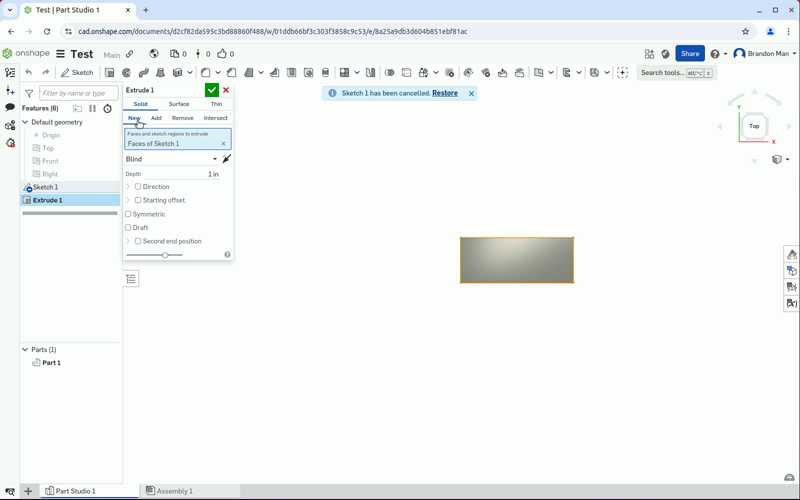
key(tab, 4)
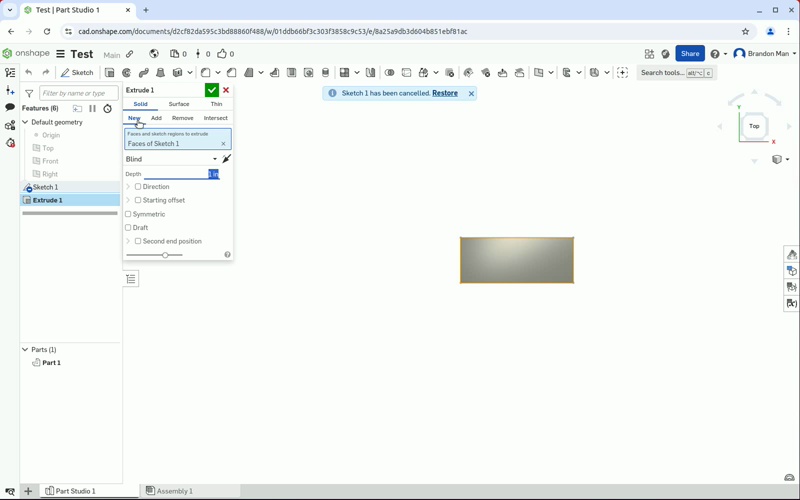
text(0.481)
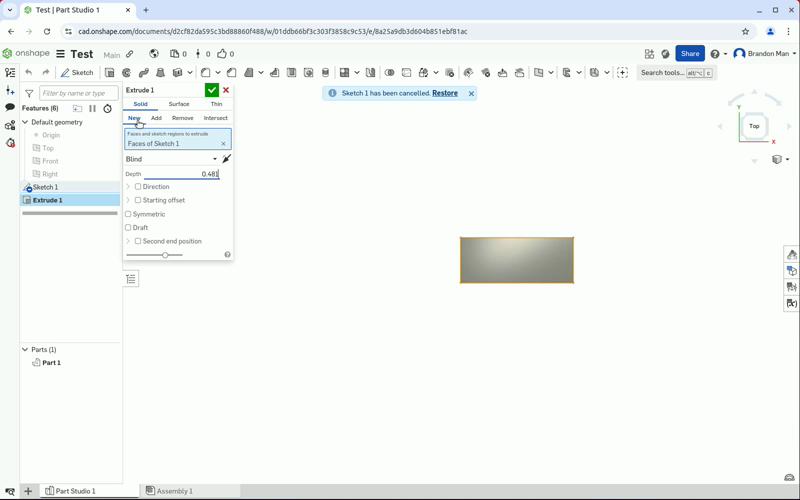
key(enter)
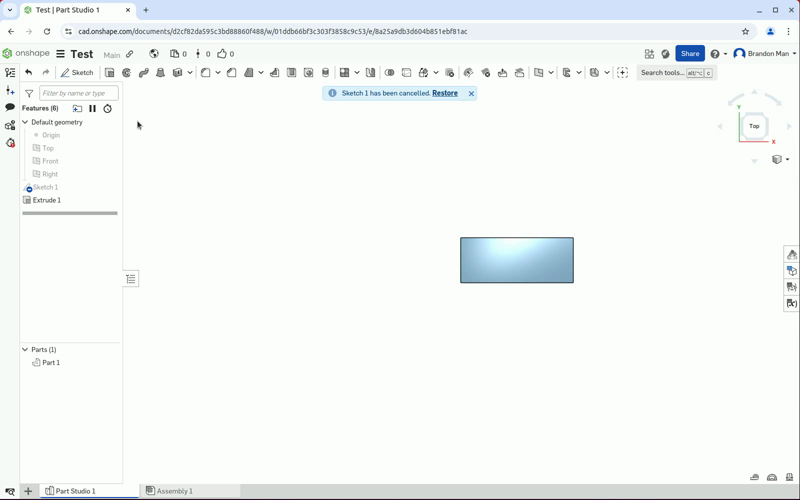
key(shift+h)
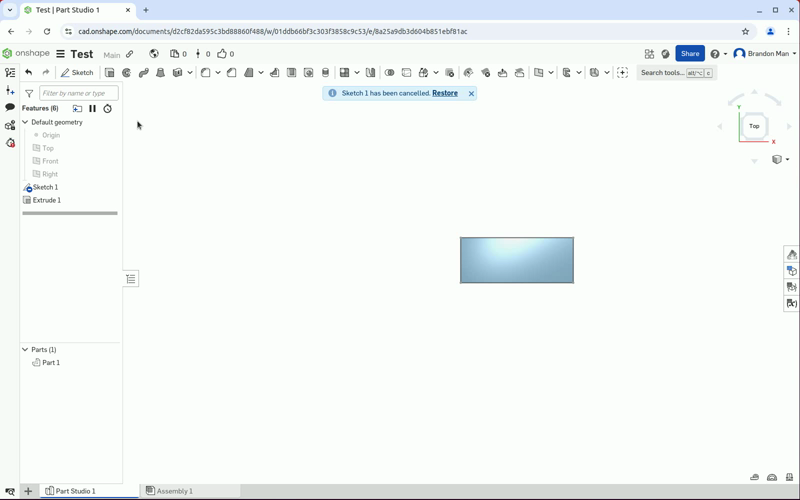
key(shift+h)
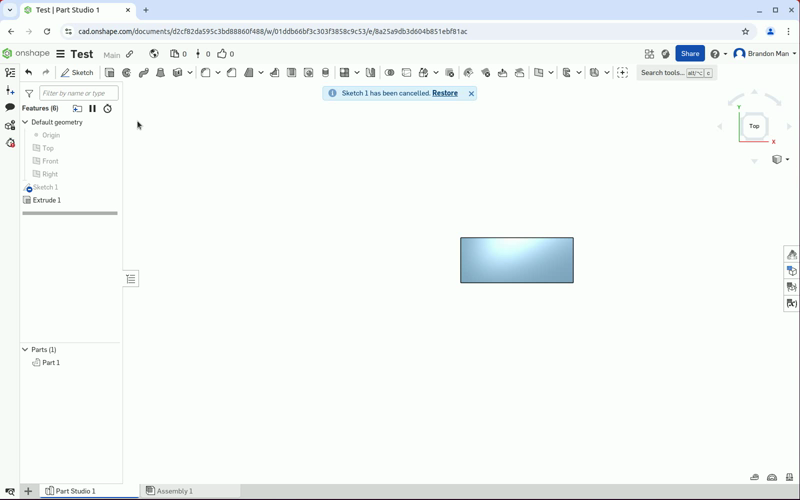
mouse_move(73, 189)
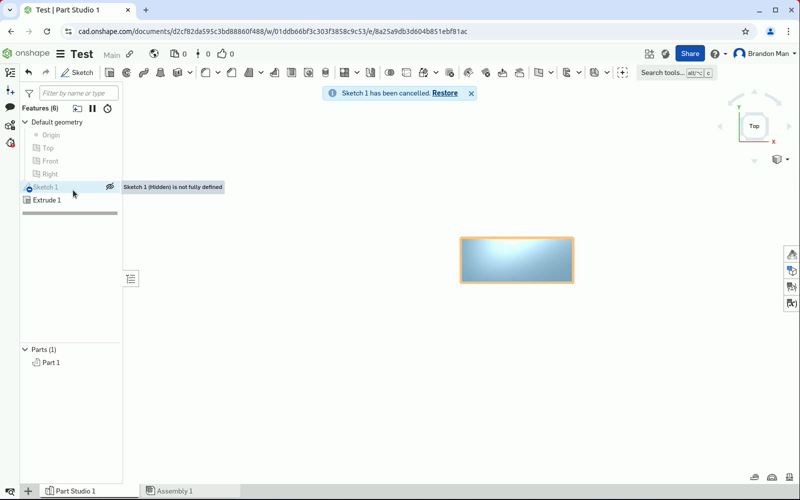
click(73, 189)
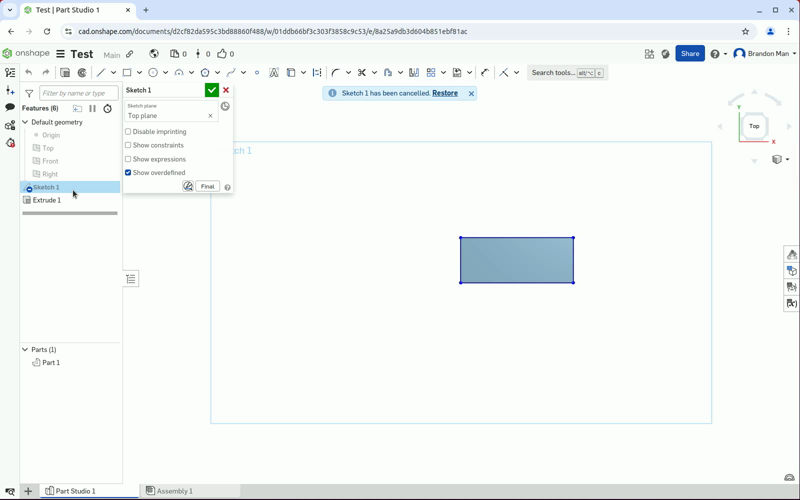
mouse_move(229, 92)
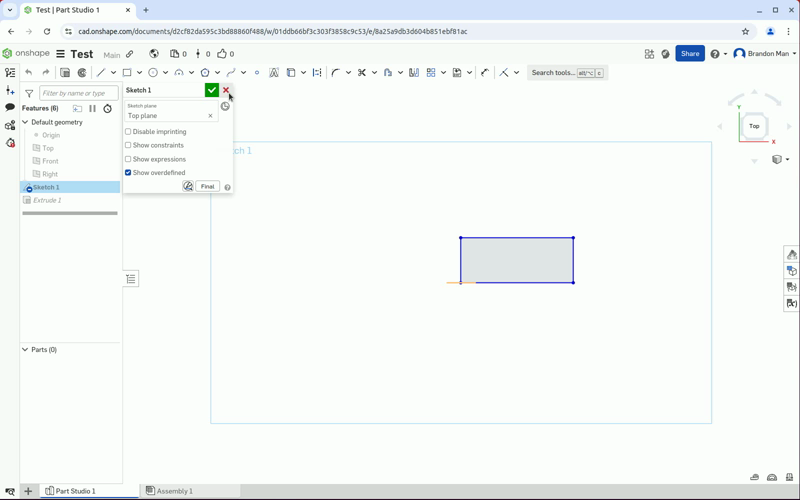
click(229, 92)
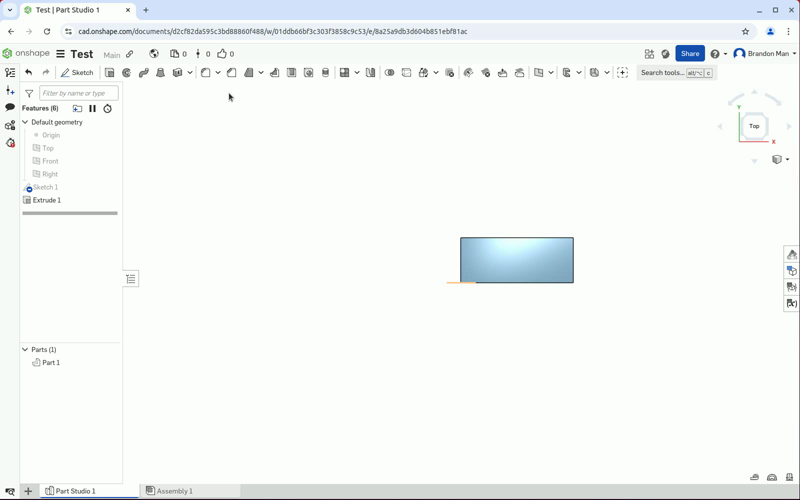
mouse_move(541, 75)
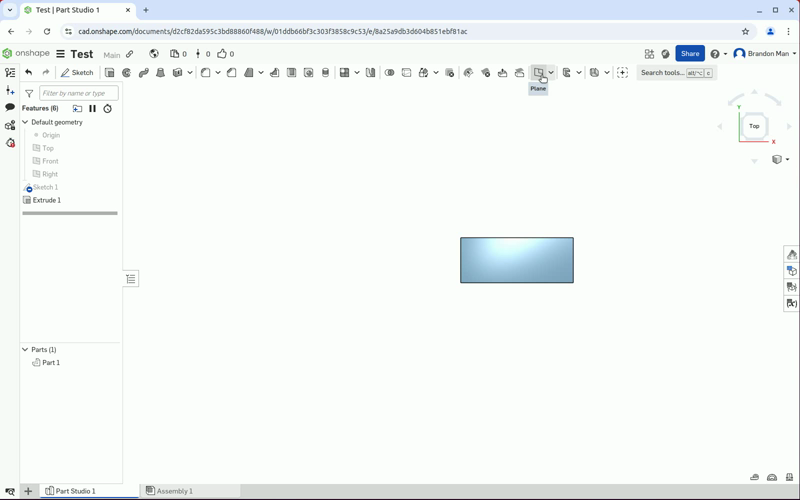
click(541, 75)
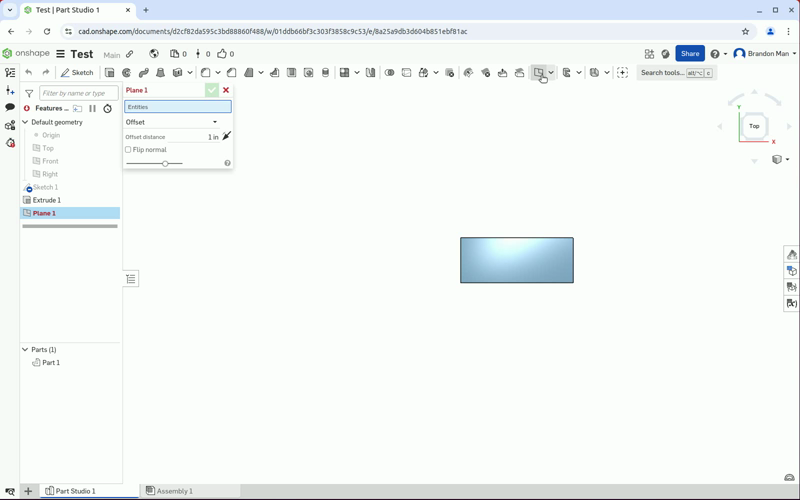
mouse_move(73, 150)
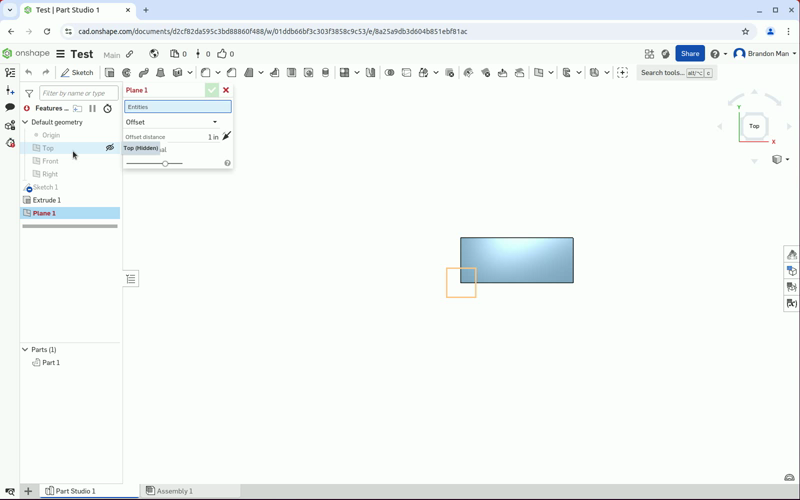
click(73, 150)
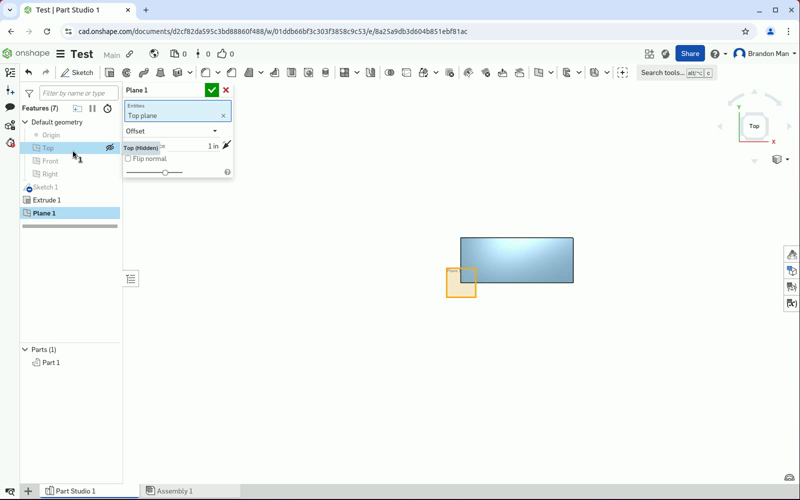
key(tab, 2)
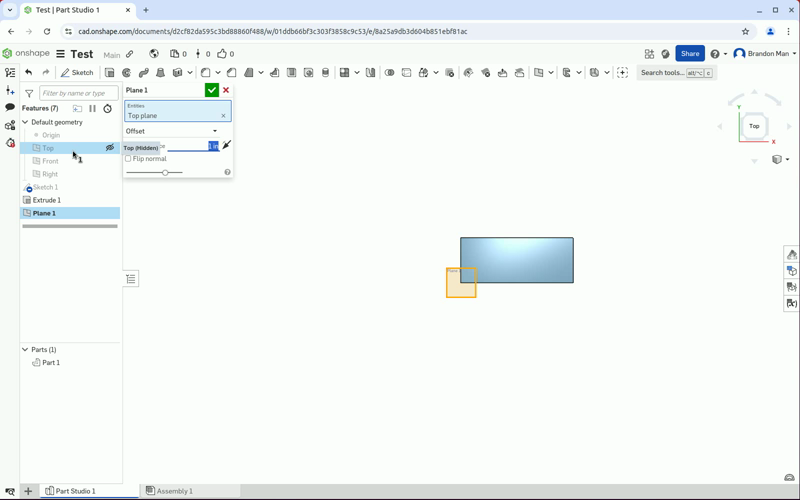
text(0.493)
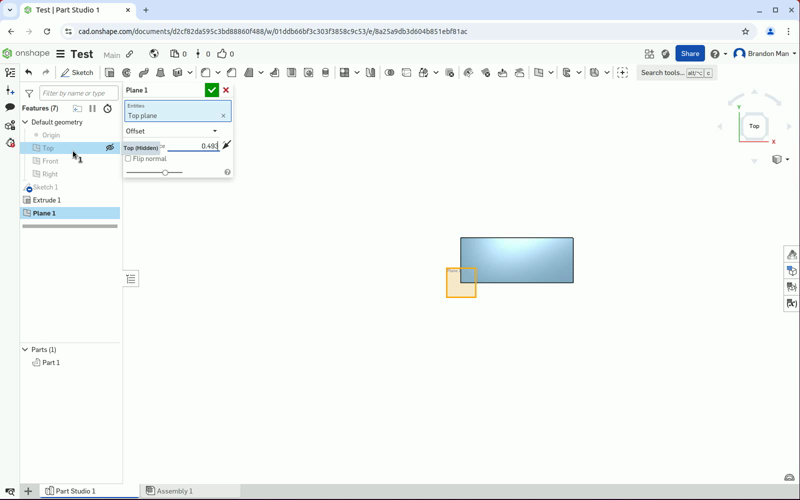
key(enter, 2)
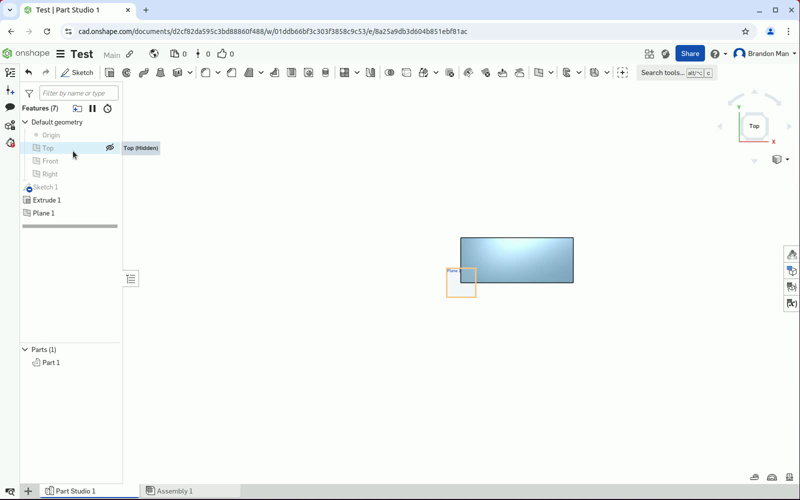
key(shift+s)
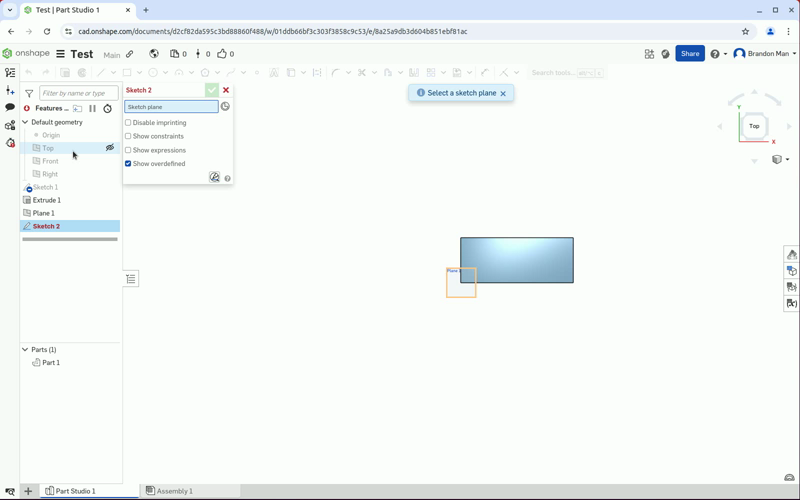
mouse_move(73, 215)
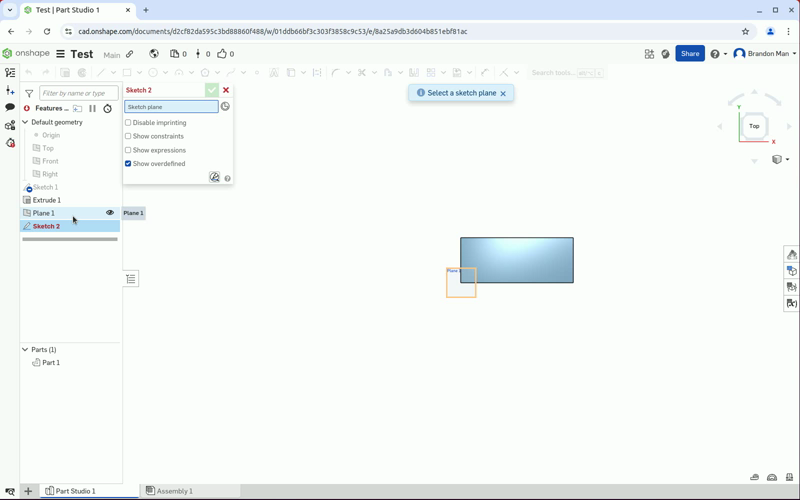
click(73, 215)
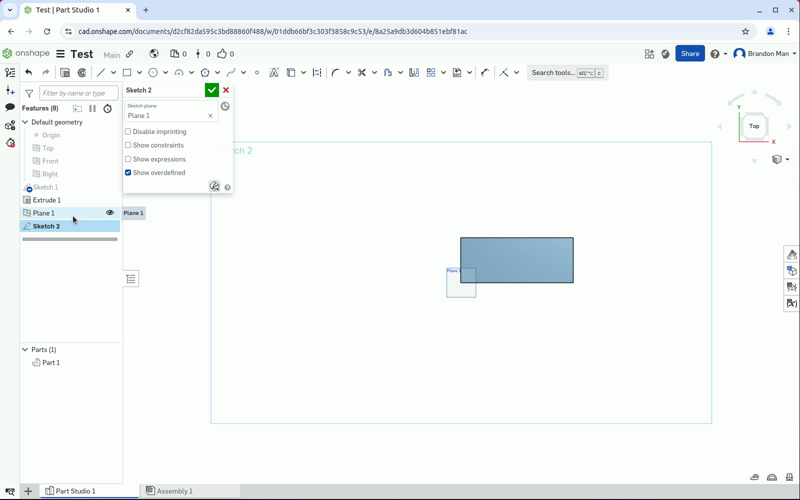
mouse_move(73, 352)
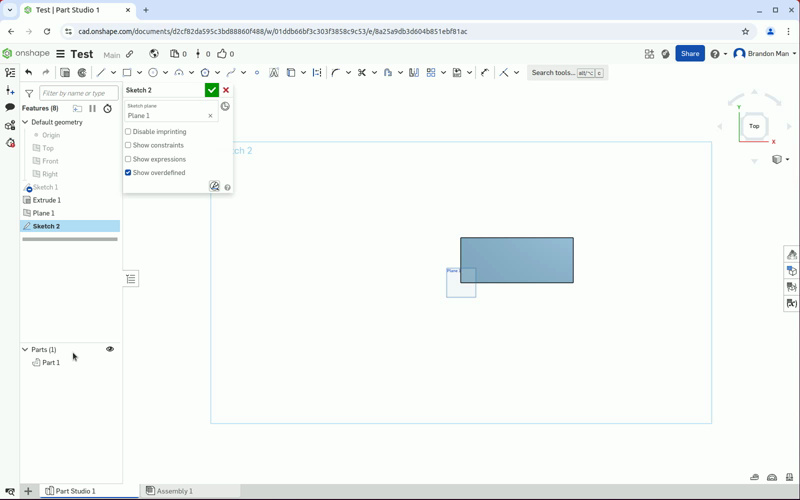
key(y)
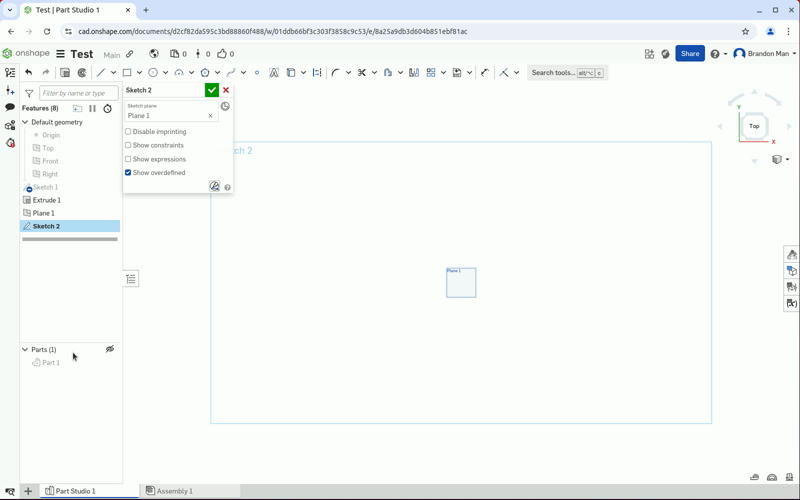
key(l)
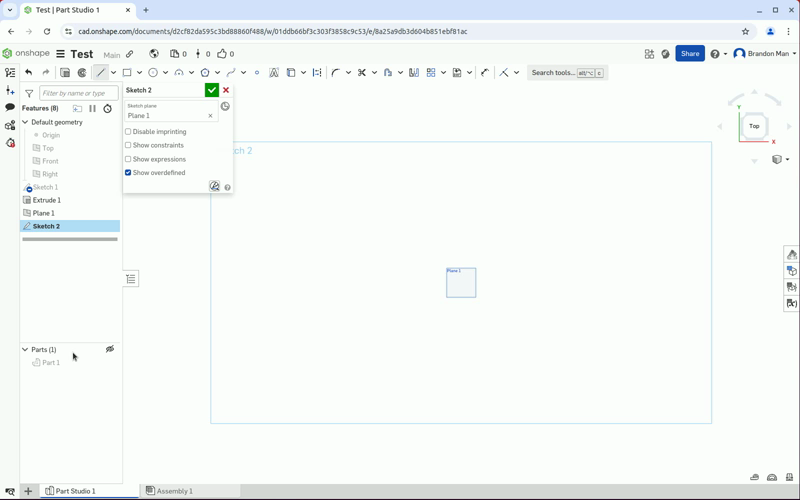
key_down(shift)
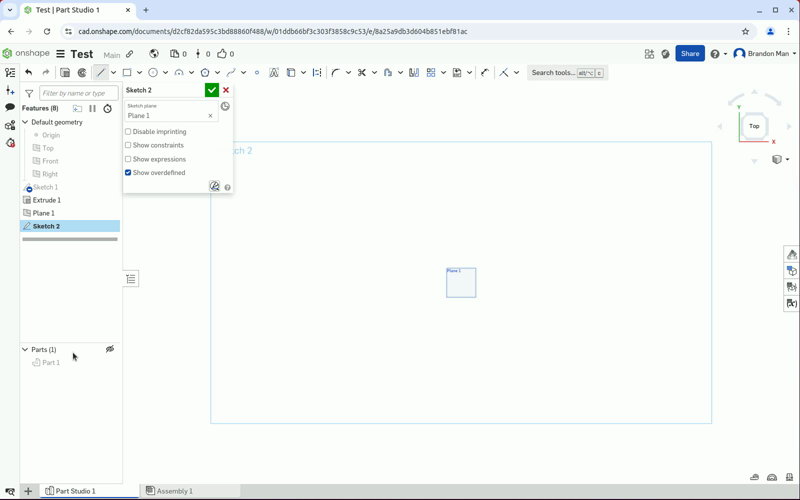
mouse_move(460, 282)
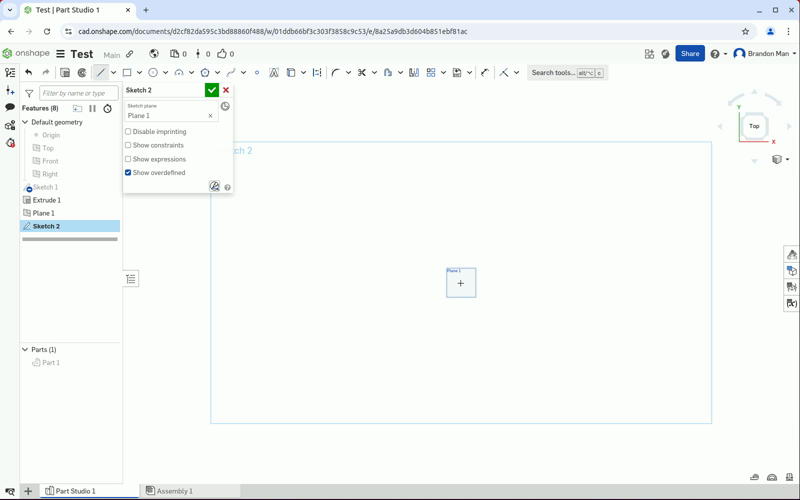
click(460, 282)
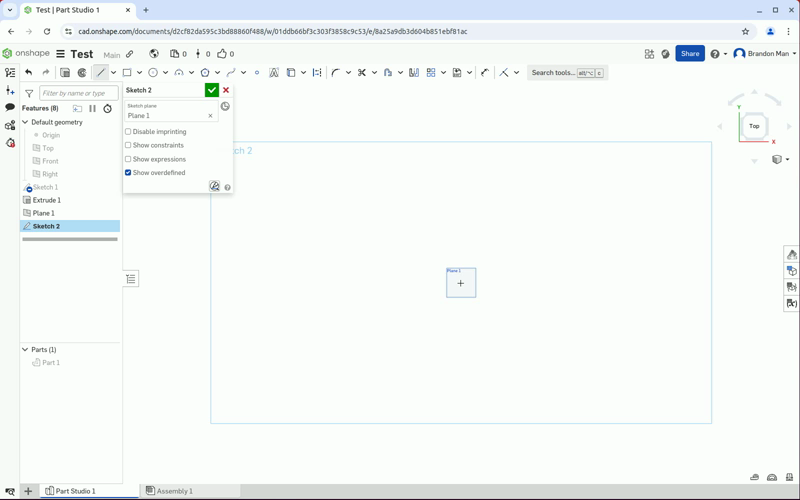
key_up(shift)
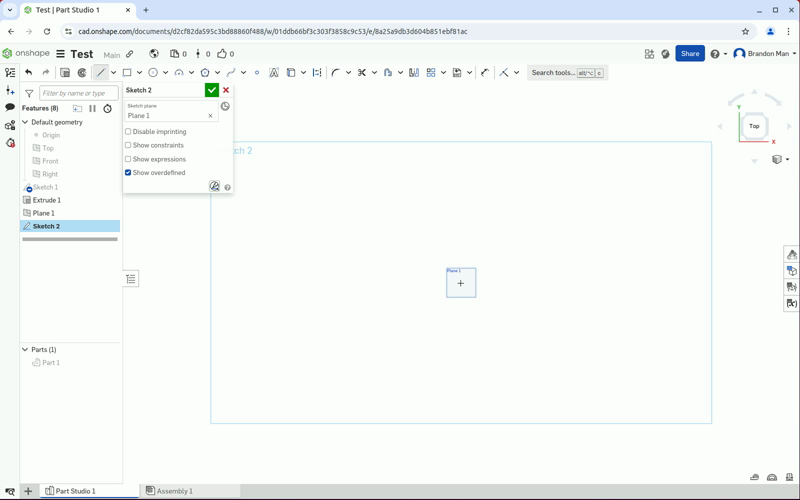
key_down(shift)
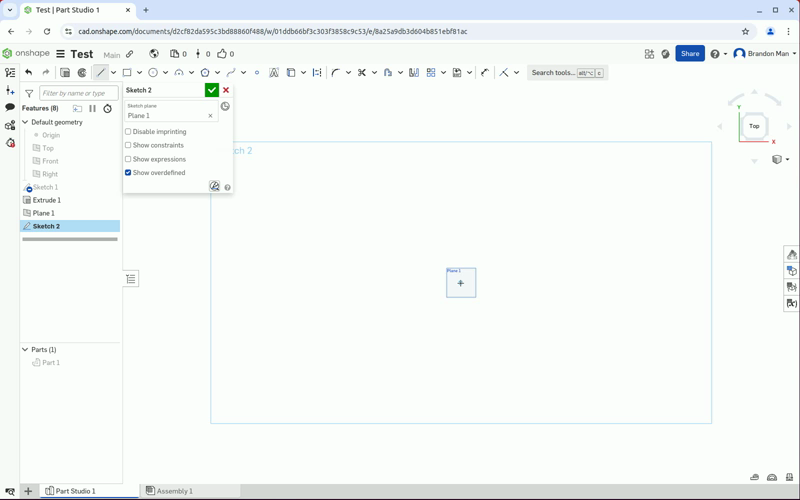
mouse_move(490, 282)
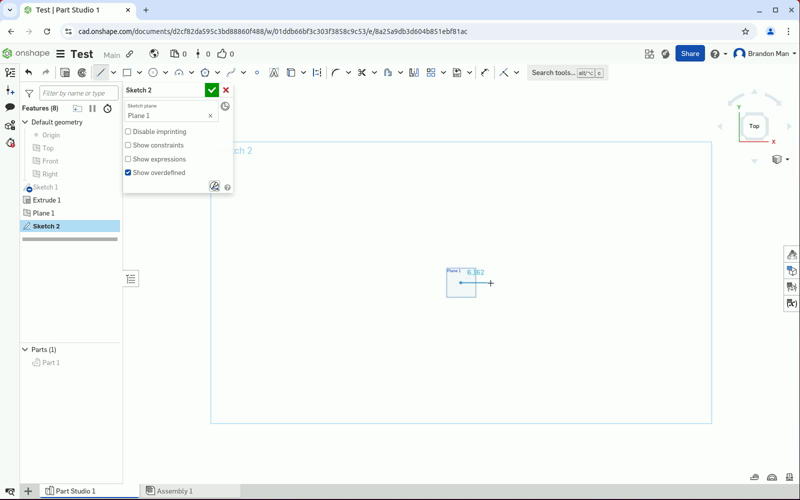
mouse_move(496, 282)
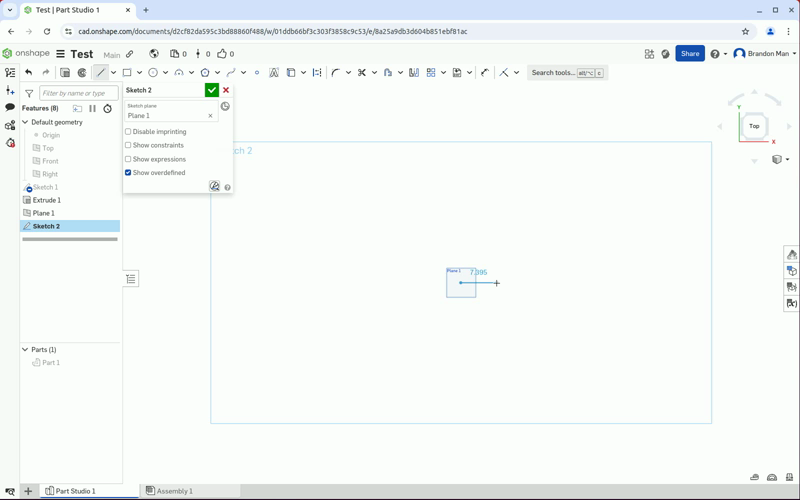
click(496, 282)
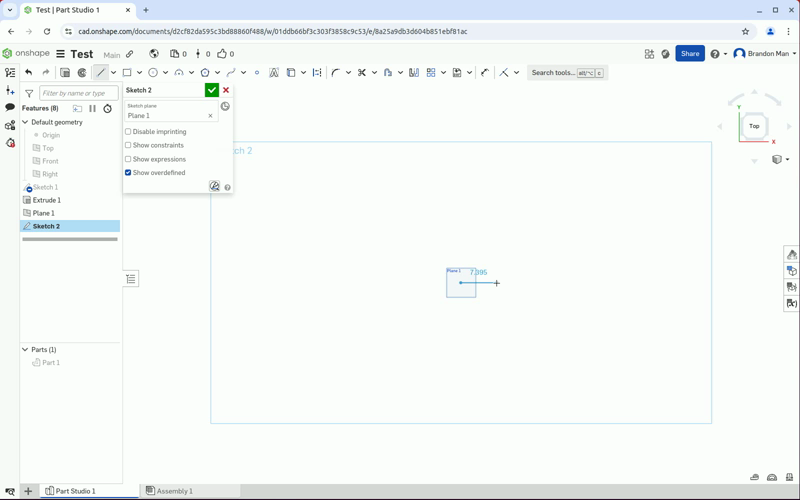
key_up(shift)
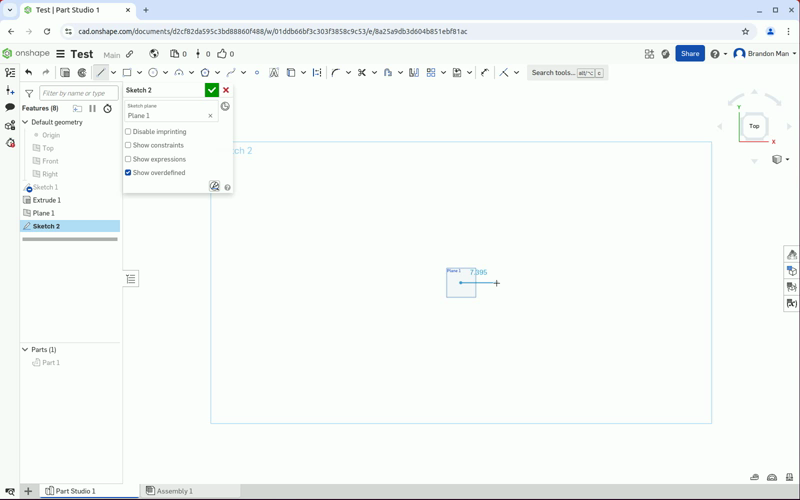
key_down(shift)
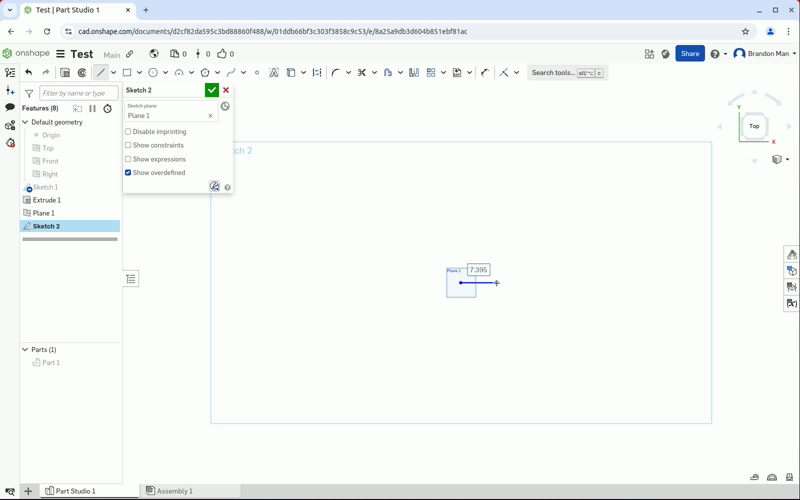
mouse_move(526, 282)
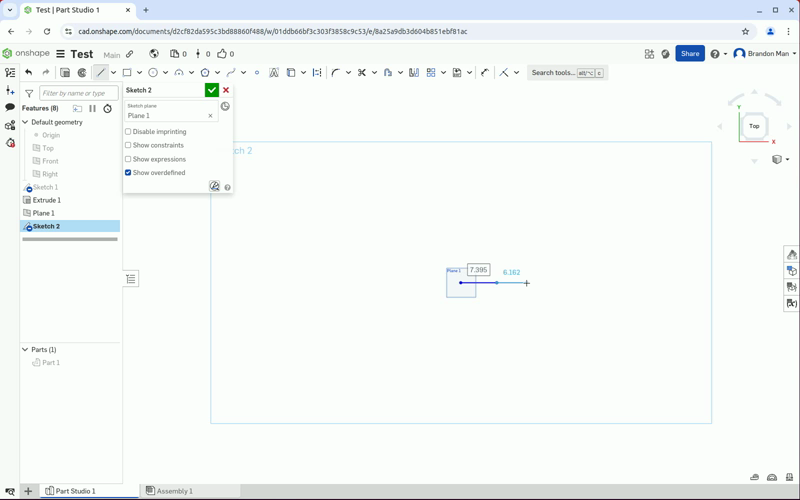
mouse_move(496, 237)
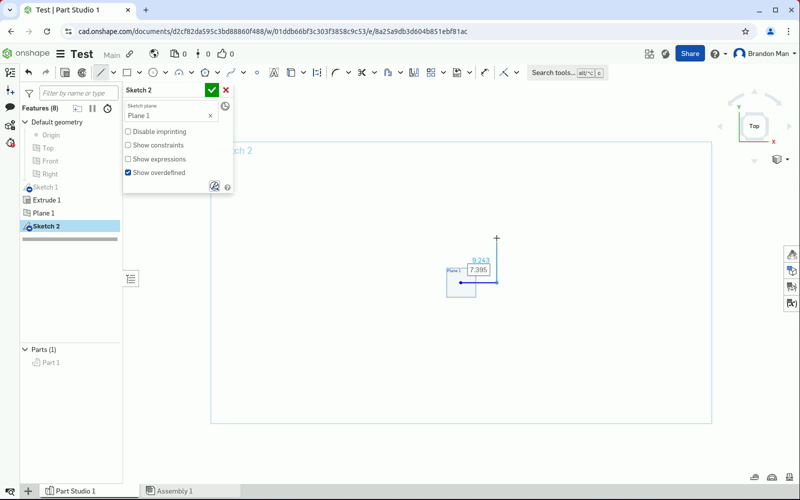
click(496, 237)
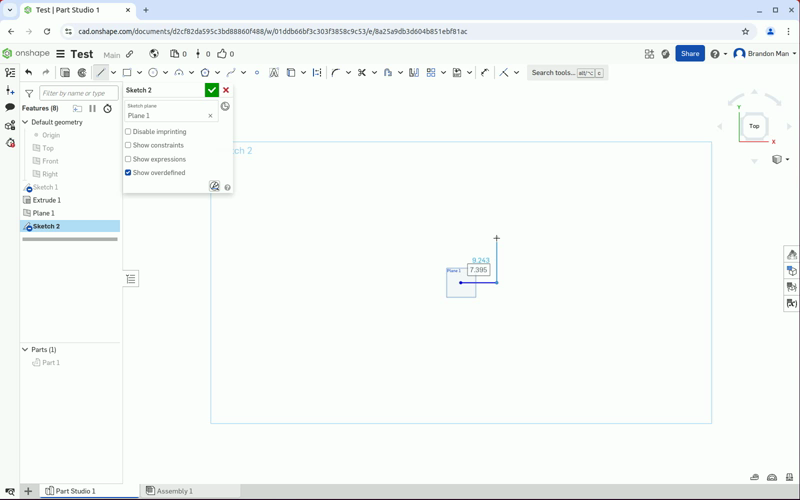
key_up(shift)
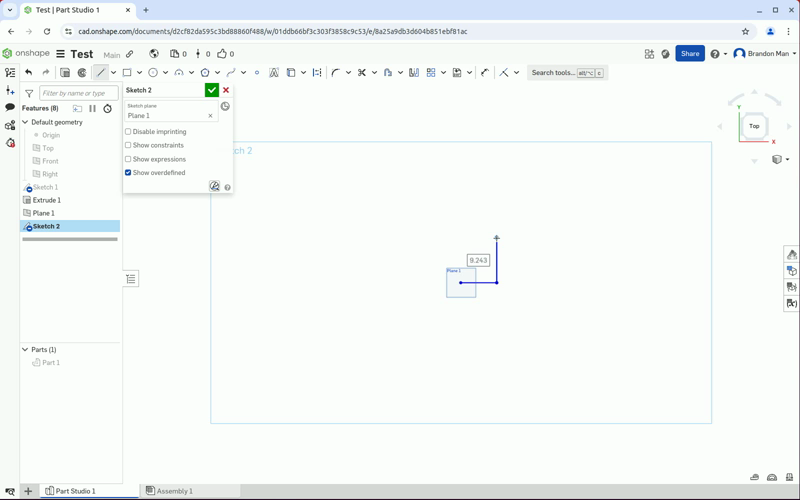
key_down(shift)
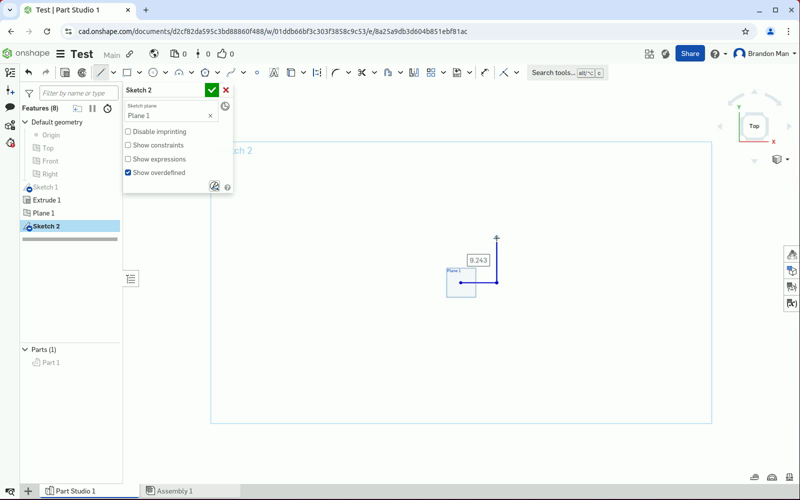
mouse_move(526, 237)
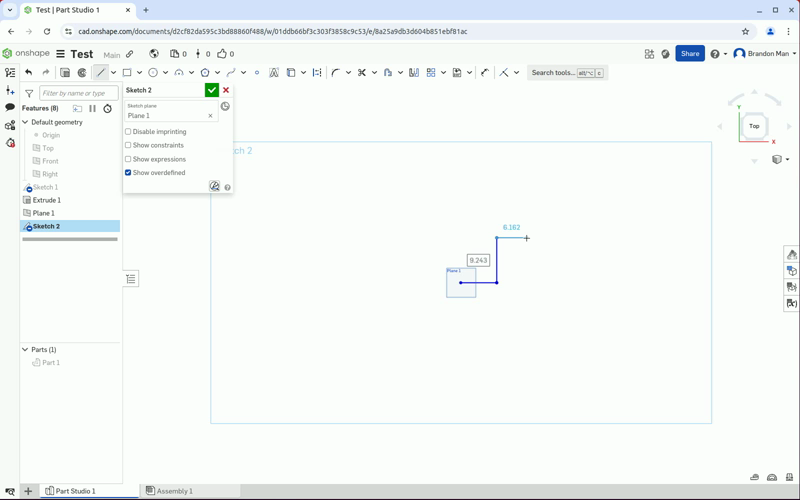
mouse_move(460, 237)
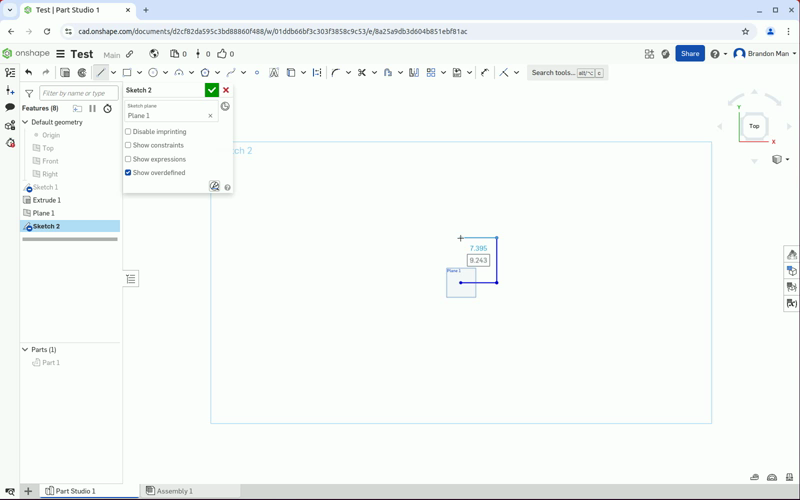
click(460, 237)
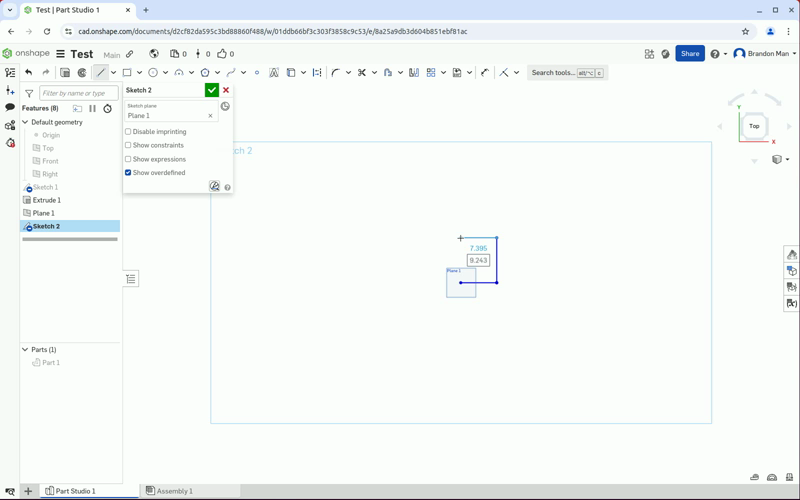
key_up(shift)
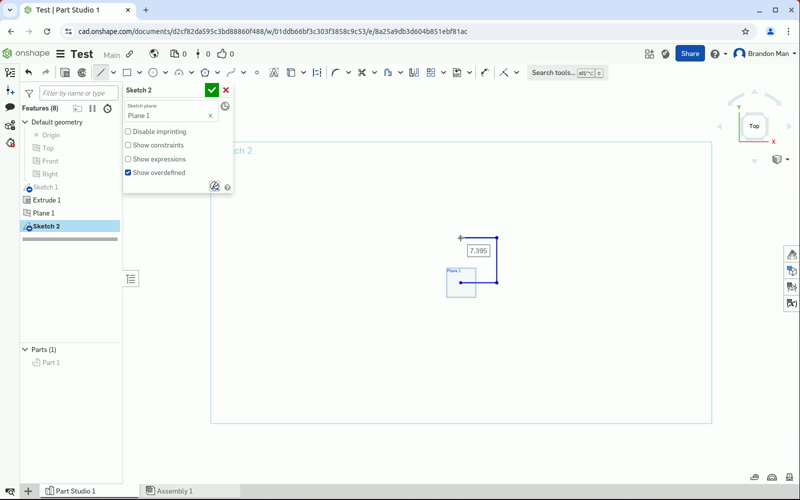
mouse_move(490, 237)
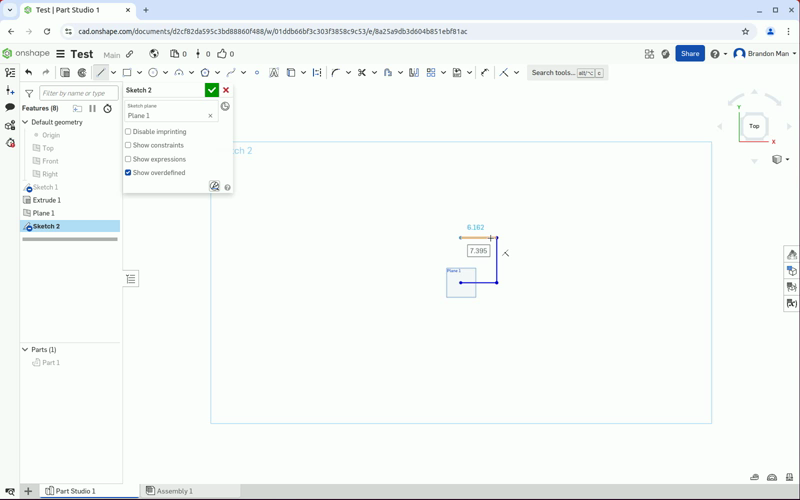
key_down(shift)
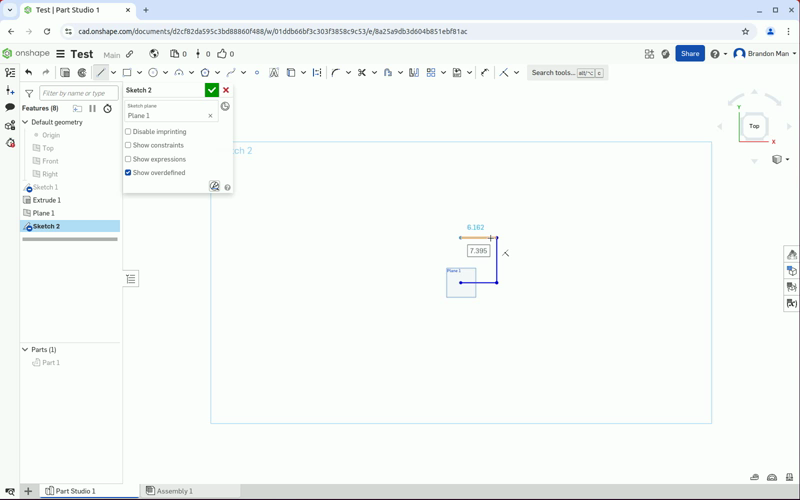
mouse_move(460, 282)
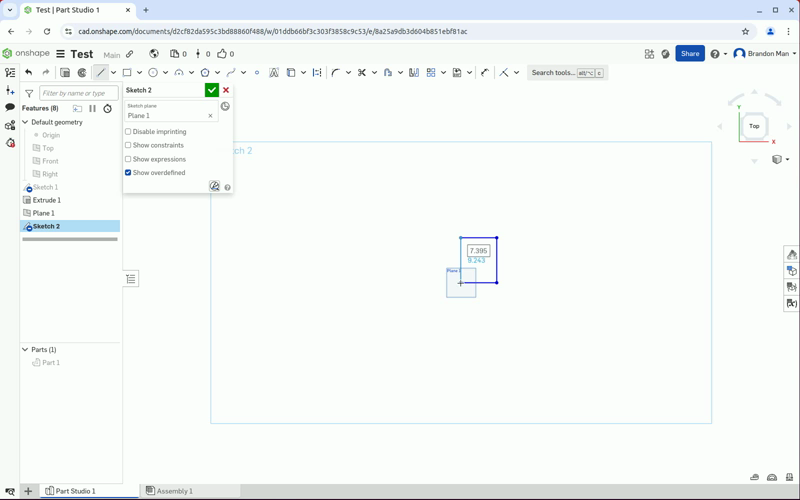
key_up(shift)
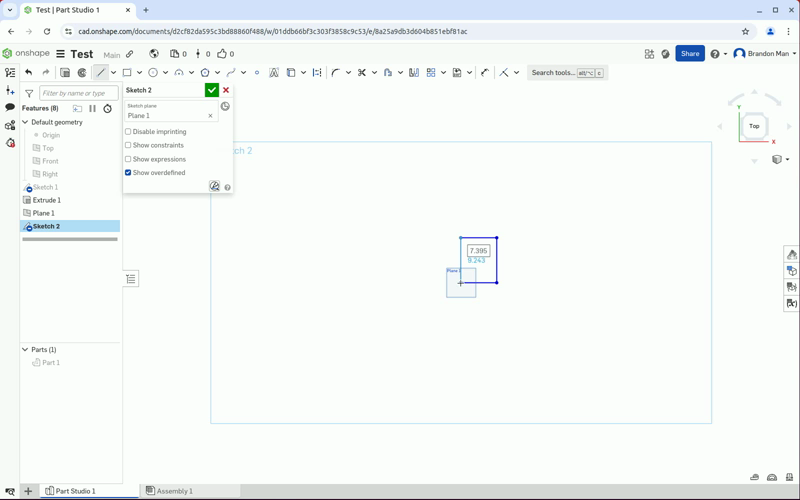
click(460, 282)
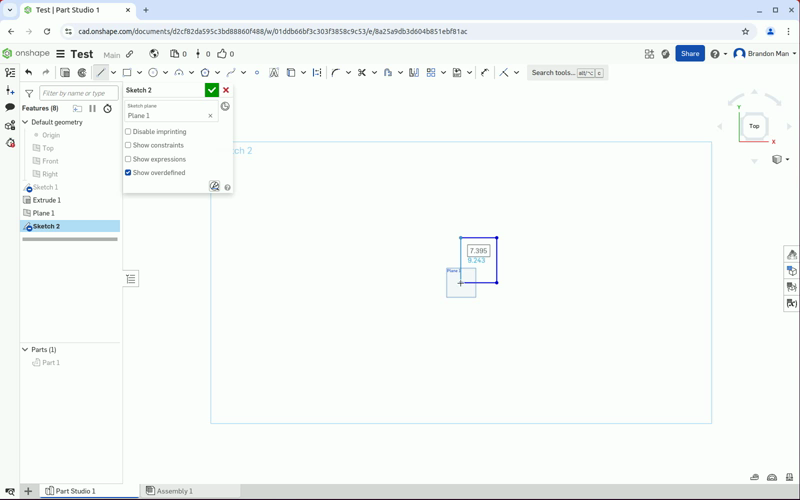
key(esc)
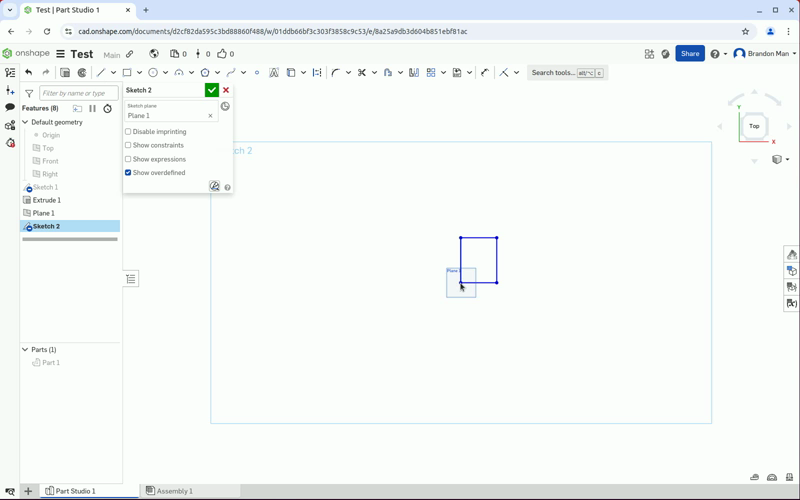
mouse_move(493, 266)
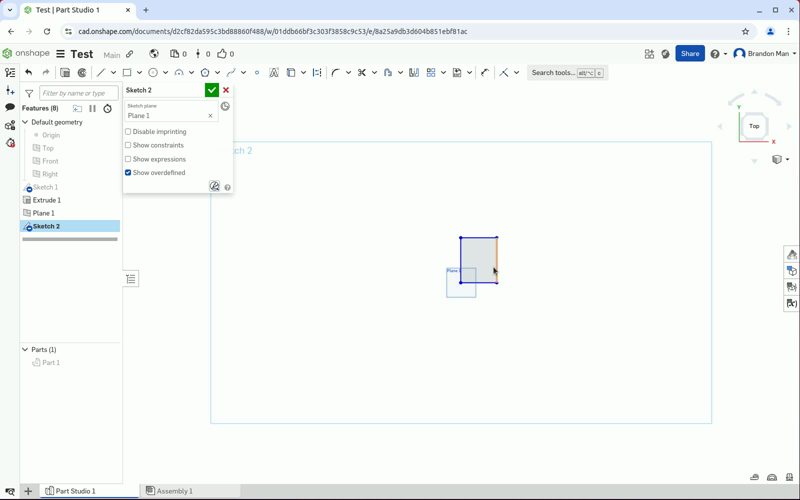
scroll(6)
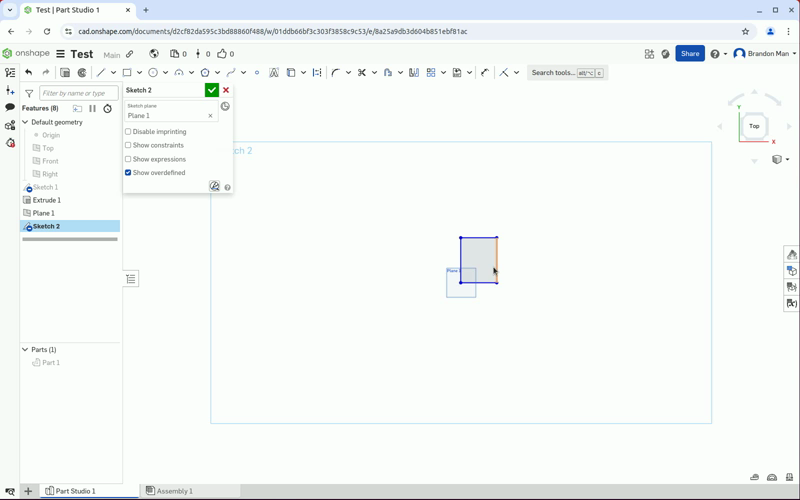
scroll(6)
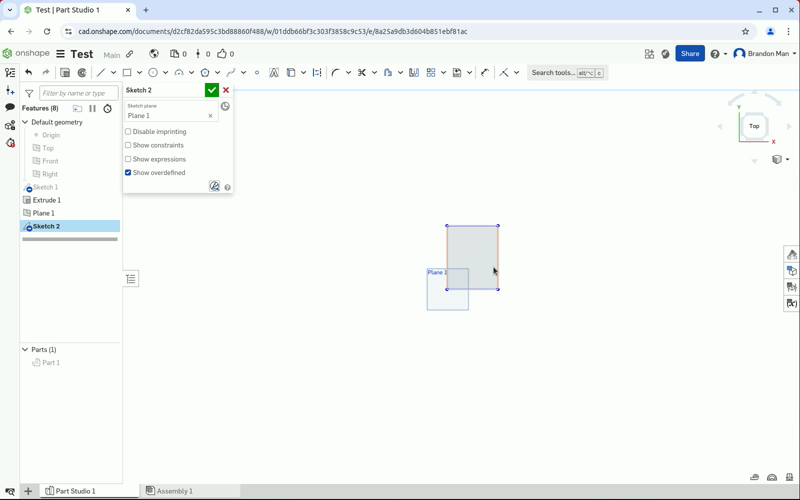
scroll(6)
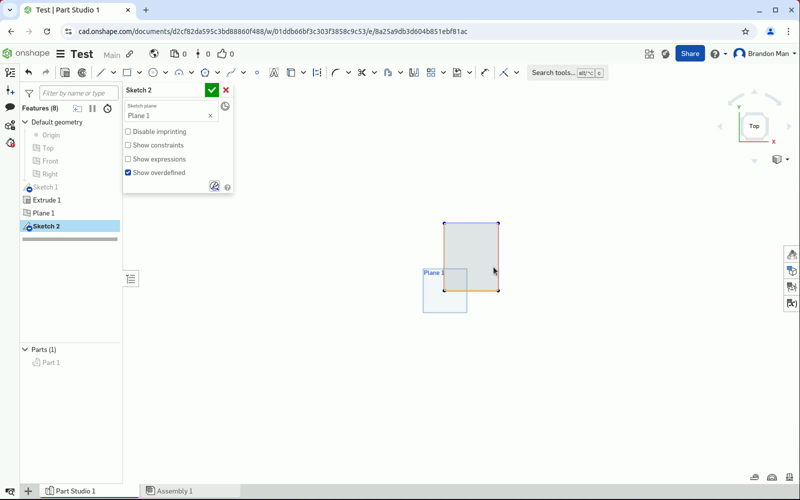
scroll(6)
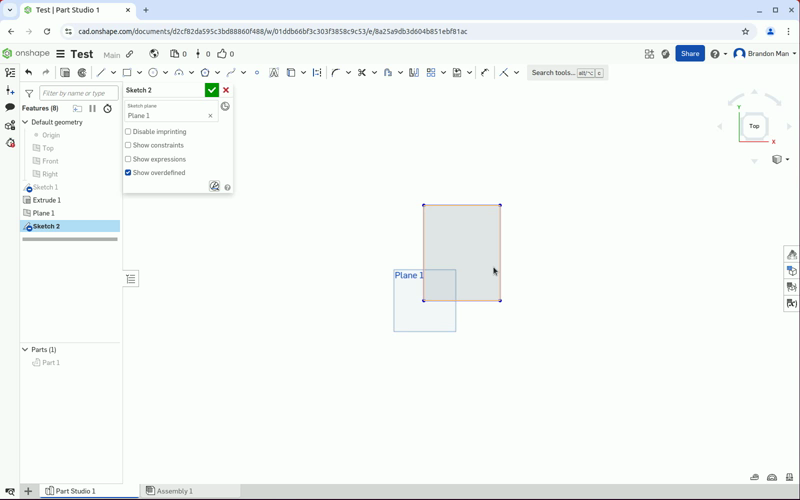
scroll(6)
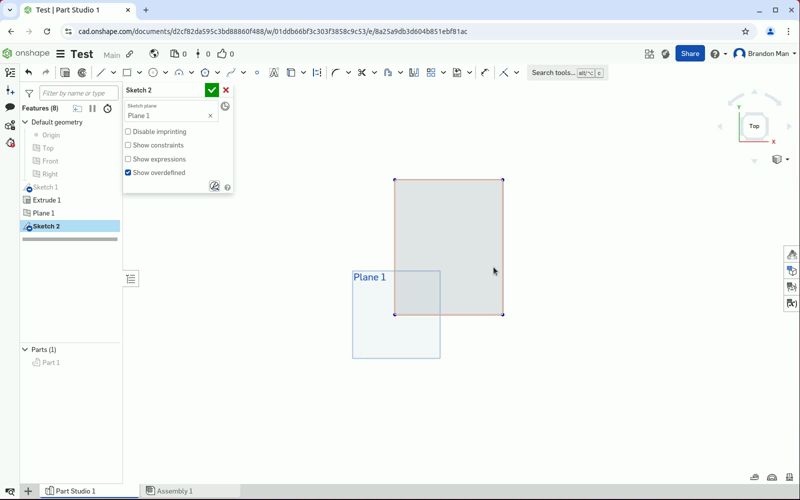
scroll(6)
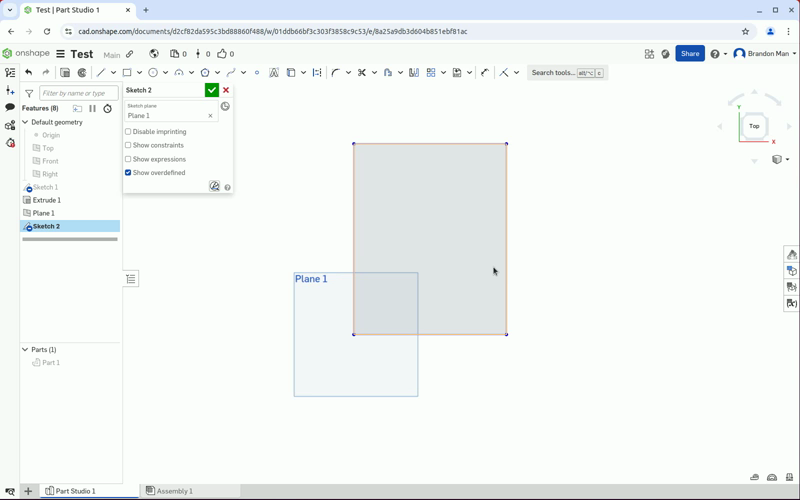
scroll(6)
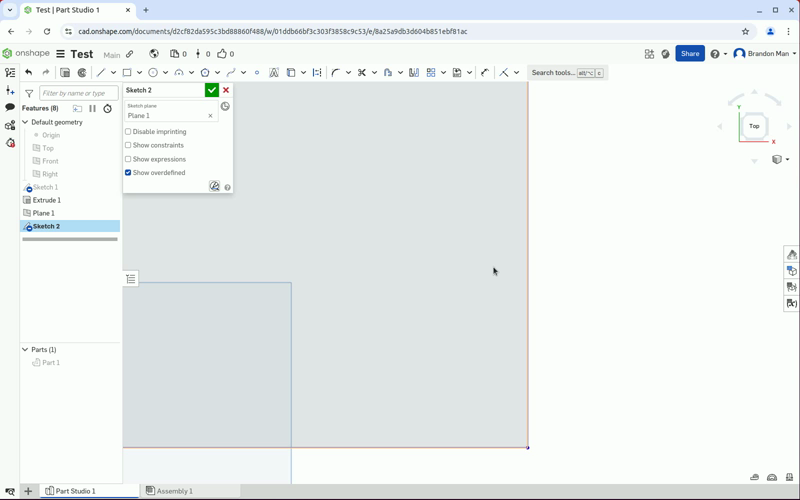
click(493, 266)
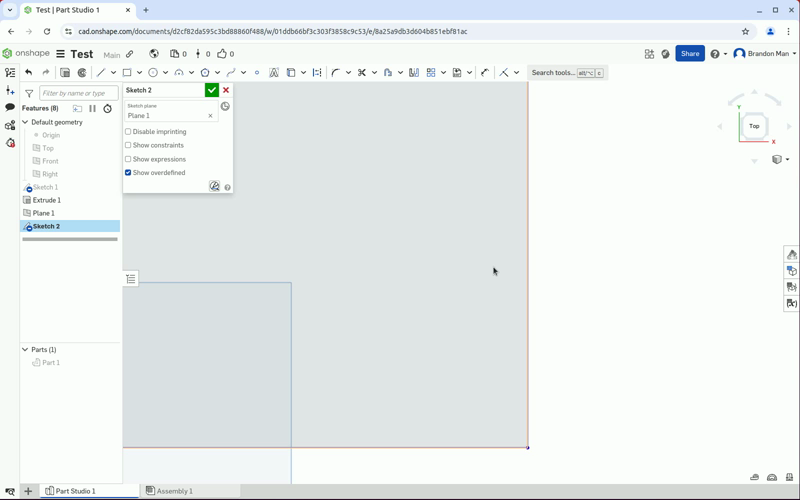
scroll(-6)
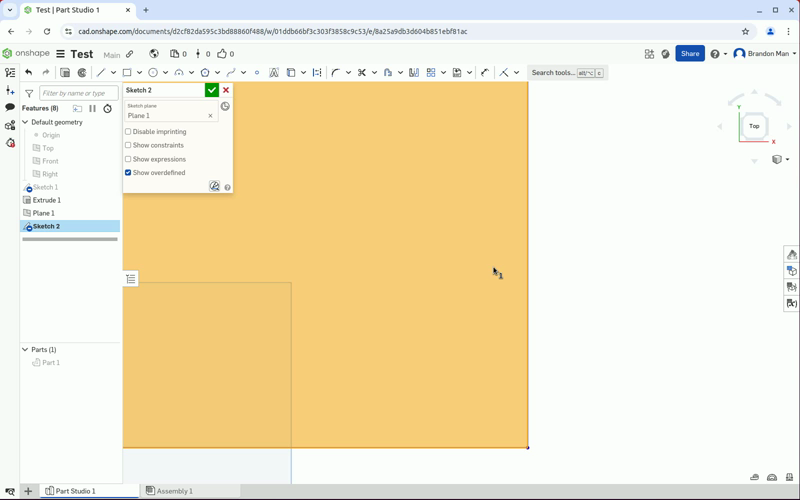
scroll(-6)
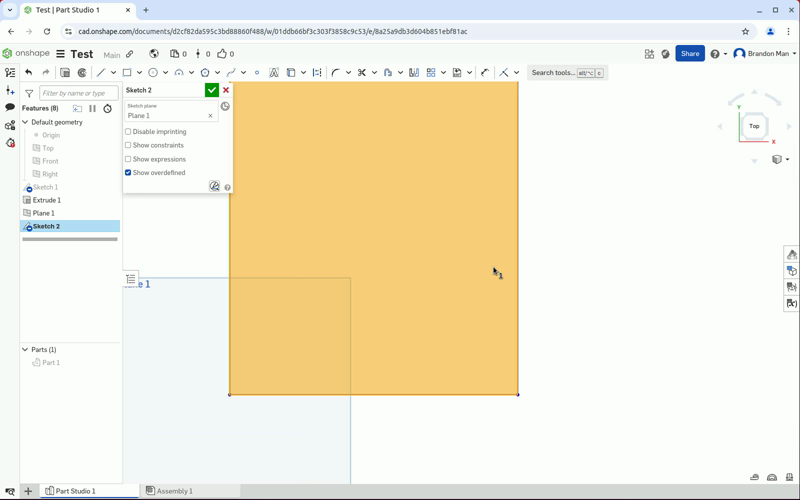
scroll(-6)
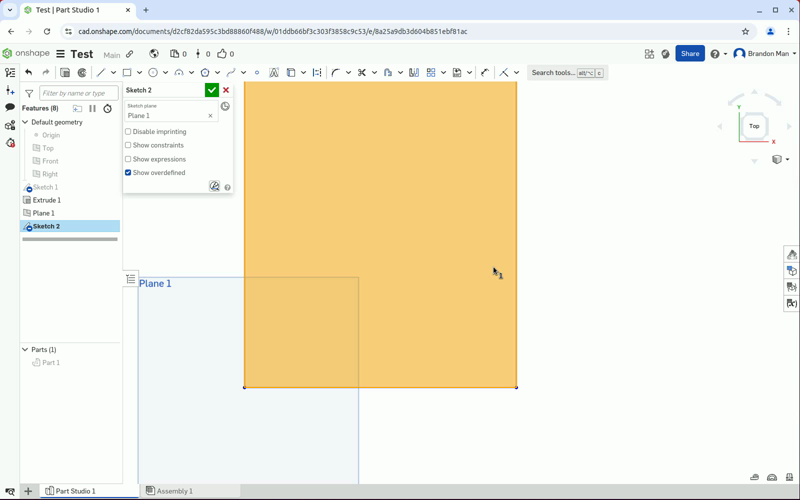
scroll(-6)
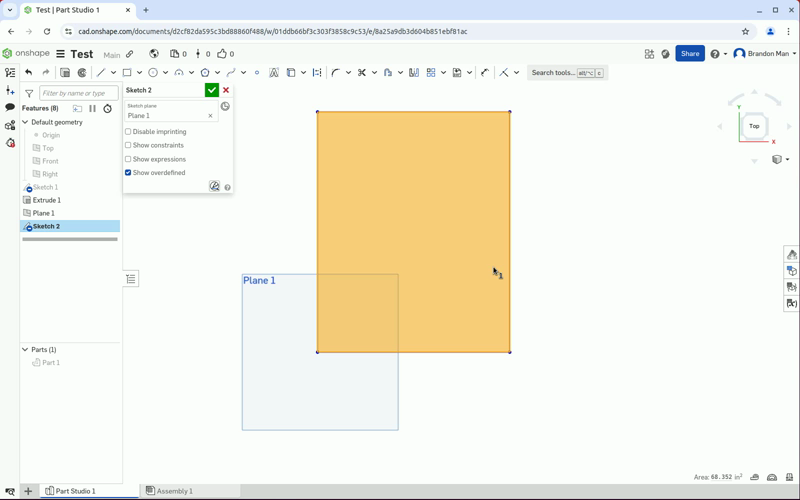
scroll(-6)
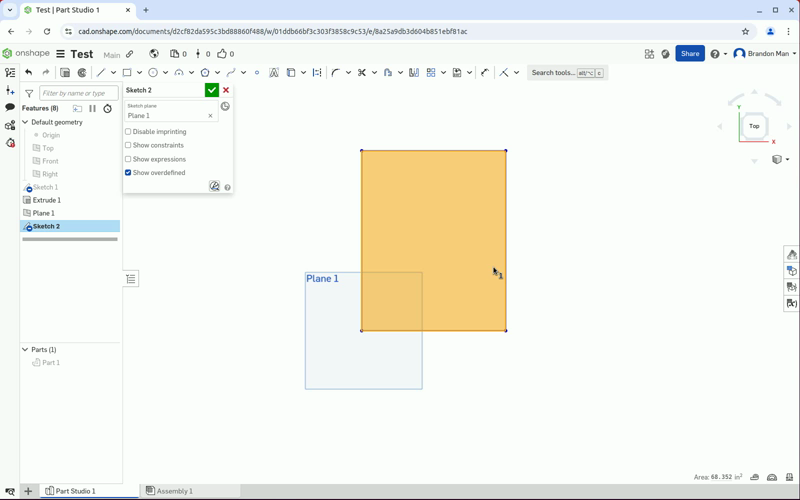
scroll(-6)
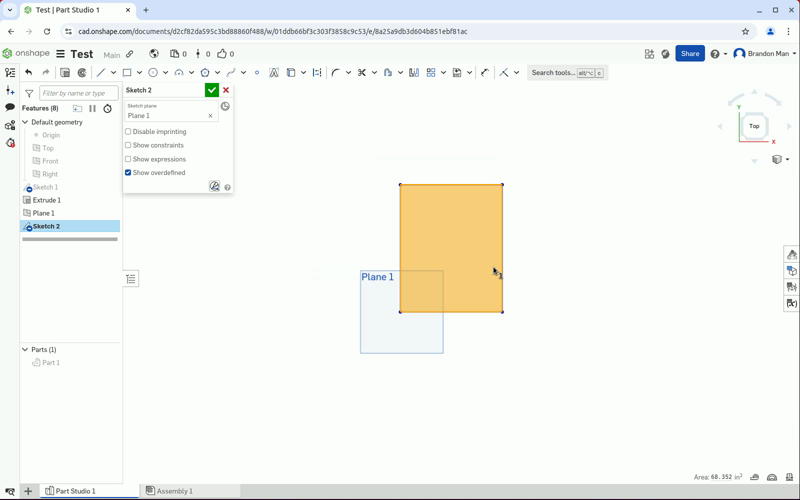
scroll(-6)
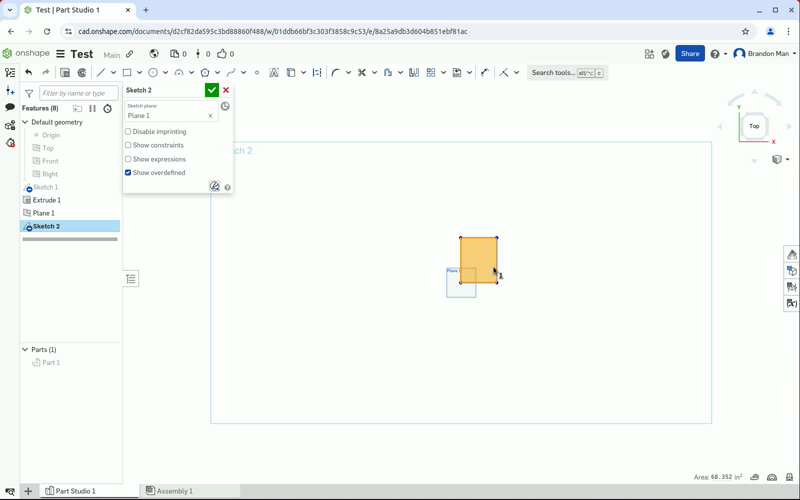
mouse_move(73, 352)
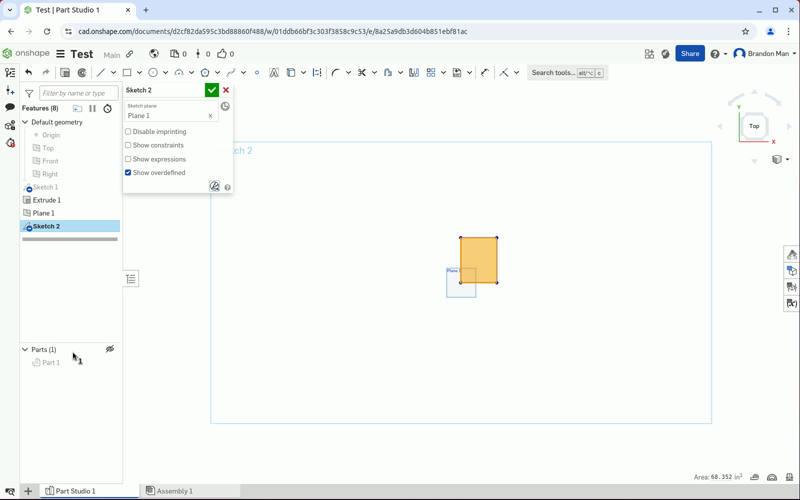
key(shift+y)
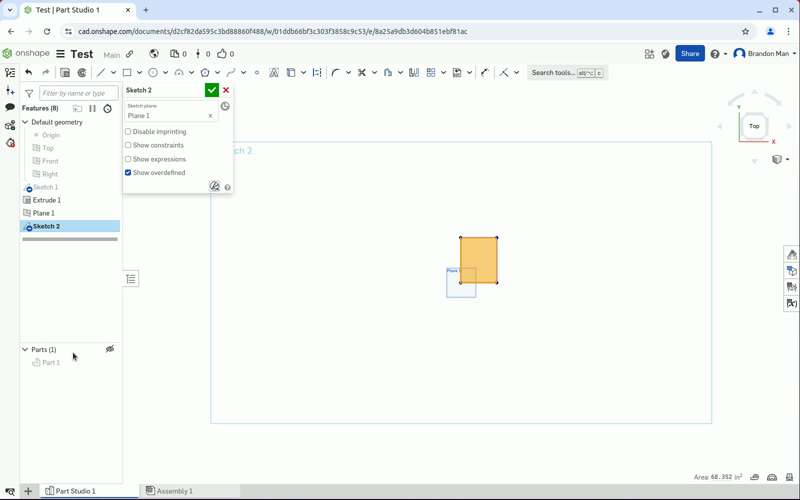
key(shift+e)
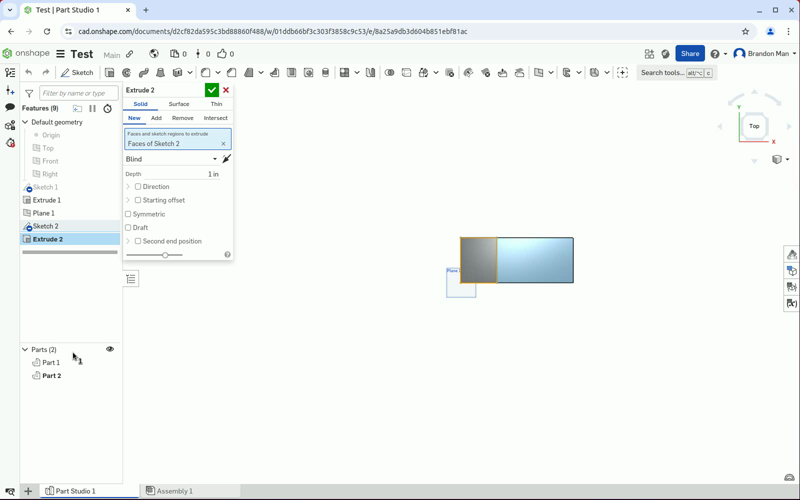
mouse_move(143, 106)
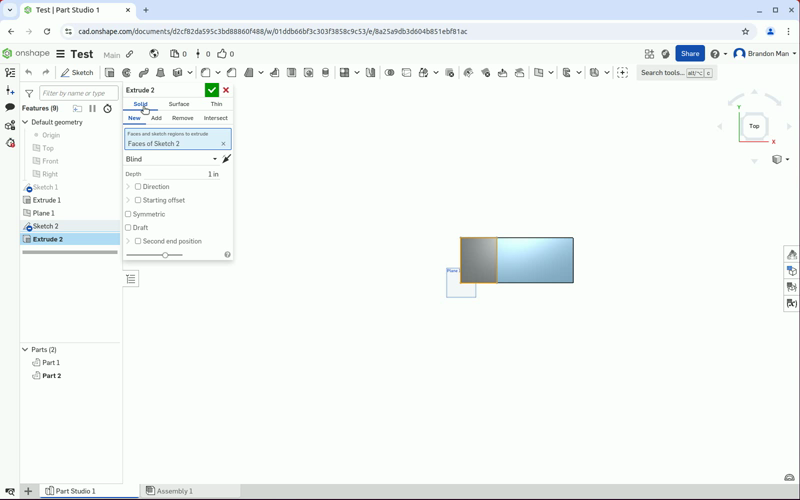
click(143, 106)
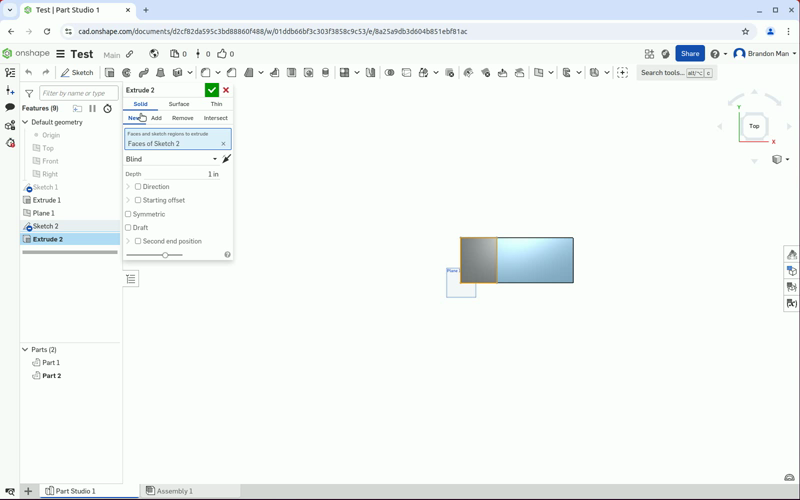
mouse_move(137, 120)
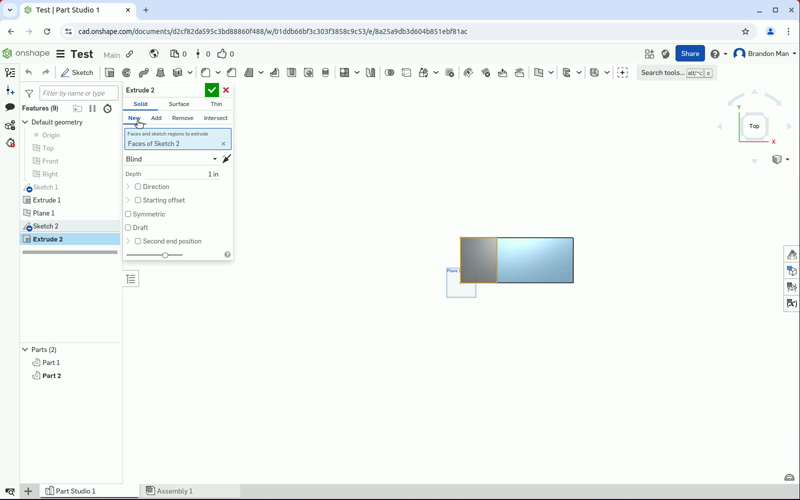
click(137, 120)
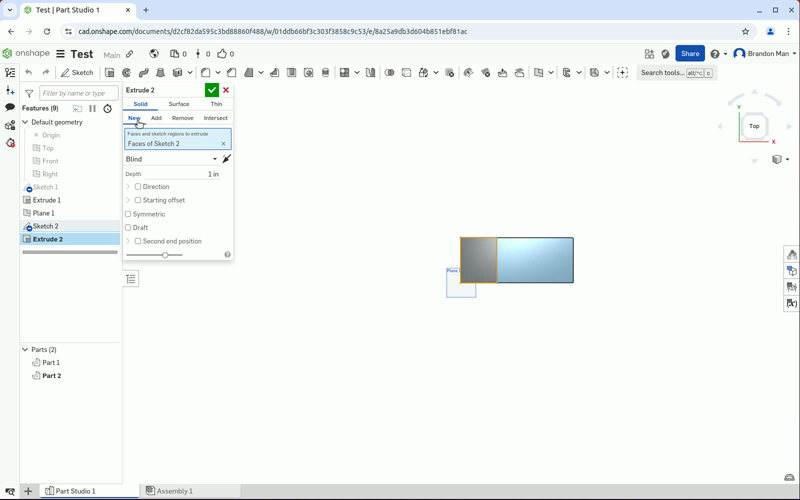
key(tab, 4)
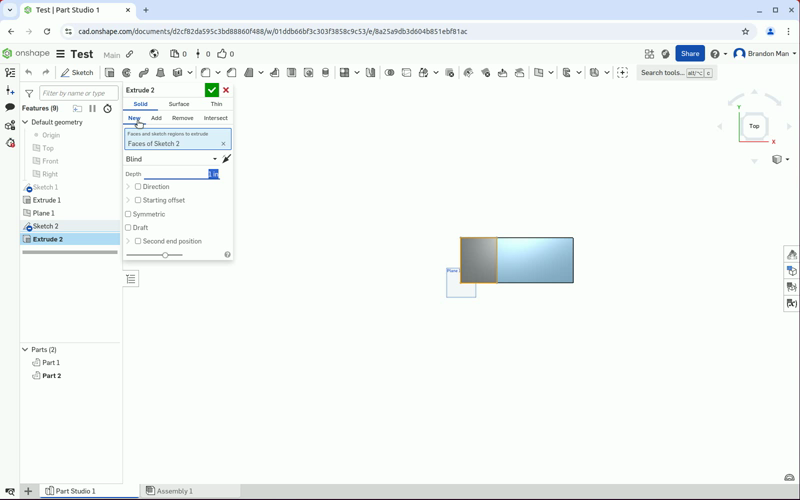
text(1.204)
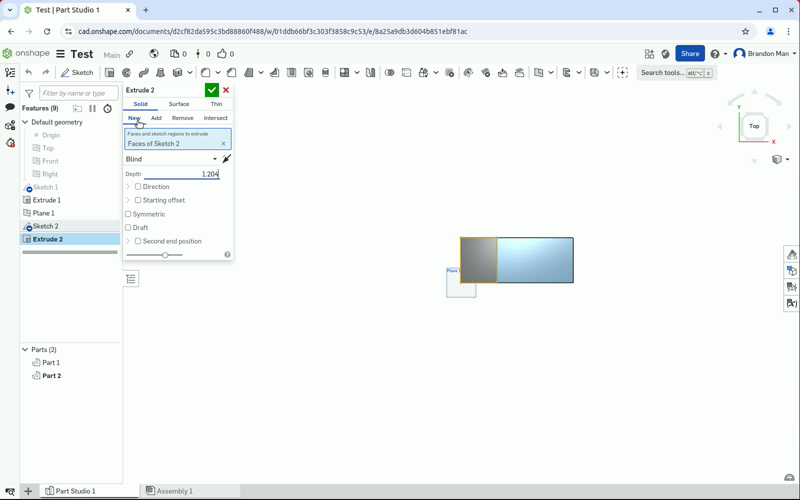
key(enter)
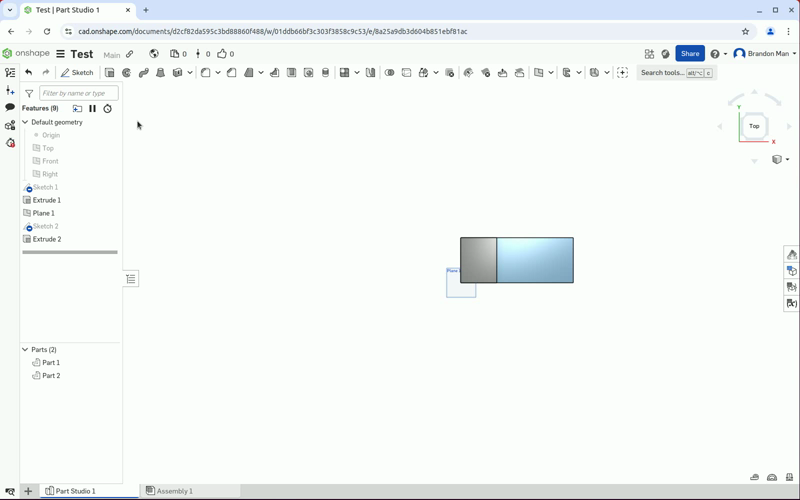
key(shift+h)
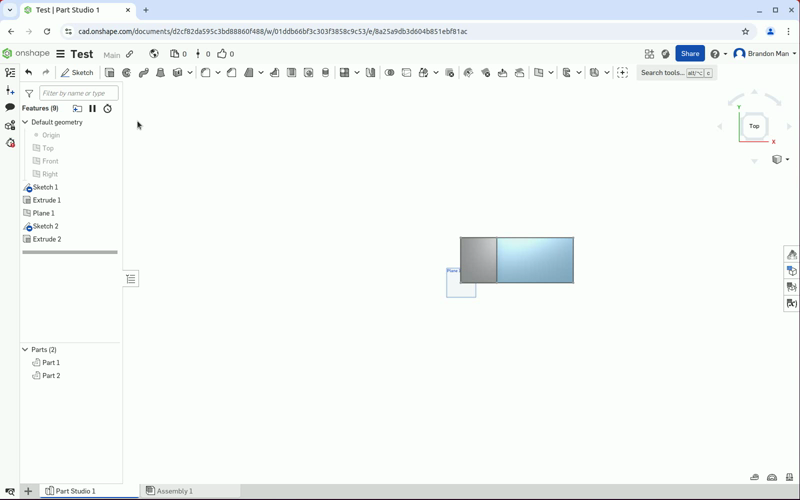
key(shift+h)
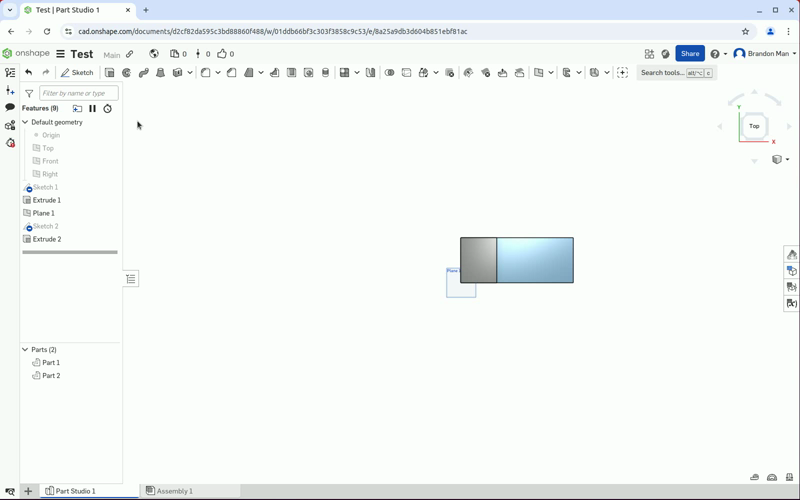
mouse_move(73, 189)
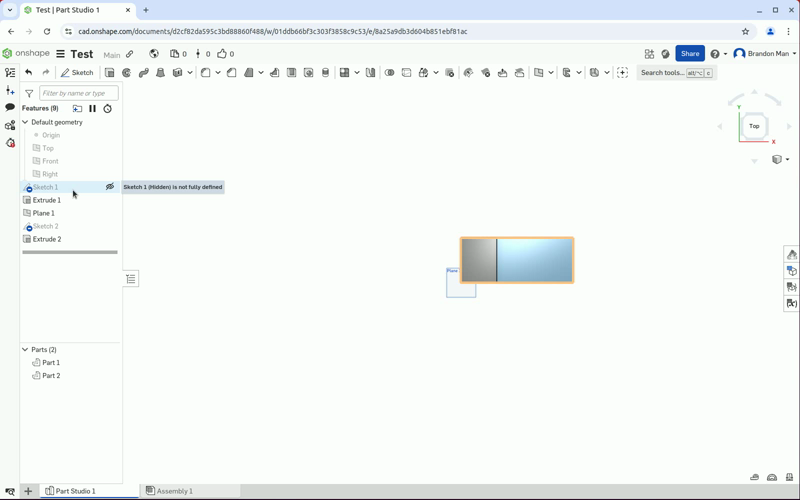
click(73, 189)
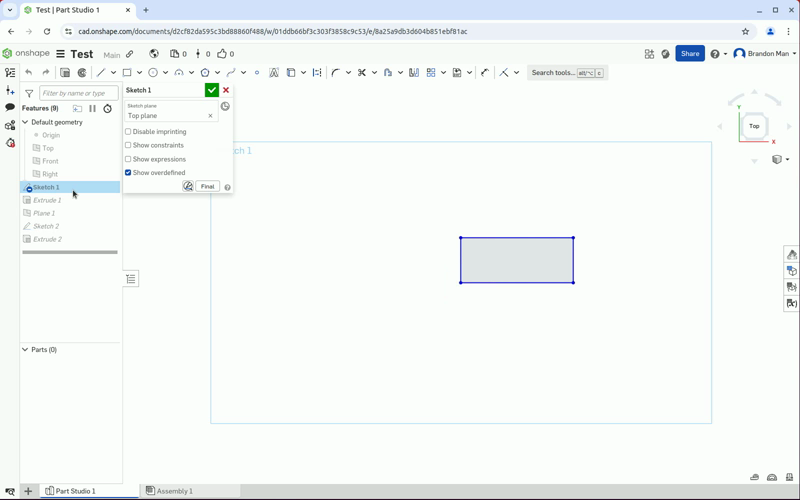
mouse_move(229, 92)
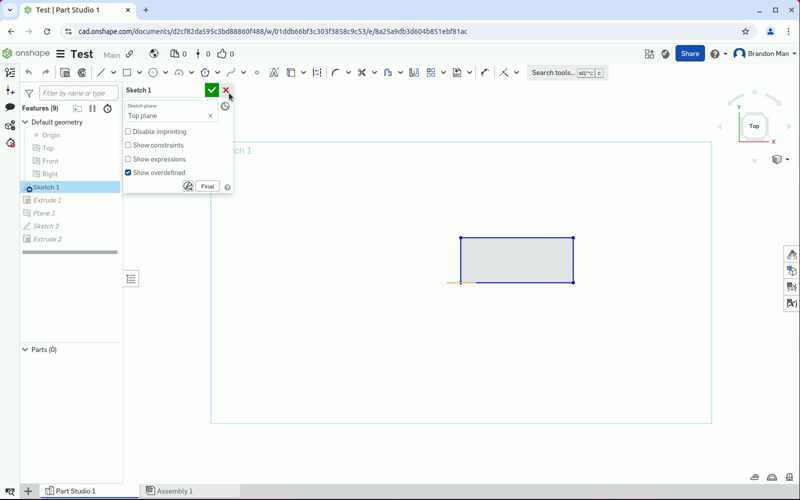
click(229, 92)
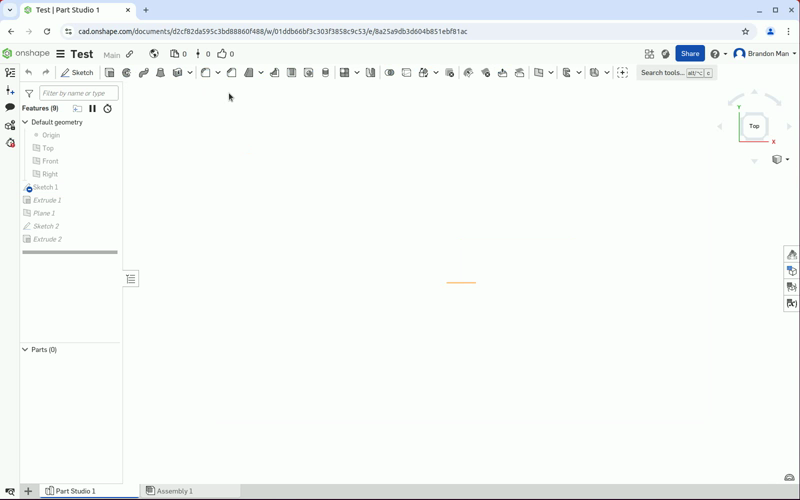
key(shift+s)
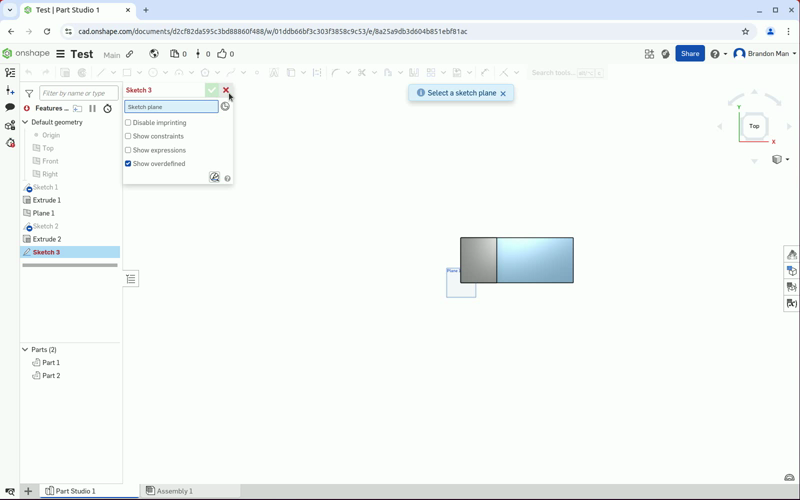
mouse_move(73, 215)
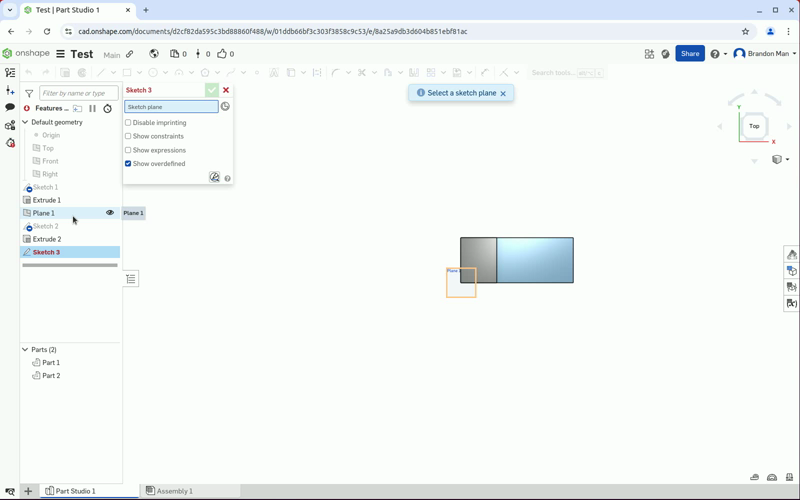
click(73, 215)
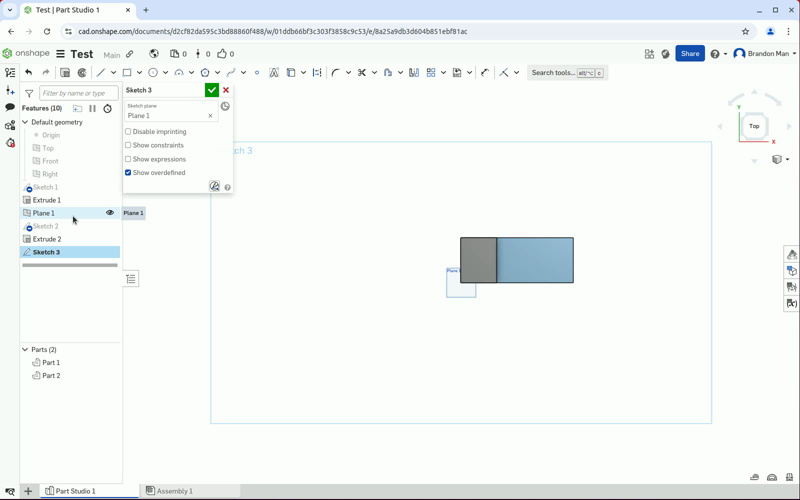
mouse_move(73, 352)
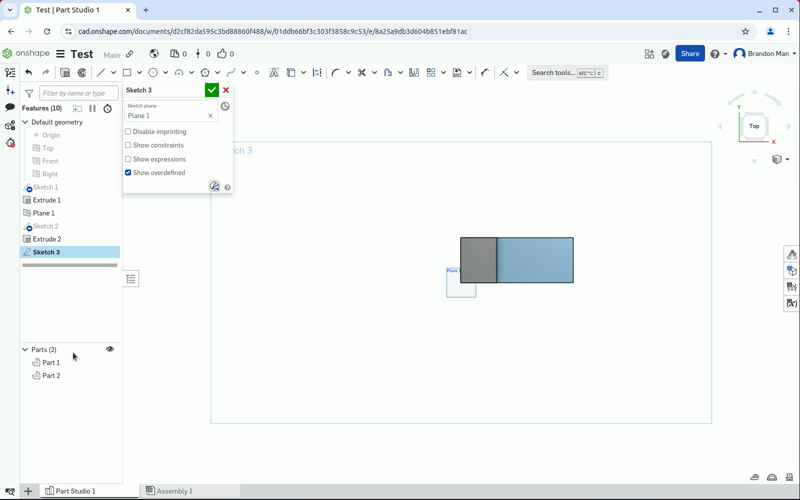
key(y)
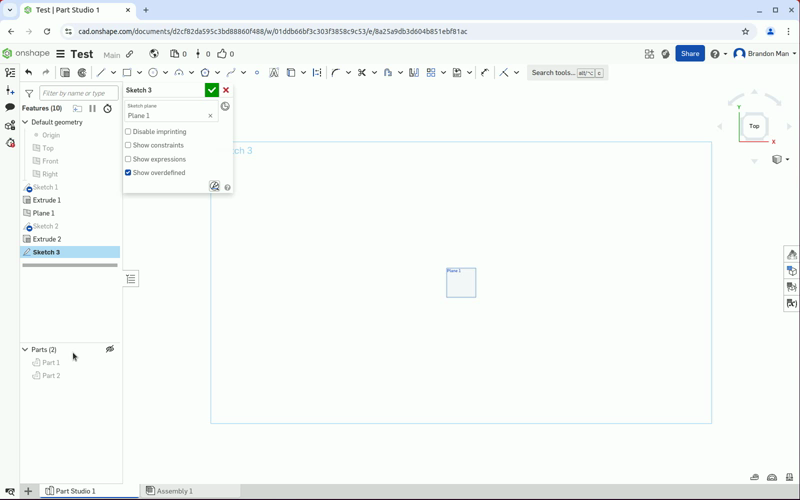
key(l)
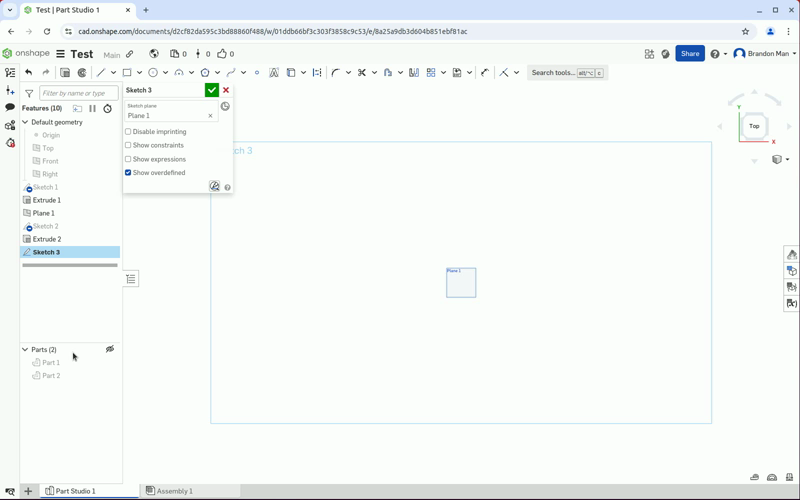
key_down(shift)
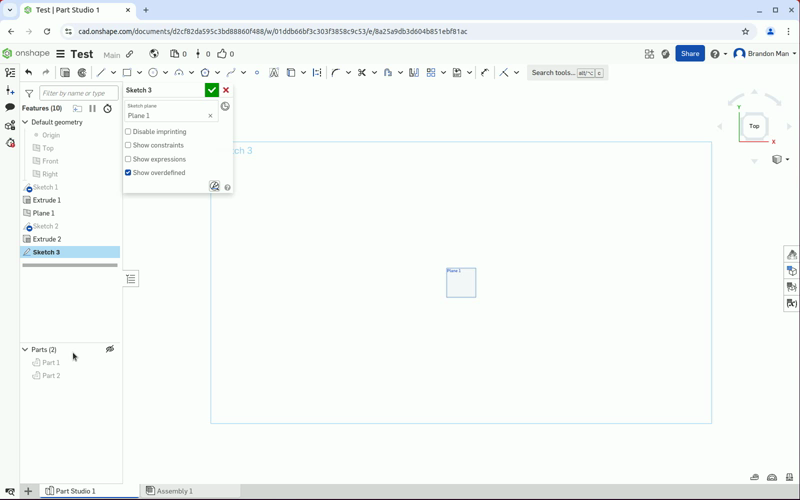
mouse_move(538, 282)
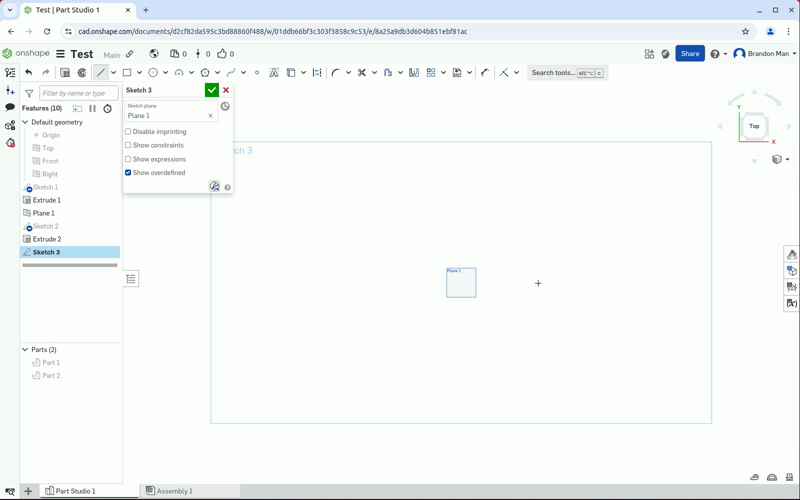
click(538, 282)
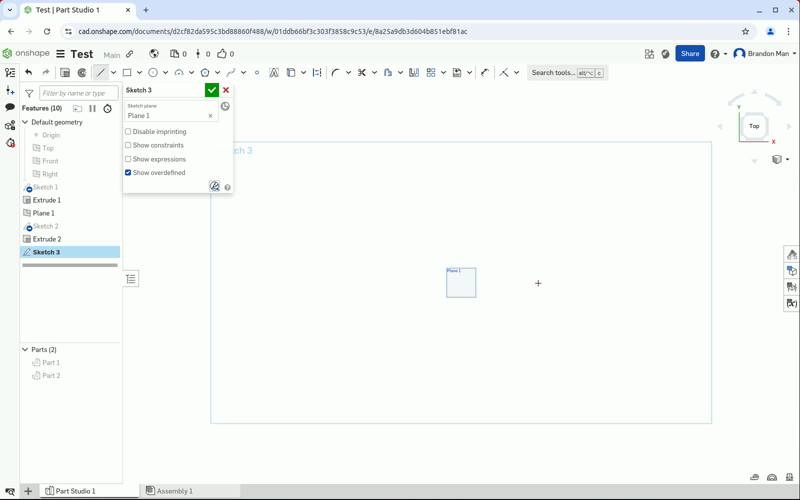
key_up(shift)
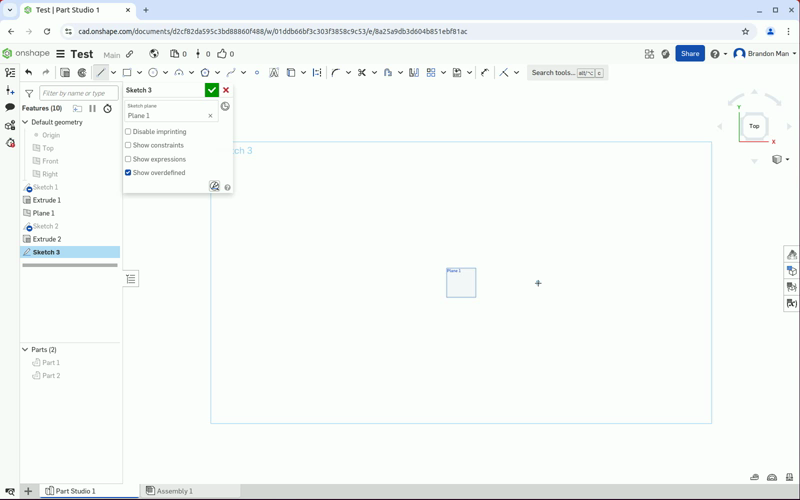
key_down(shift)
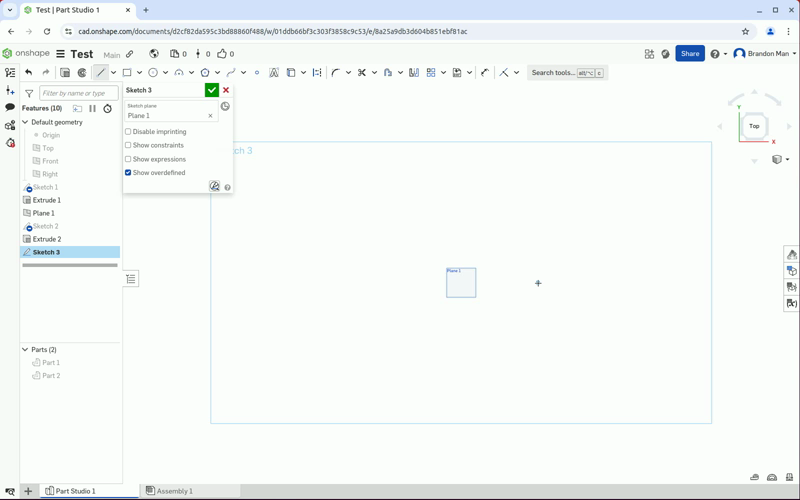
mouse_move(568, 282)
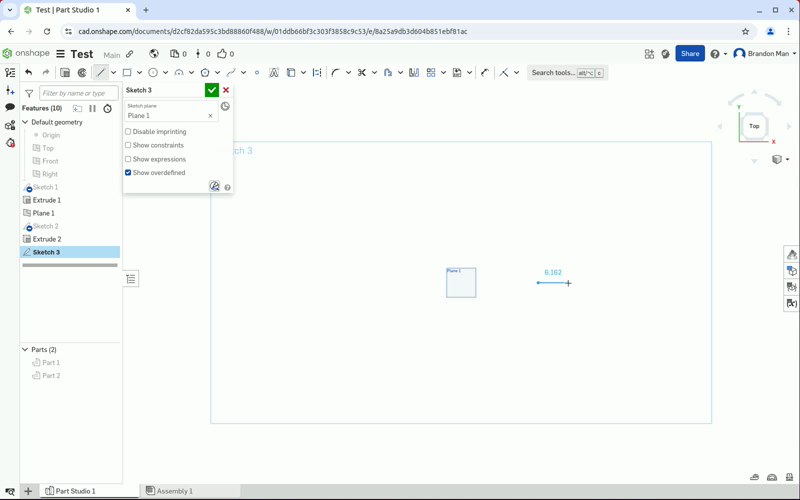
mouse_move(573, 282)
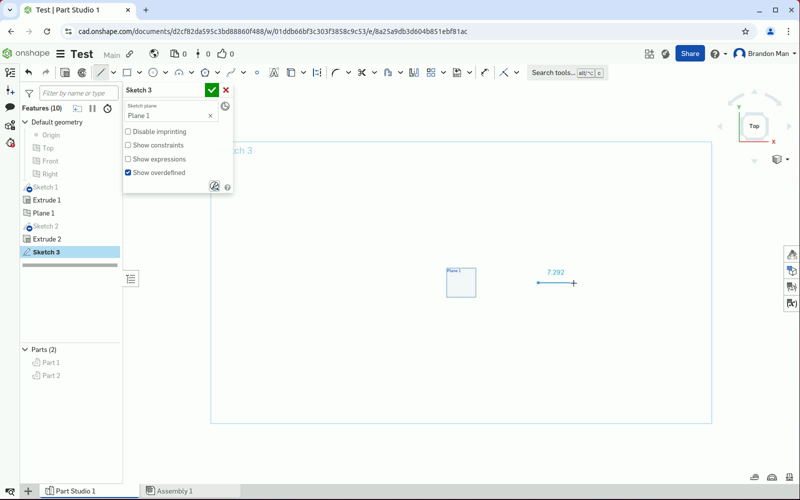
click(573, 282)
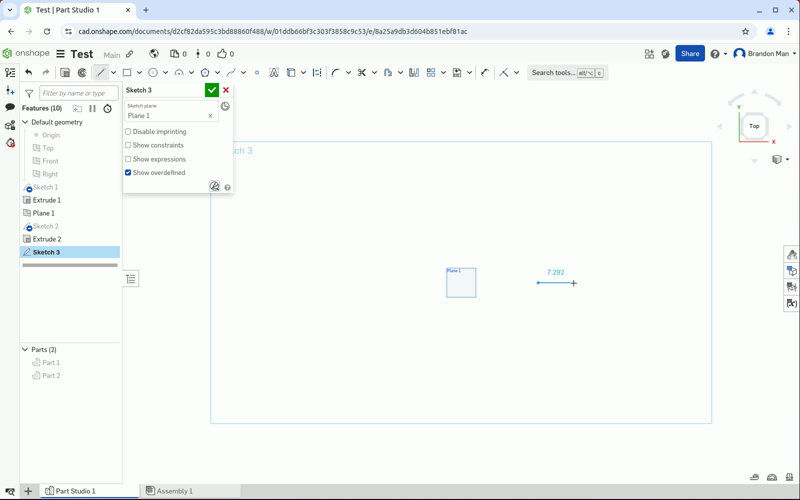
key_up(shift)
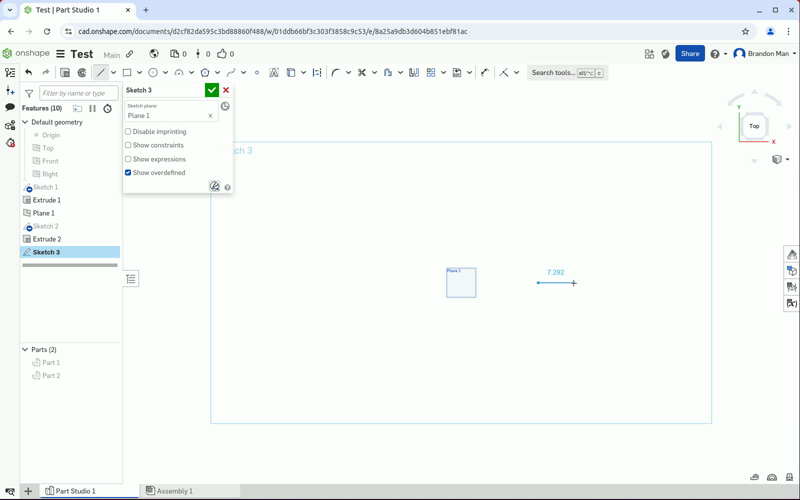
key_down(shift)
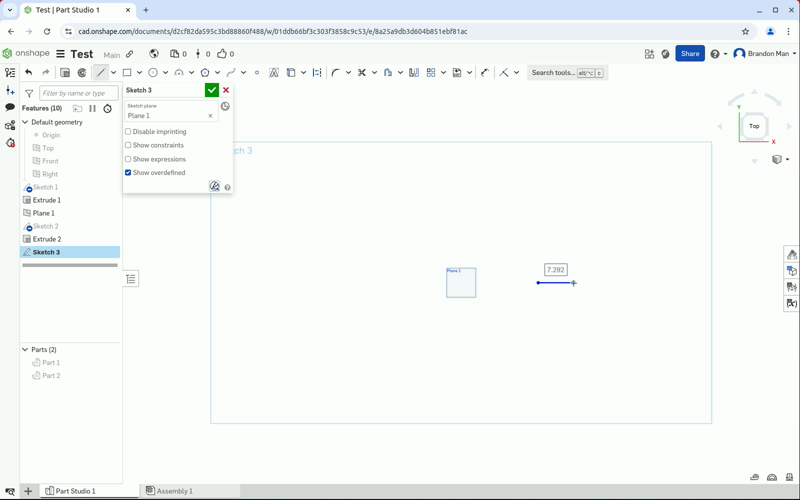
mouse_move(589, 282)
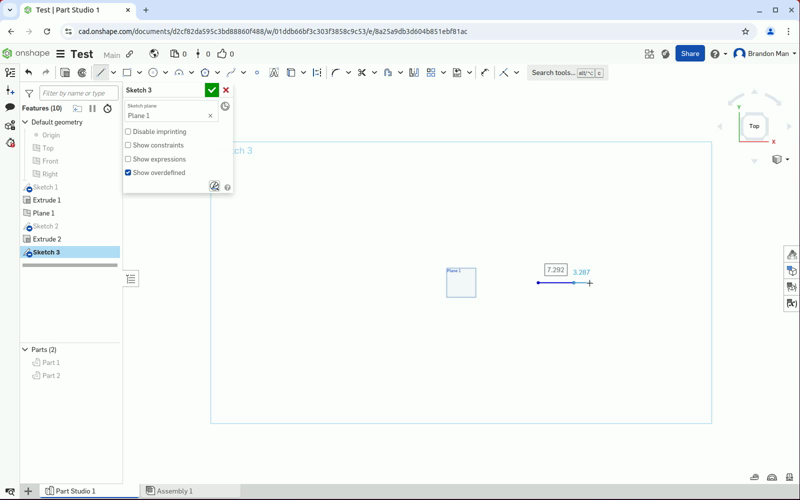
mouse_move(573, 237)
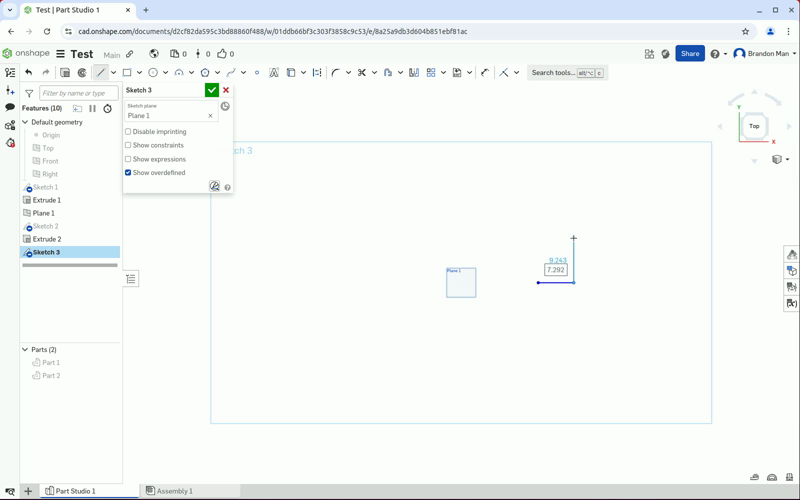
click(573, 237)
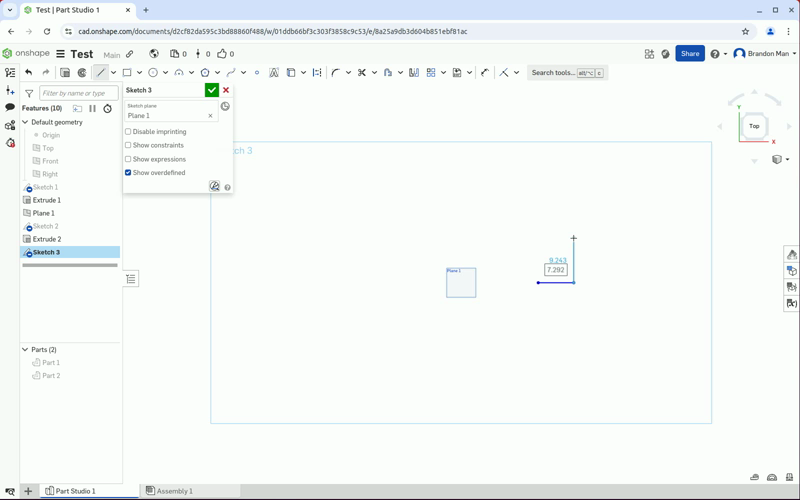
key_up(shift)
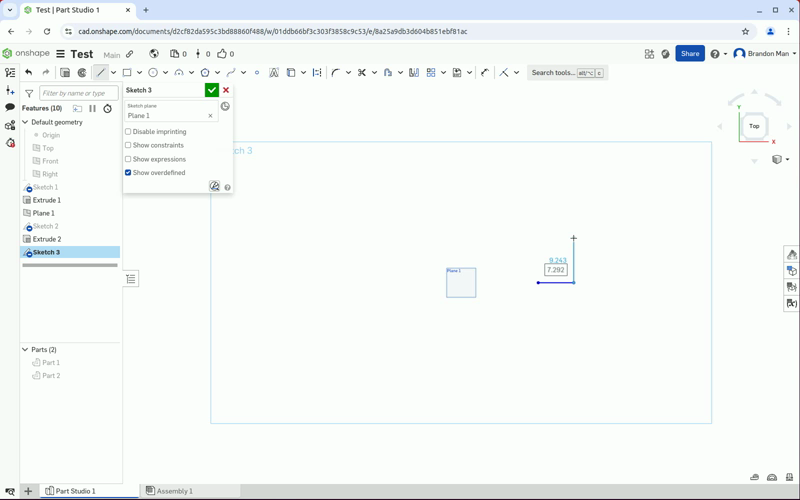
key_down(shift)
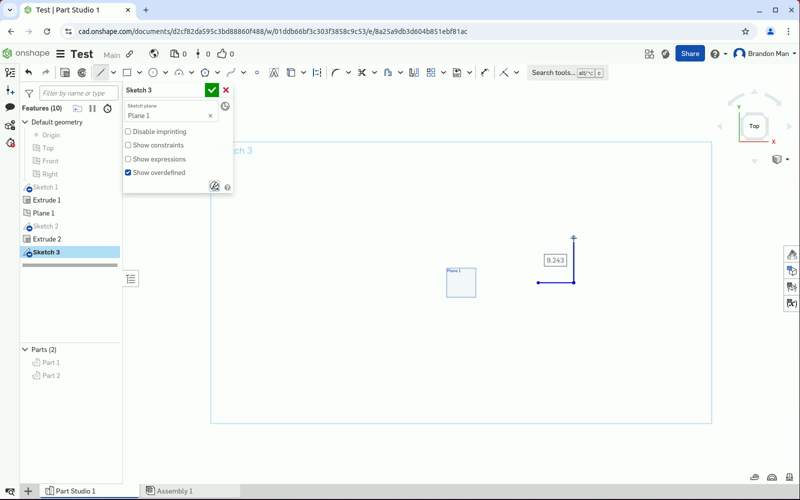
mouse_move(589, 237)
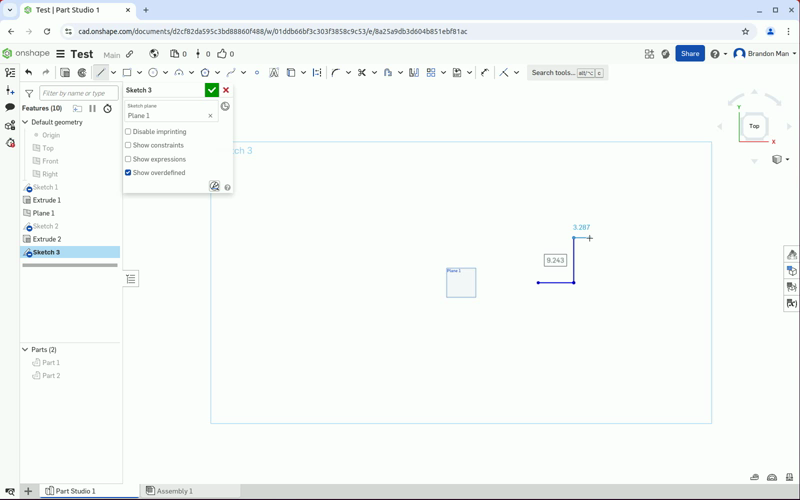
mouse_move(538, 237)
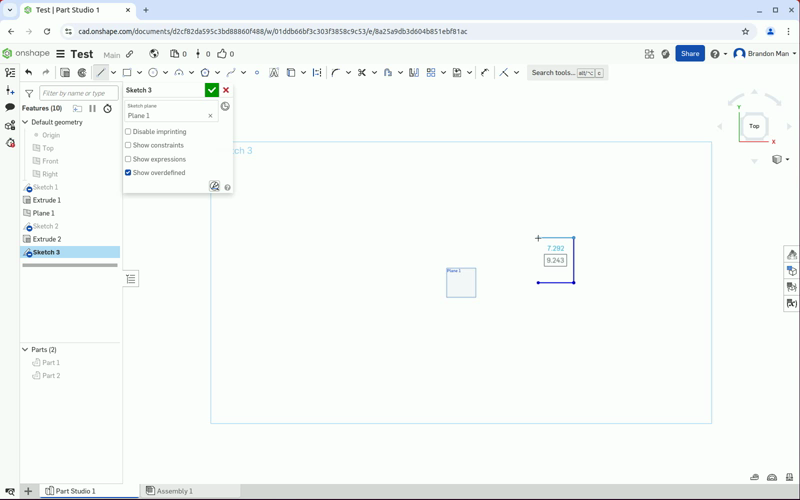
click(538, 237)
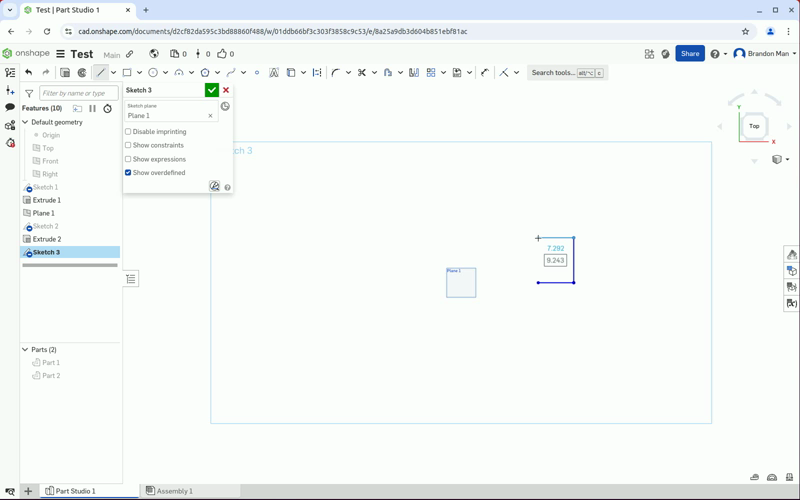
key_up(shift)
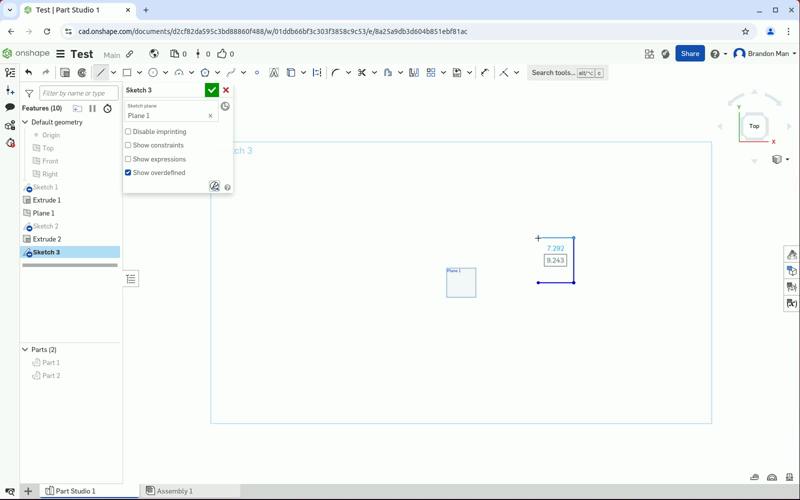
mouse_move(568, 237)
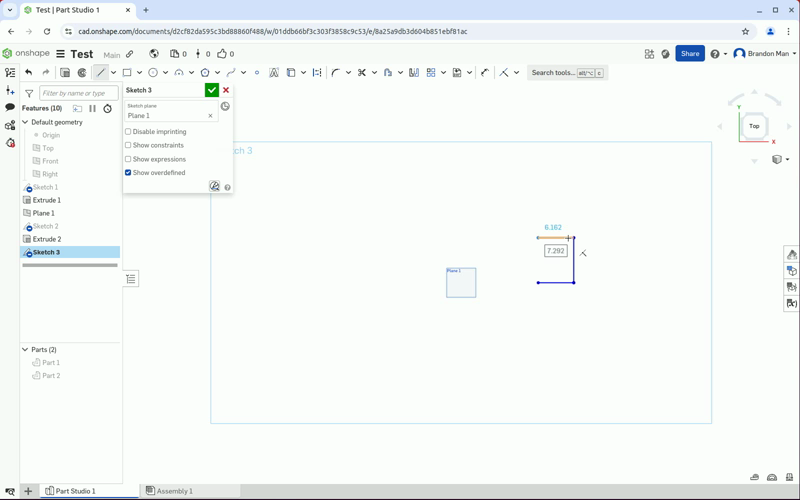
key_down(shift)
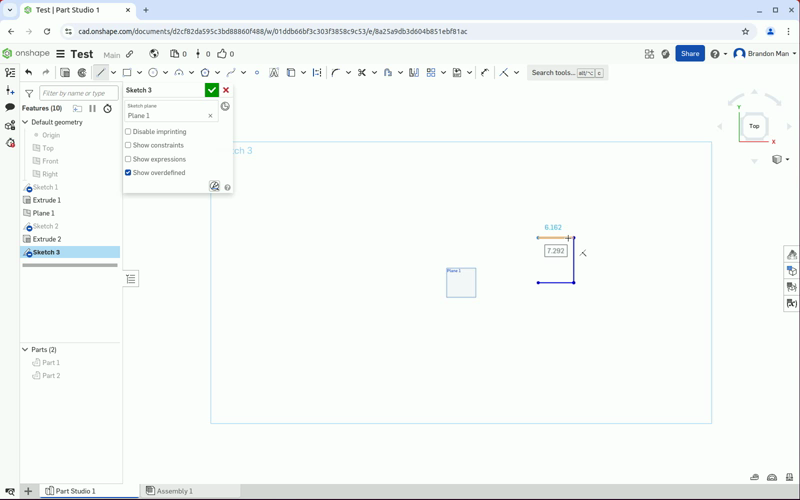
mouse_move(538, 282)
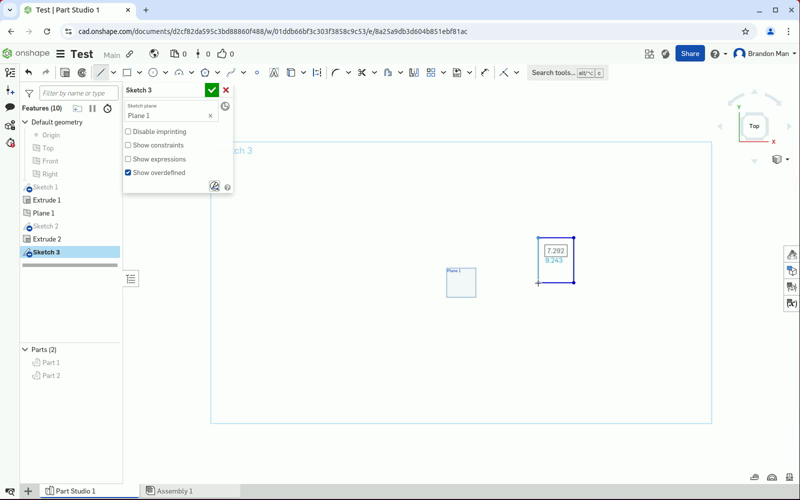
key_up(shift)
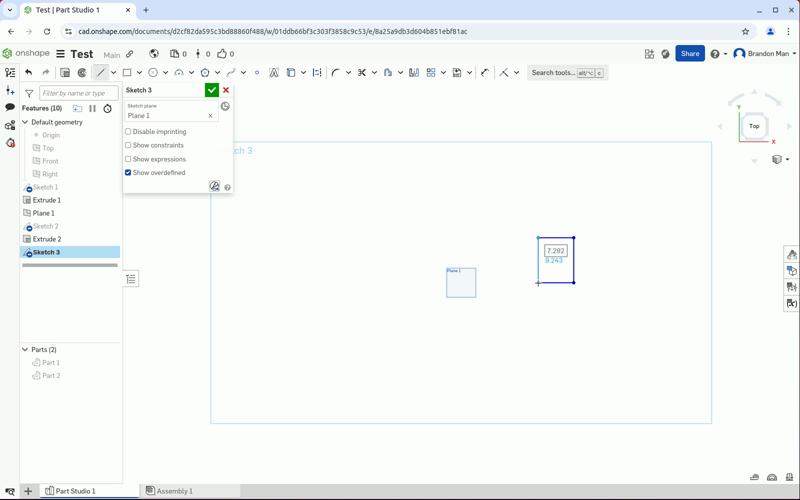
click(538, 282)
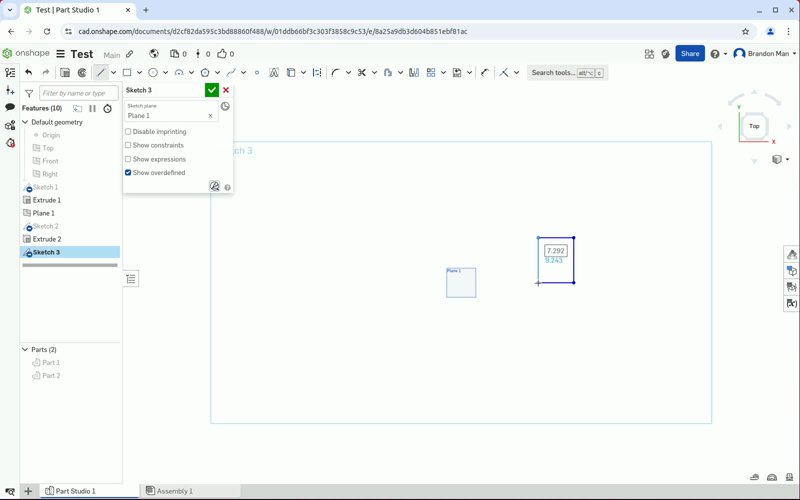
key(esc)
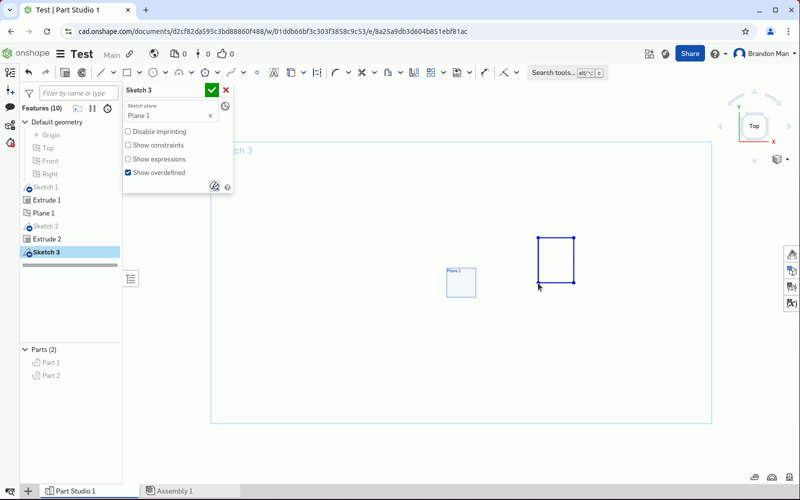
mouse_move(546, 255)
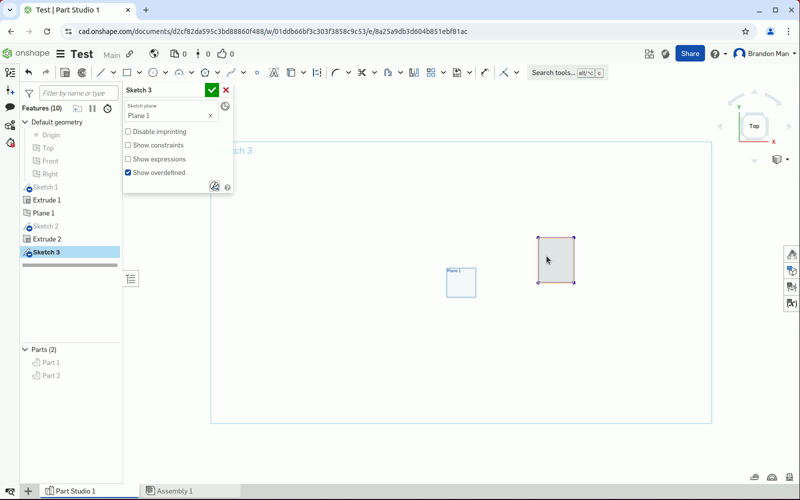
scroll(6)
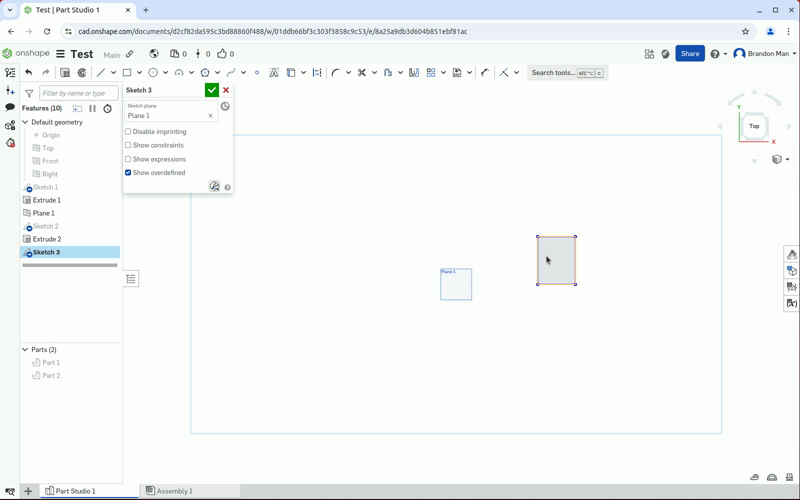
scroll(6)
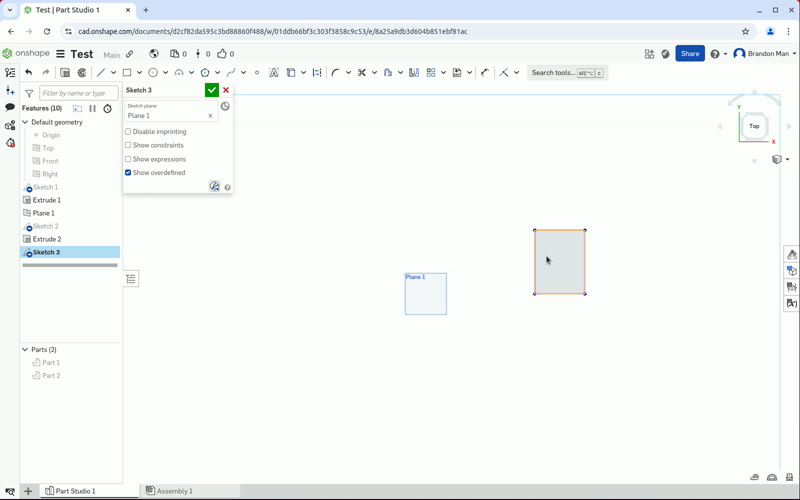
scroll(6)
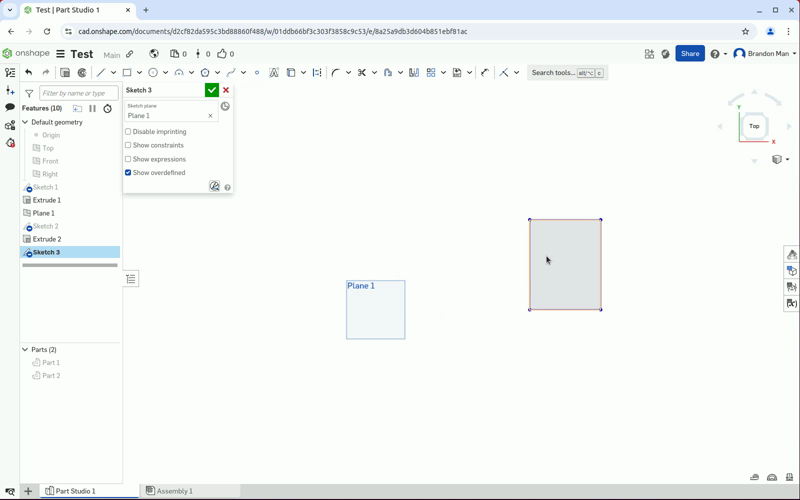
scroll(6)
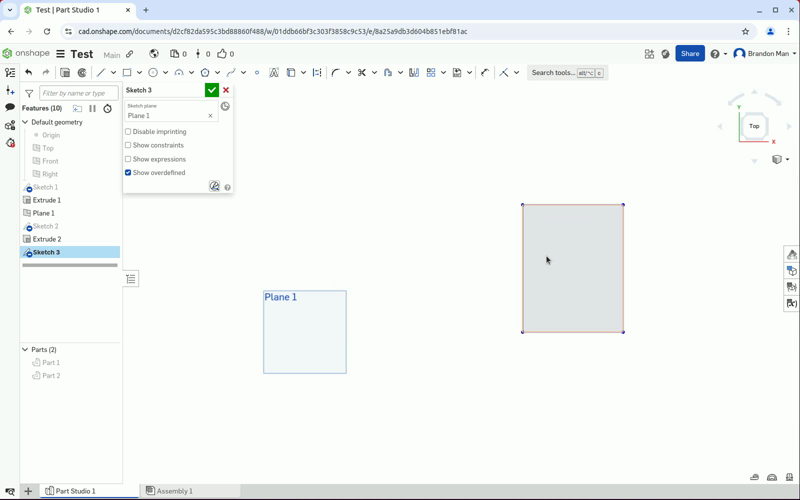
scroll(6)
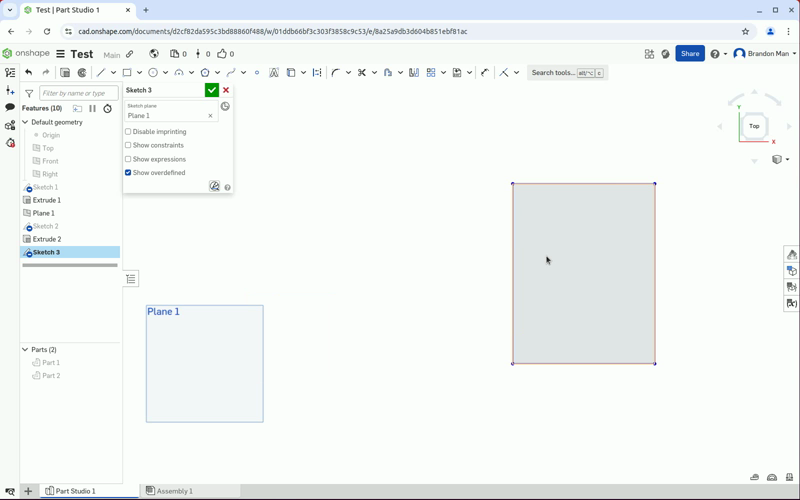
scroll(6)
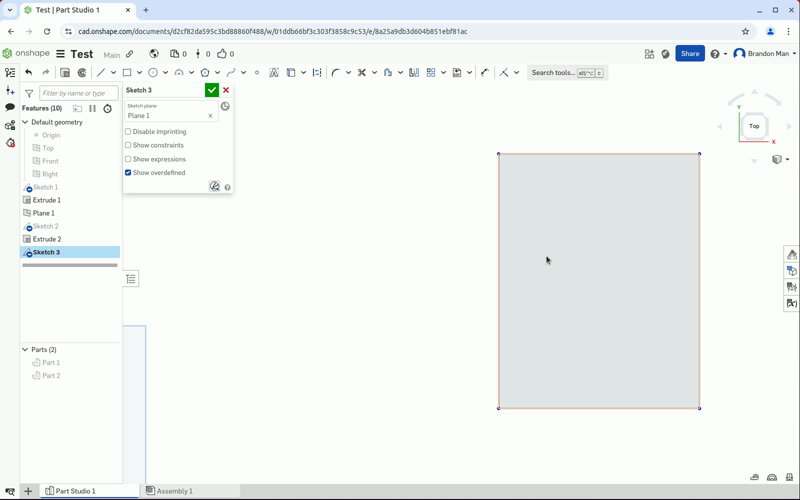
scroll(6)
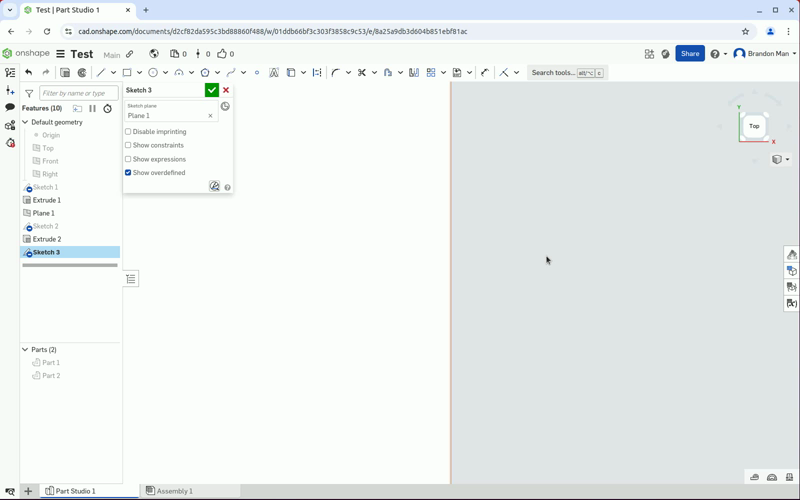
click(546, 255)
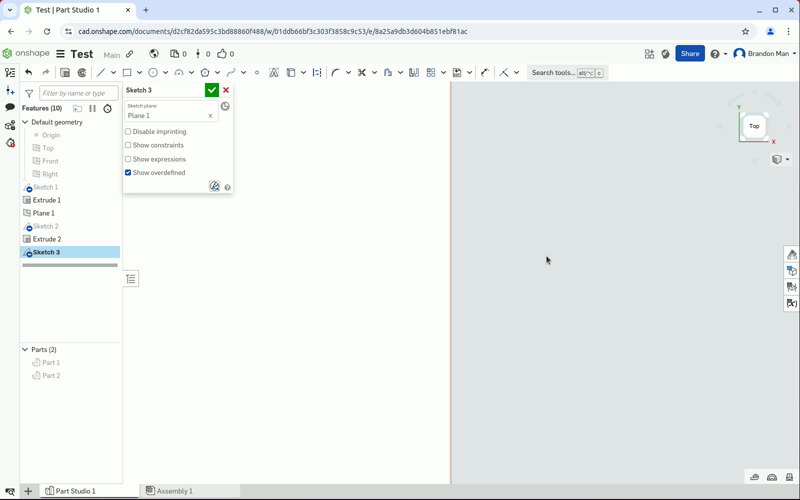
scroll(-6)
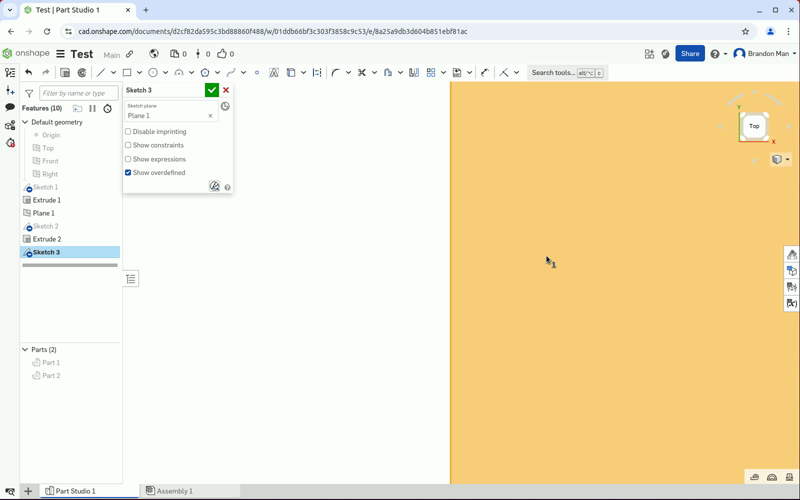
scroll(-6)
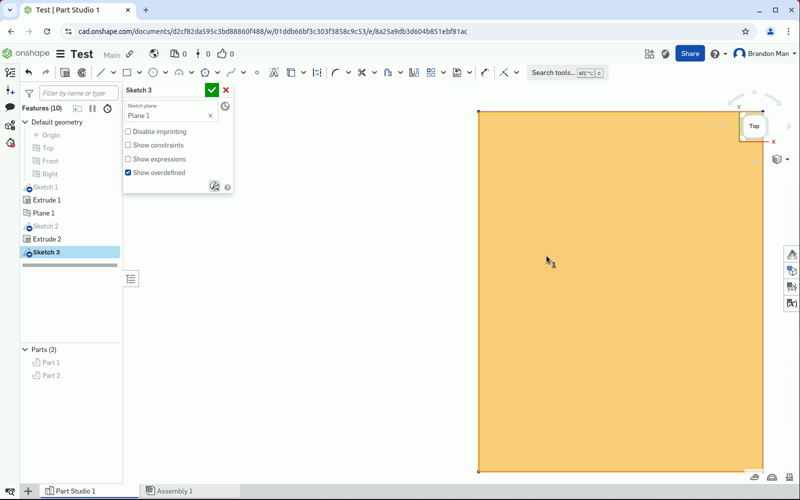
scroll(-6)
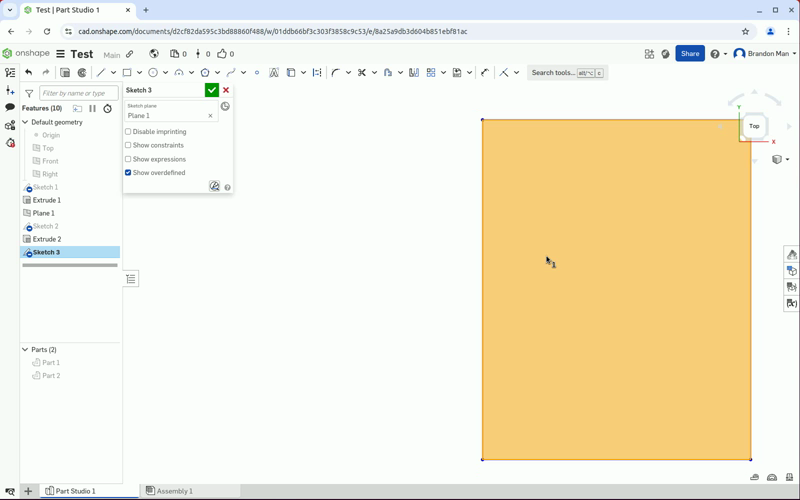
scroll(-6)
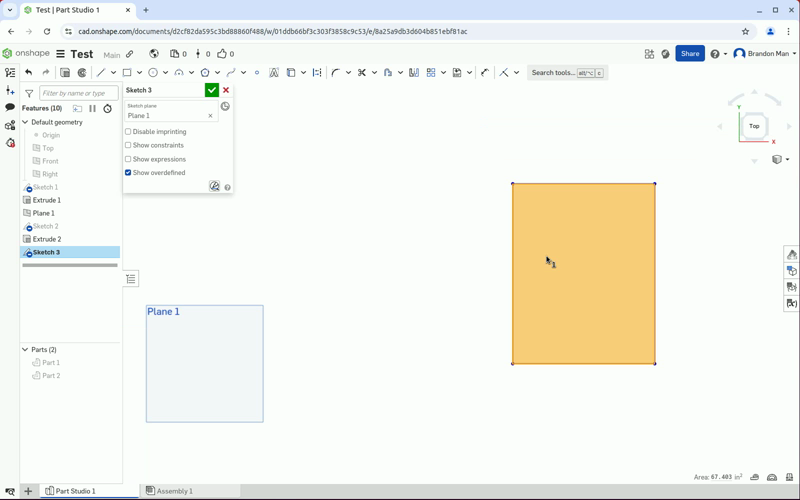
scroll(-6)
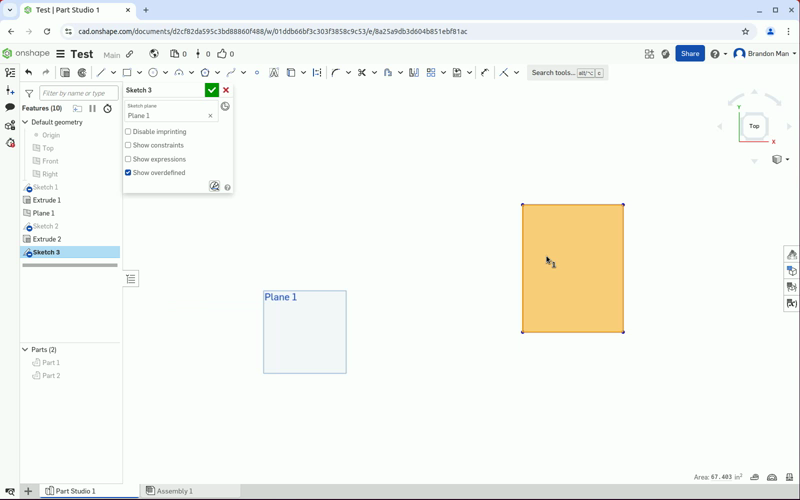
scroll(-6)
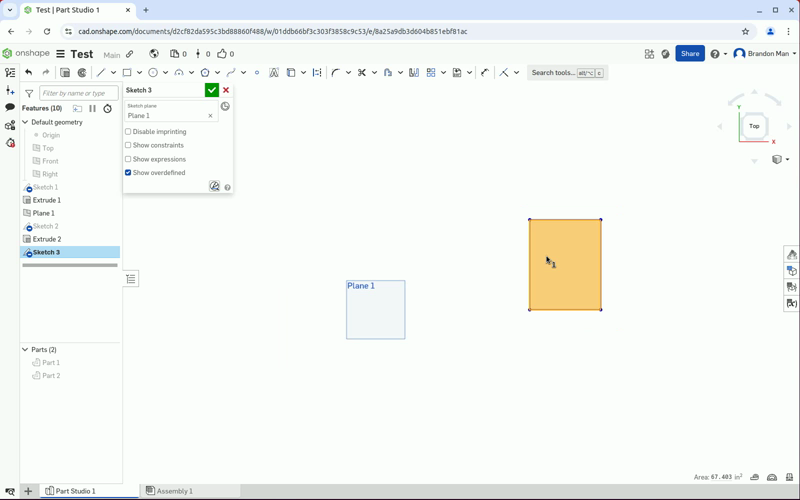
scroll(-6)
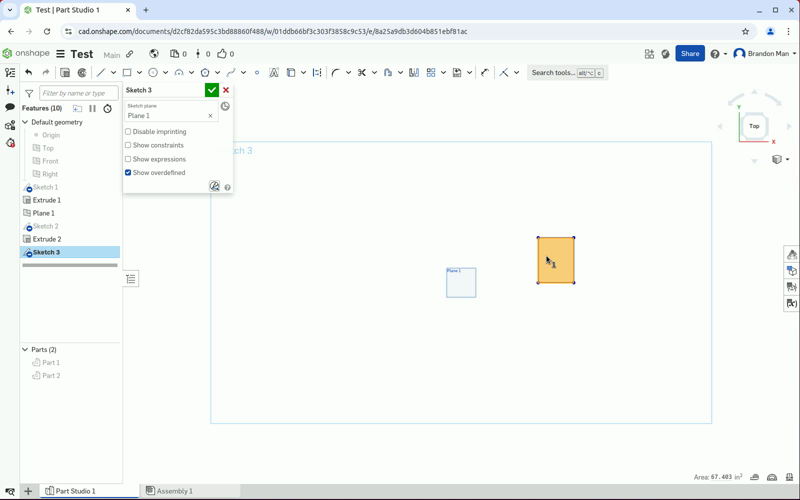
mouse_move(73, 352)
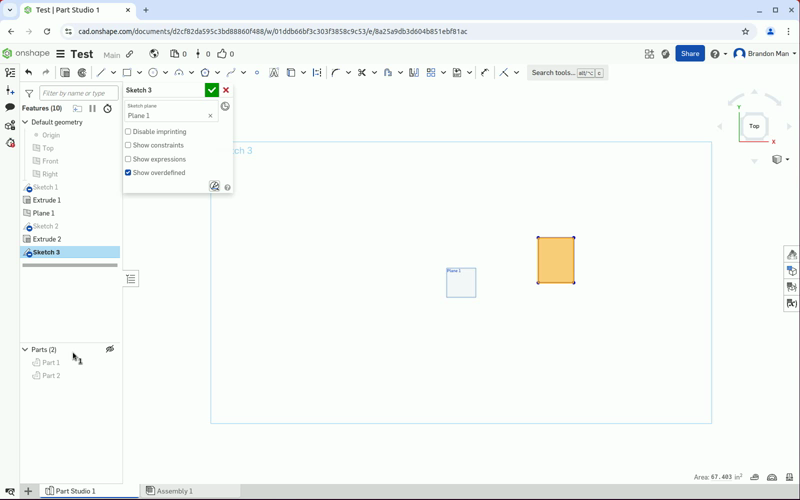
key(shift+y)
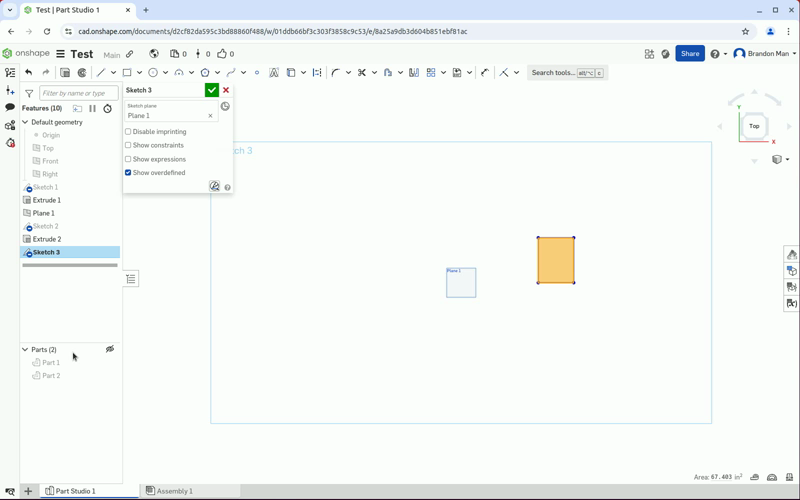
key(shift+e)
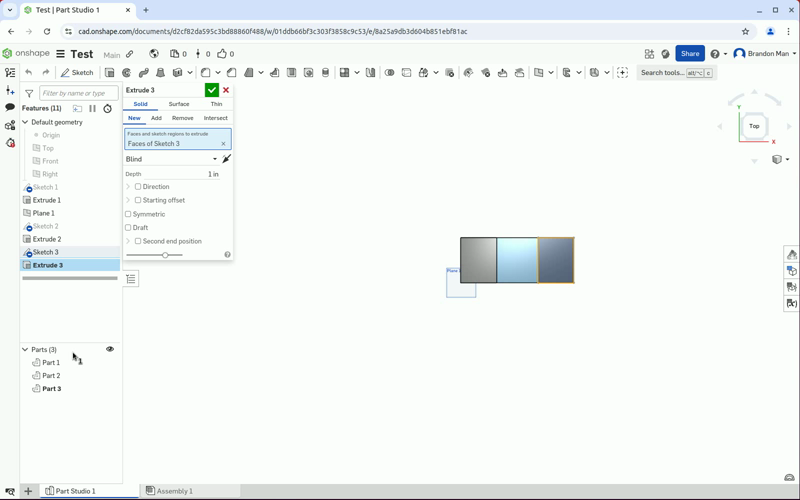
mouse_move(143, 106)
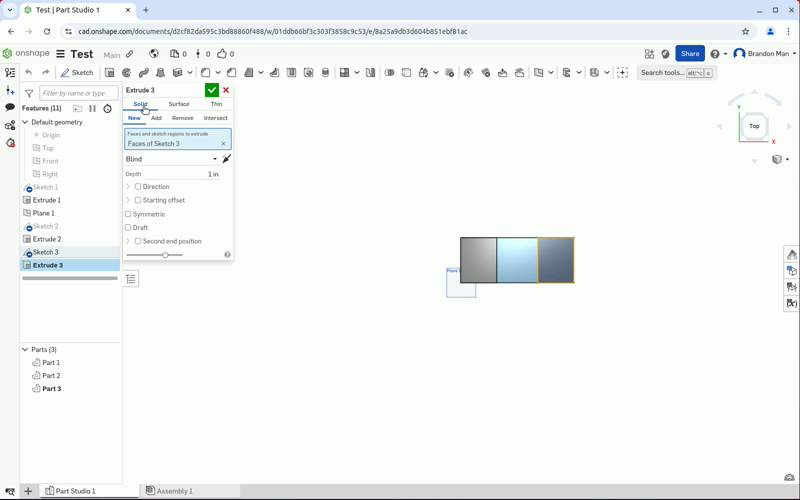
click(143, 106)
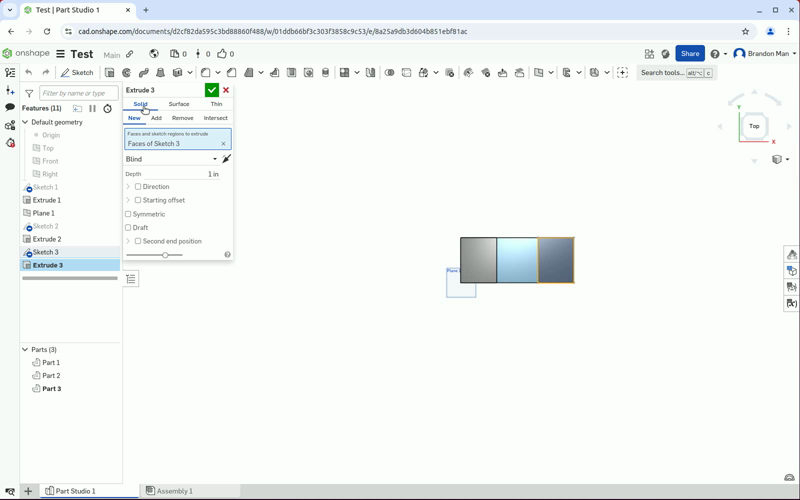
mouse_move(137, 120)
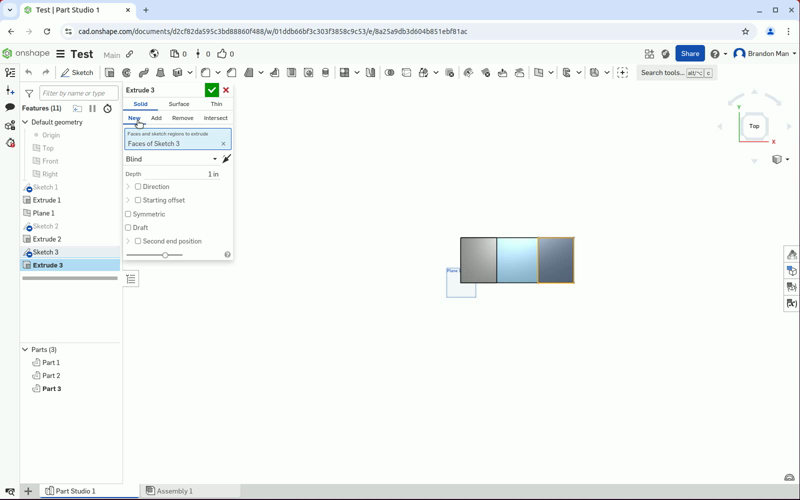
click(137, 120)
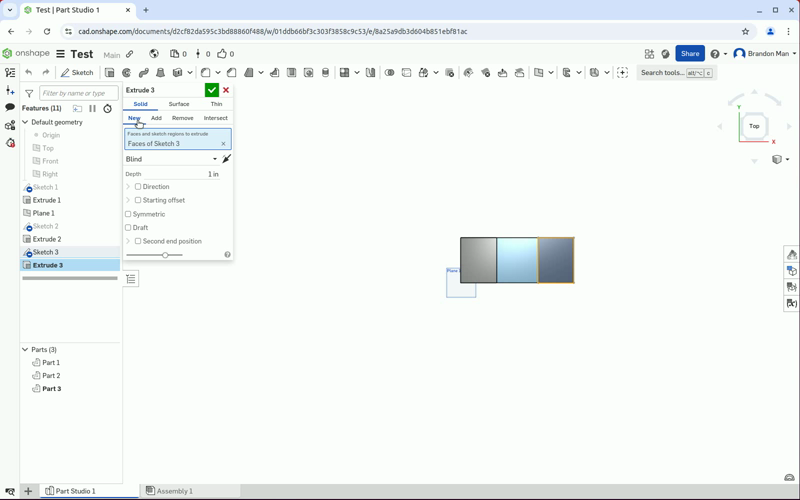
key(tab, 4)
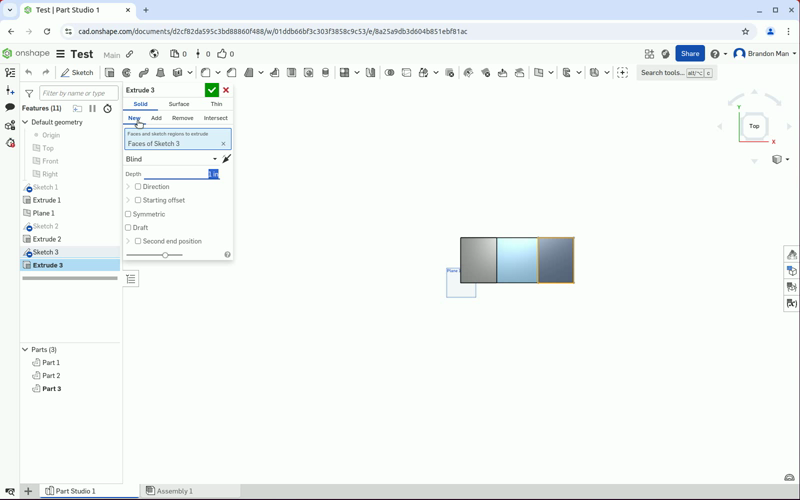
text(1.204)
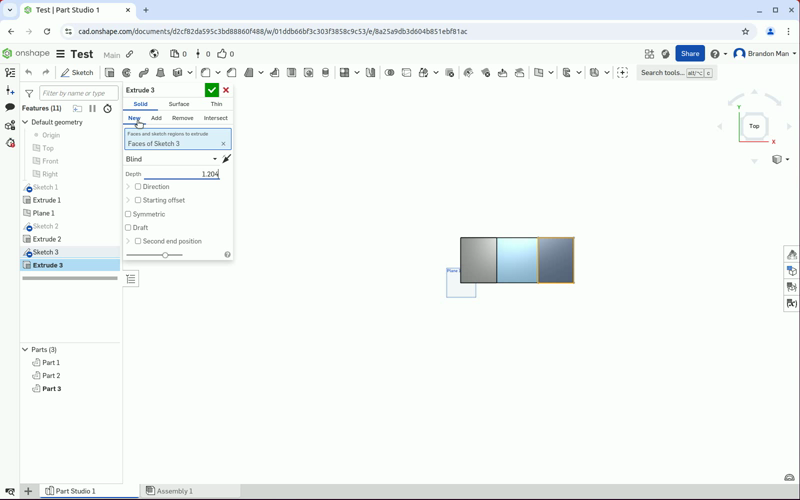
key(enter)
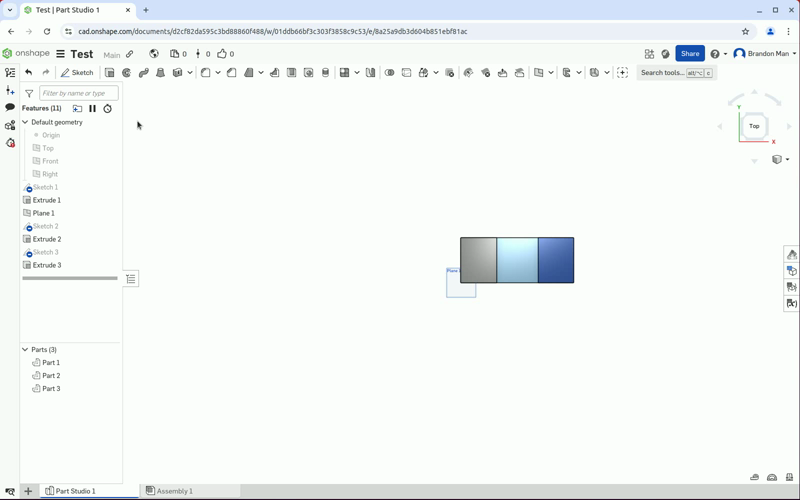
key(shift+h)
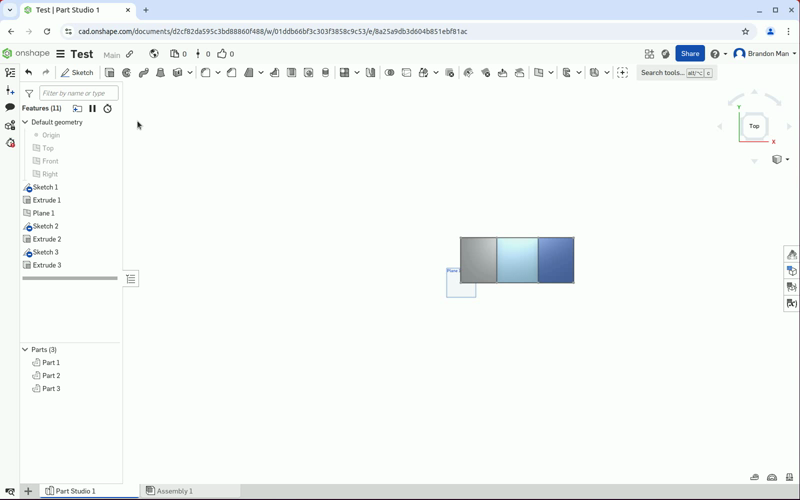
key(shift+h)
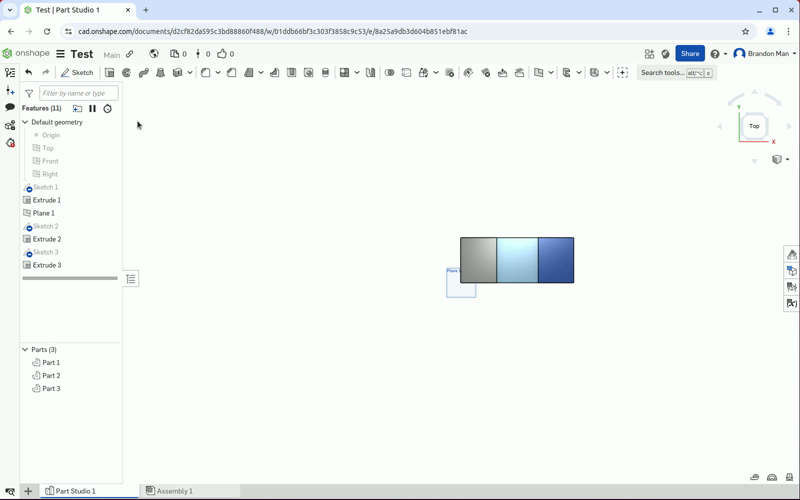
mouse_move(73, 189)
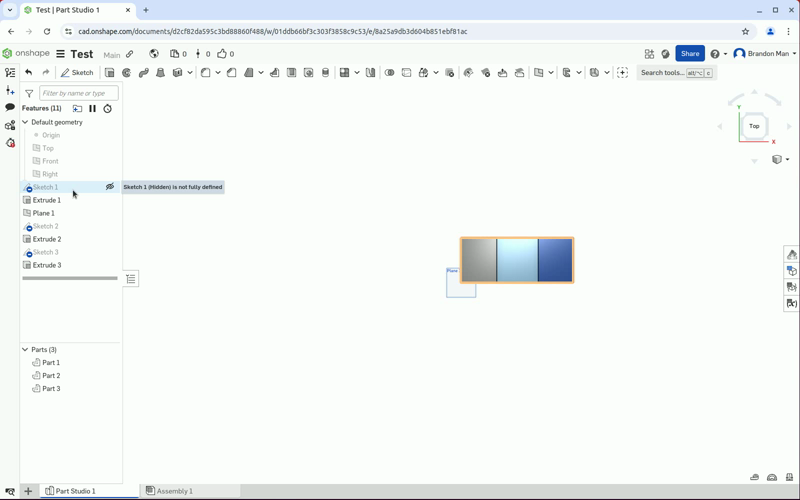
click(73, 189)
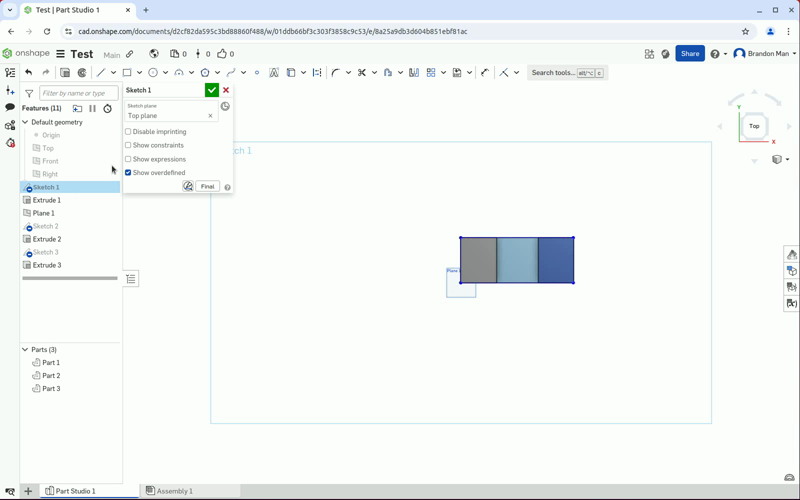
mouse_move(229, 92)
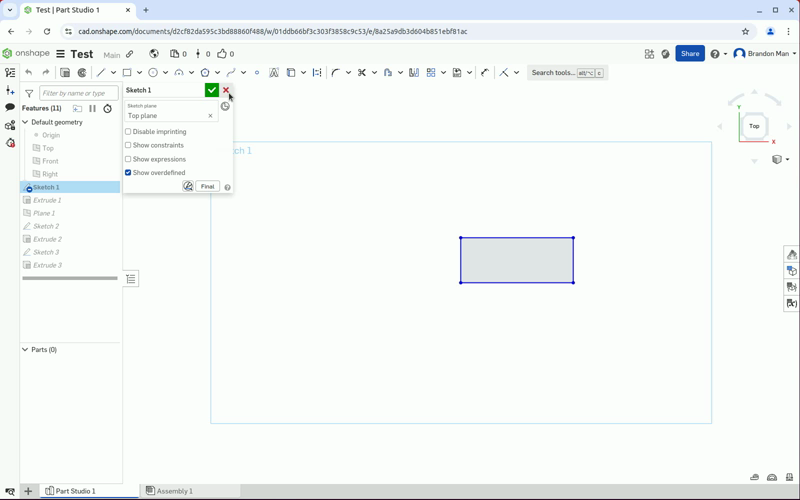
click(229, 92)
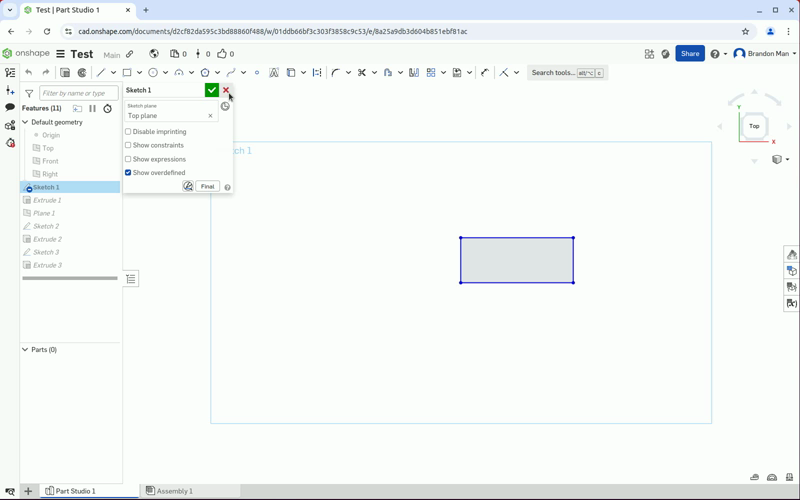
key(shift+s)
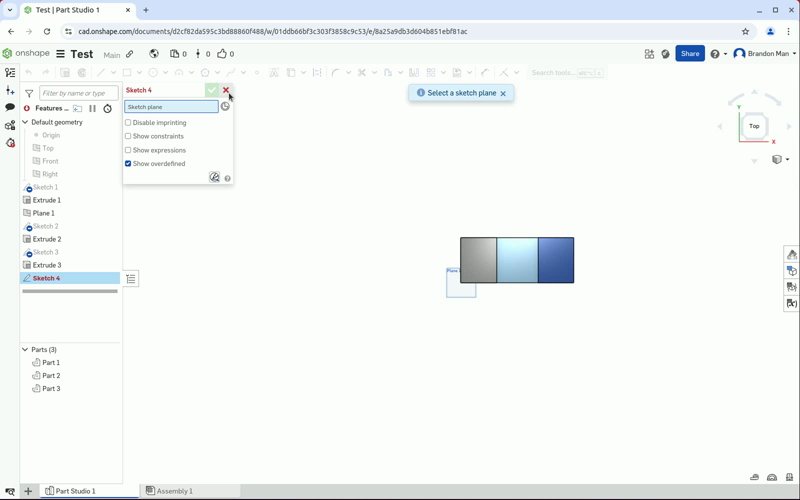
mouse_move(73, 215)
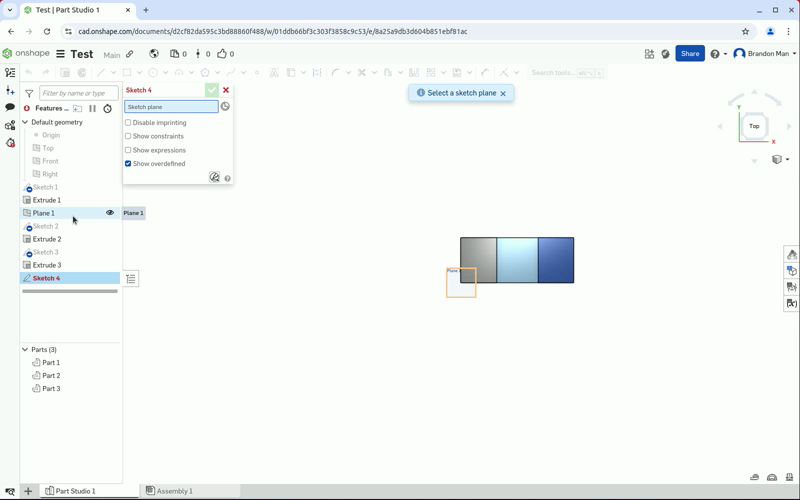
click(73, 215)
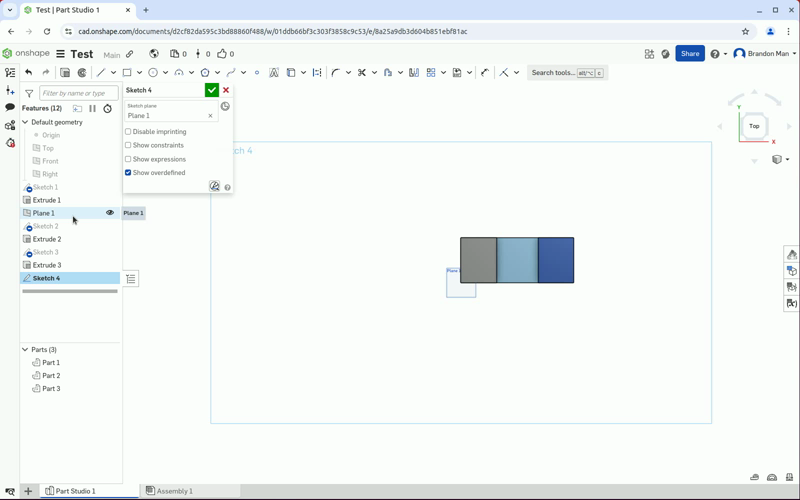
mouse_move(73, 352)
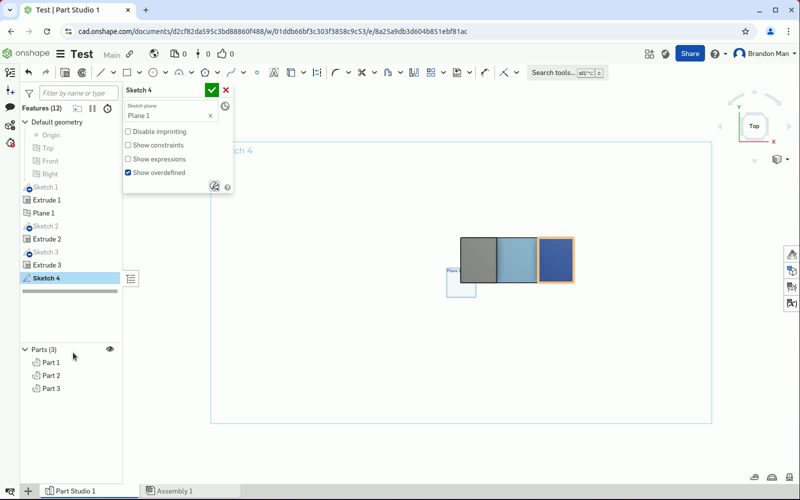
key(y)
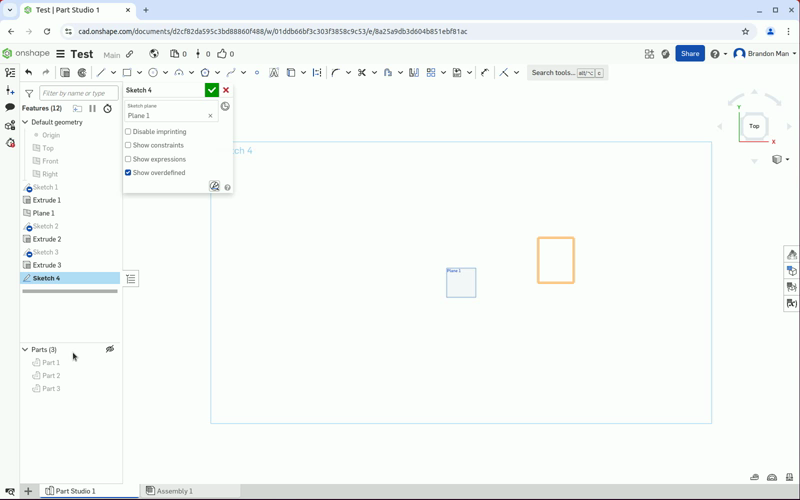
key(l)
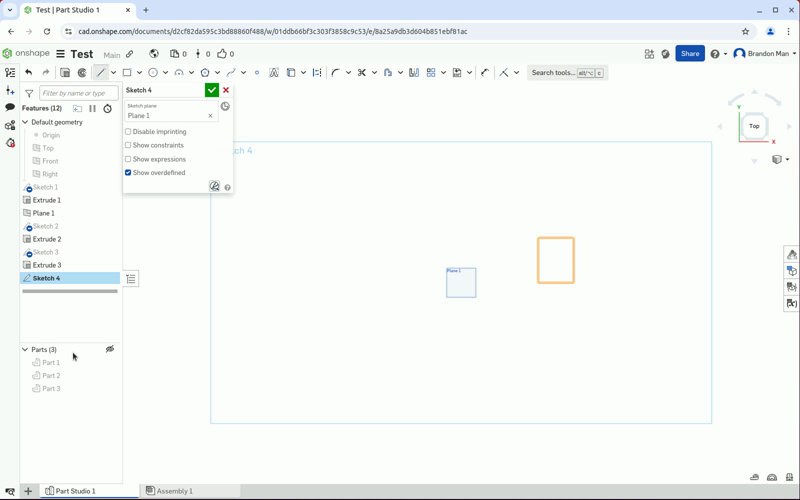
key_down(shift)
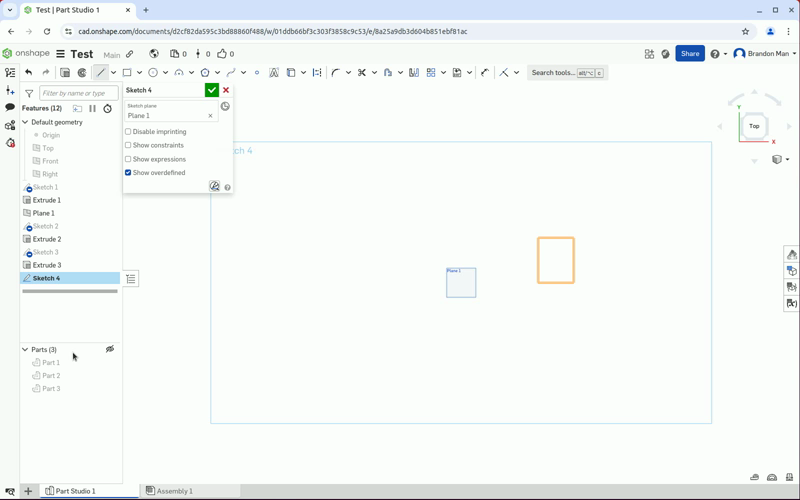
mouse_move(499, 282)
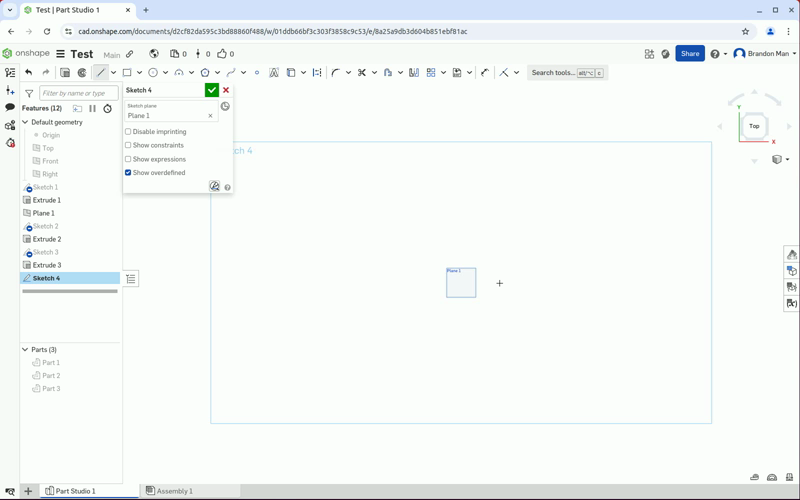
click(499, 282)
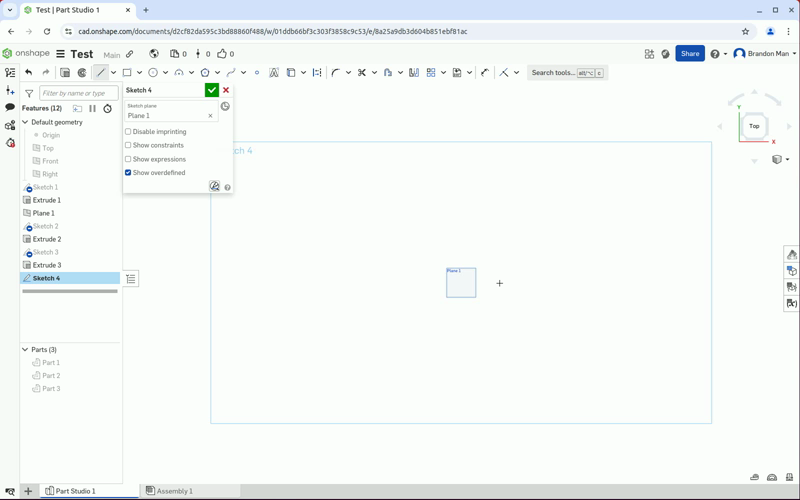
key_up(shift)
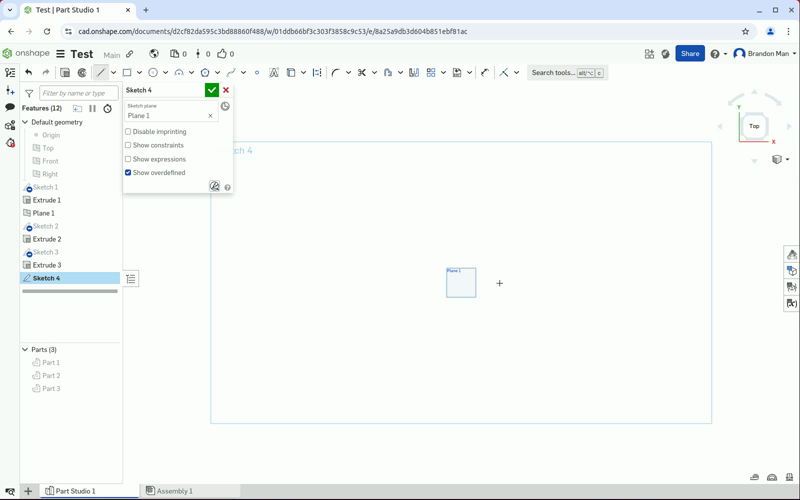
key_down(shift)
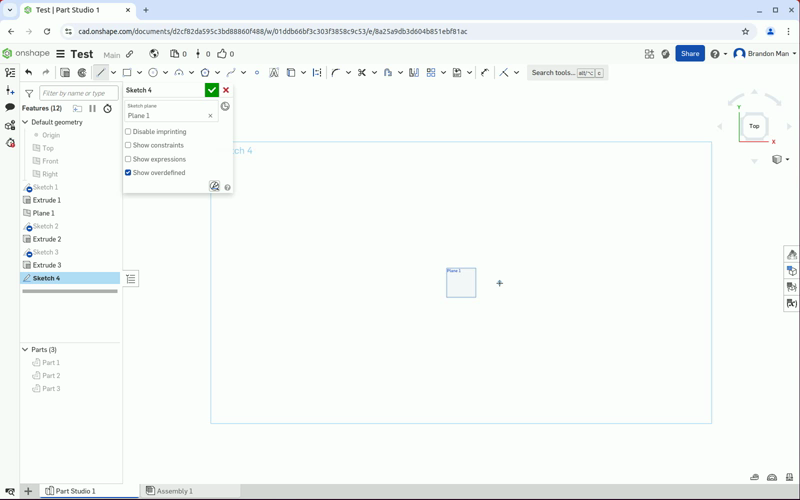
mouse_move(529, 282)
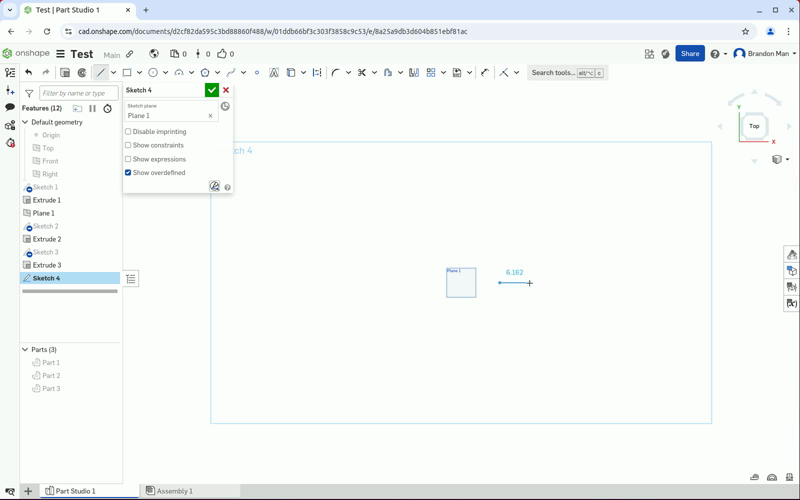
mouse_move(535, 282)
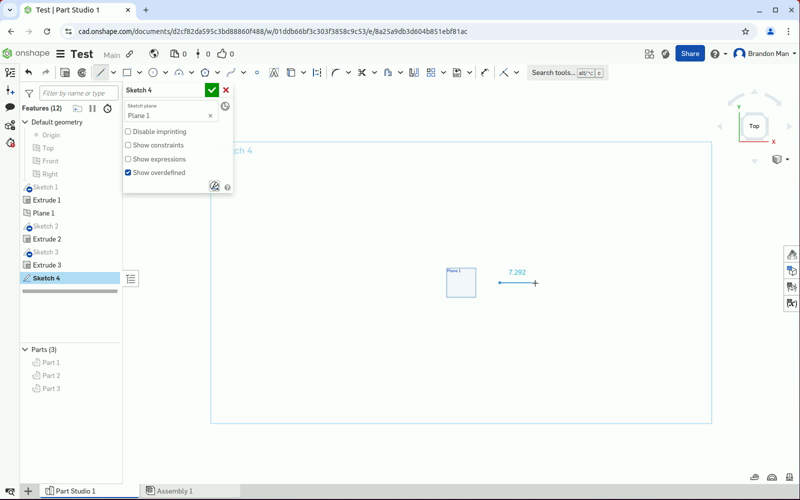
click(535, 282)
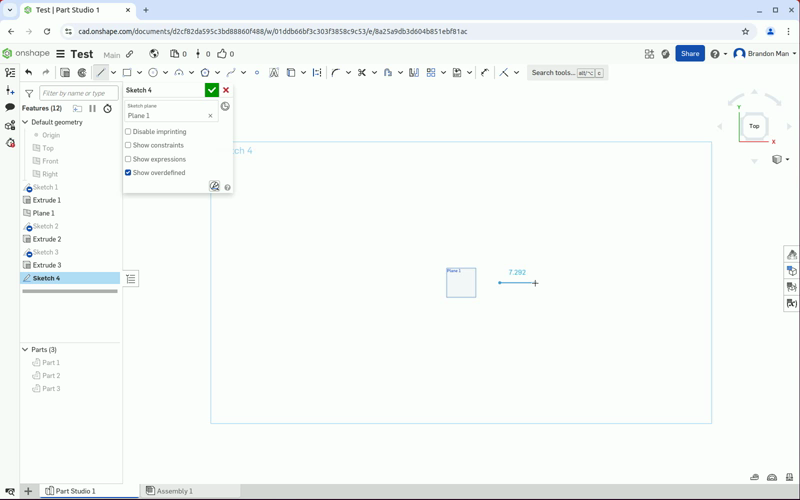
key_up(shift)
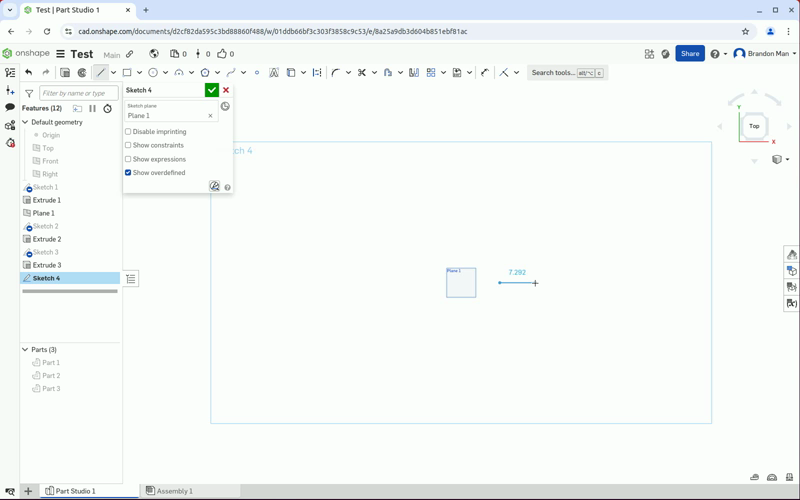
key_down(shift)
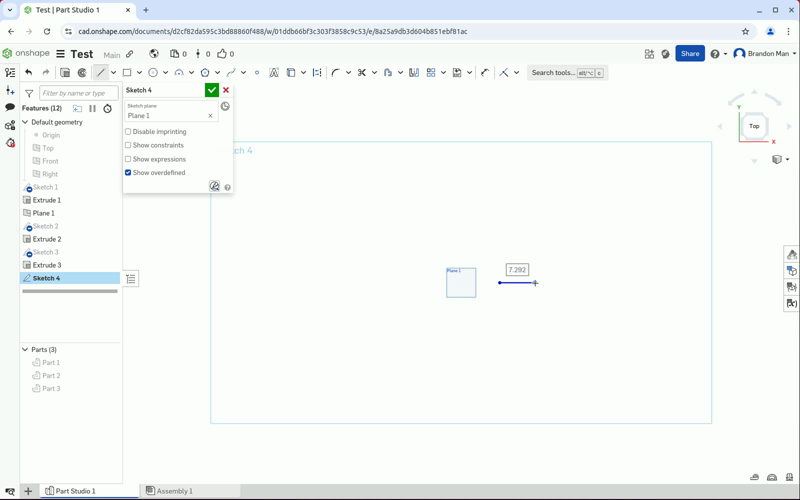
mouse_move(565, 282)
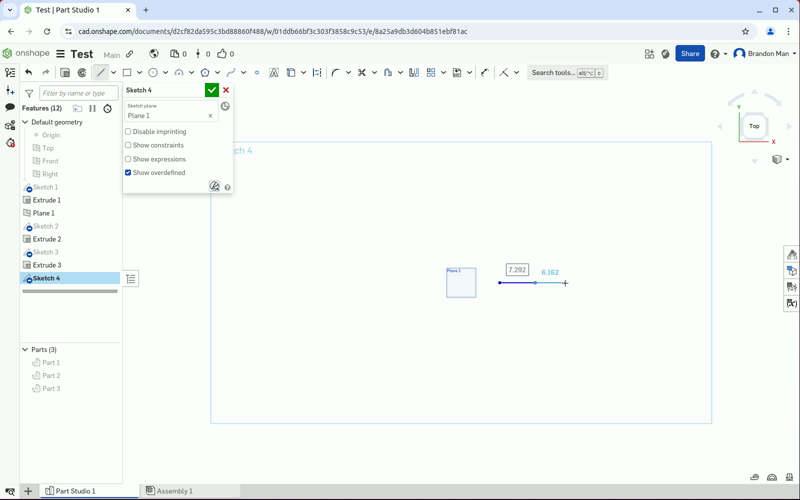
mouse_move(535, 237)
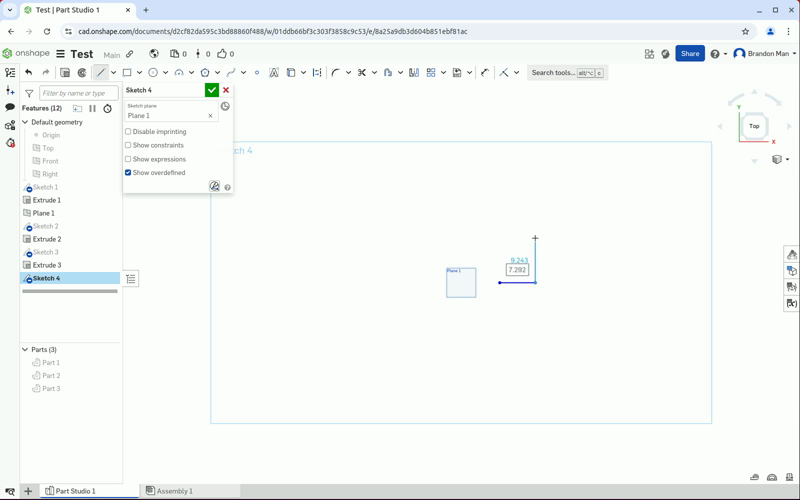
click(535, 237)
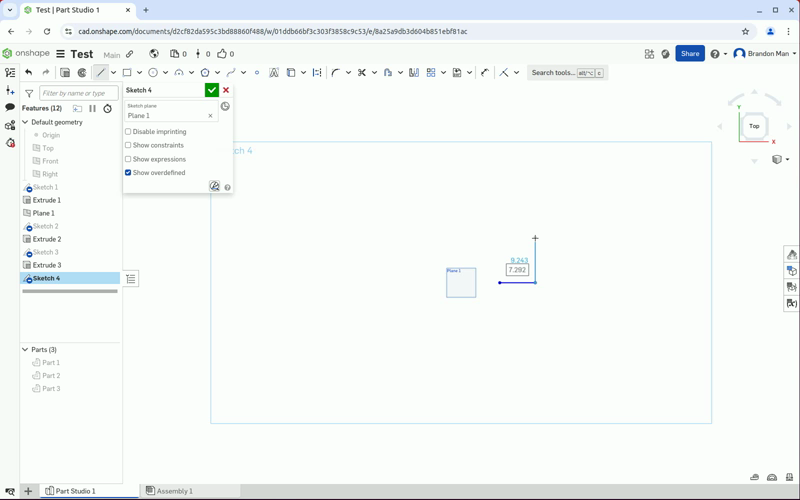
key_up(shift)
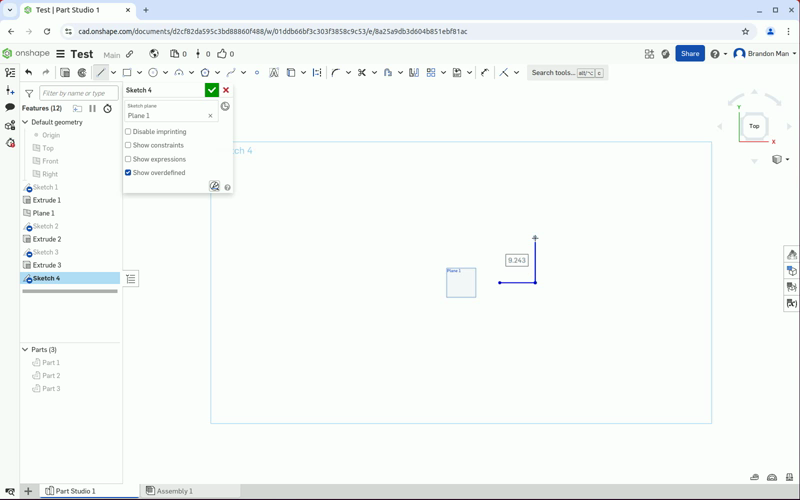
key_down(shift)
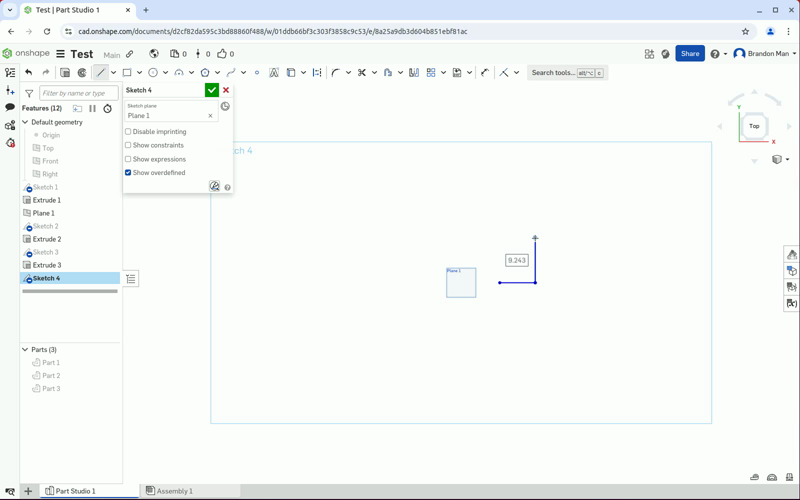
mouse_move(565, 237)
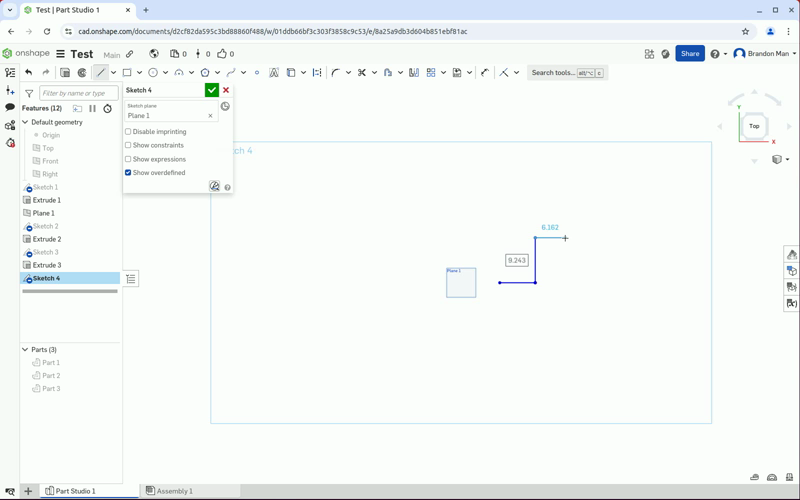
mouse_move(499, 237)
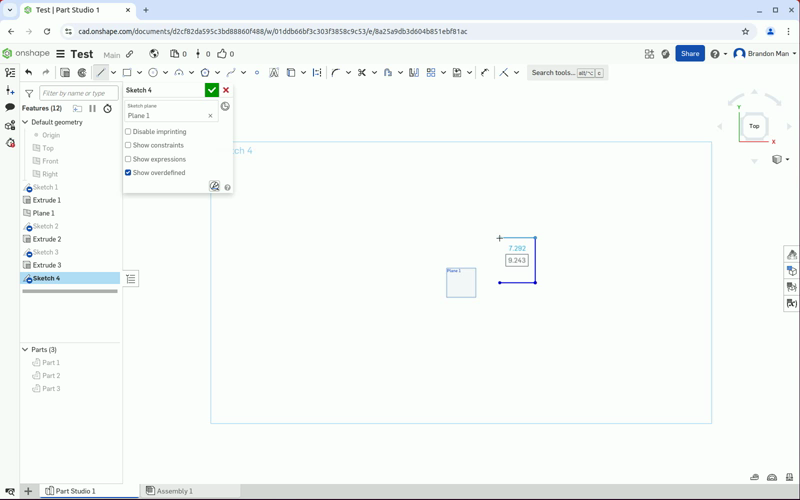
click(499, 237)
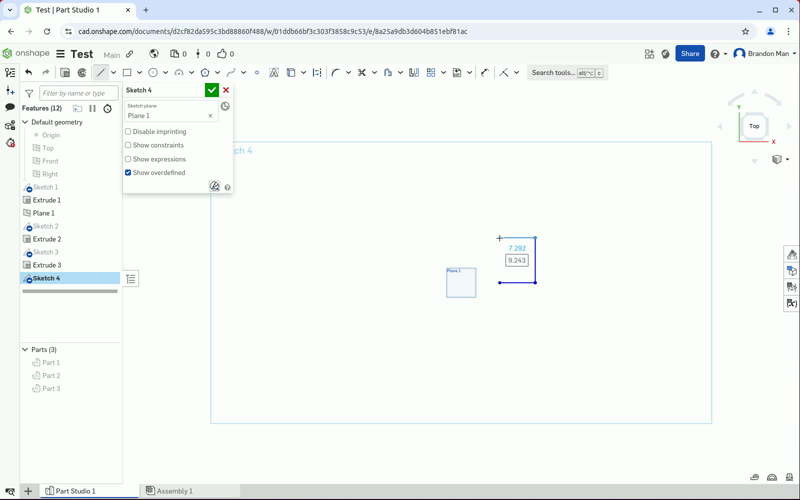
key_up(shift)
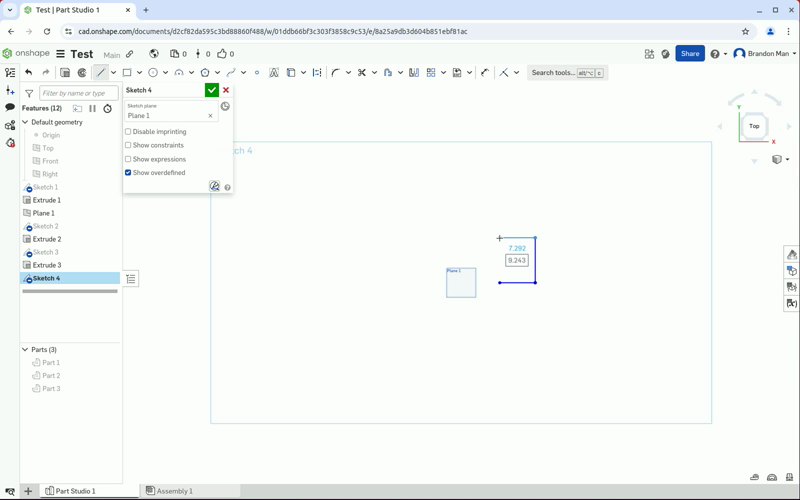
mouse_move(529, 237)
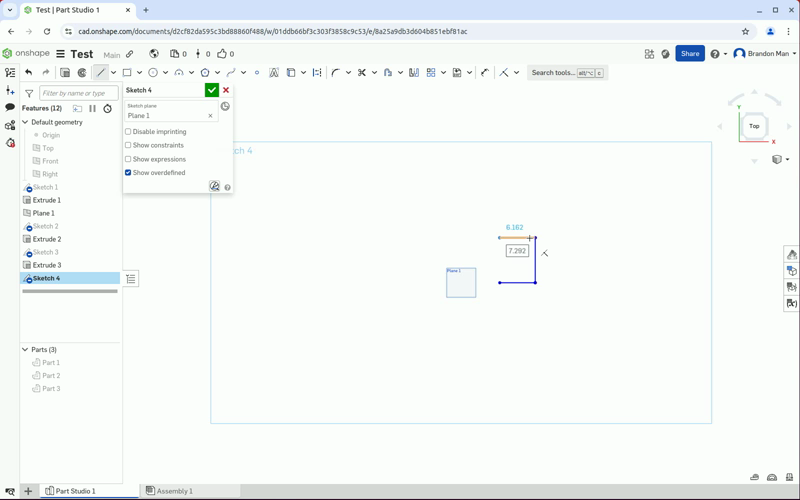
key_down(shift)
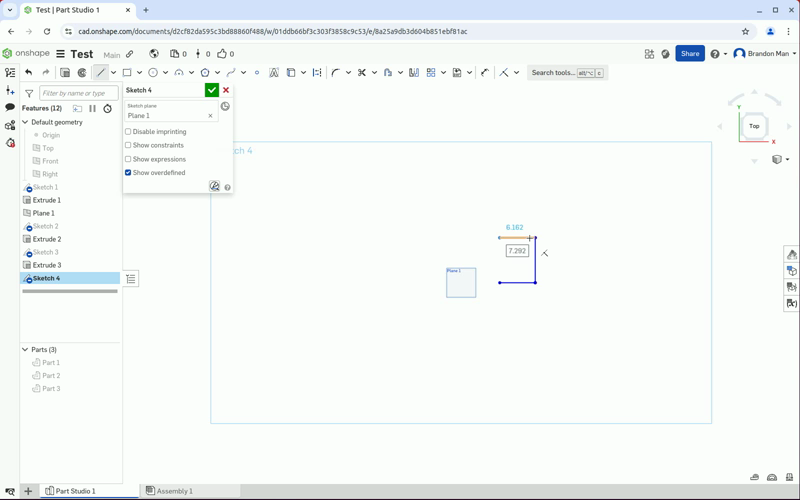
mouse_move(499, 282)
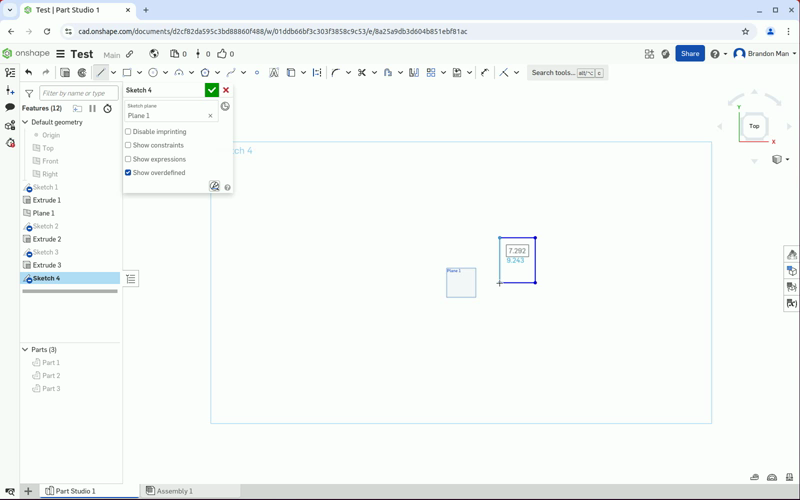
key_up(shift)
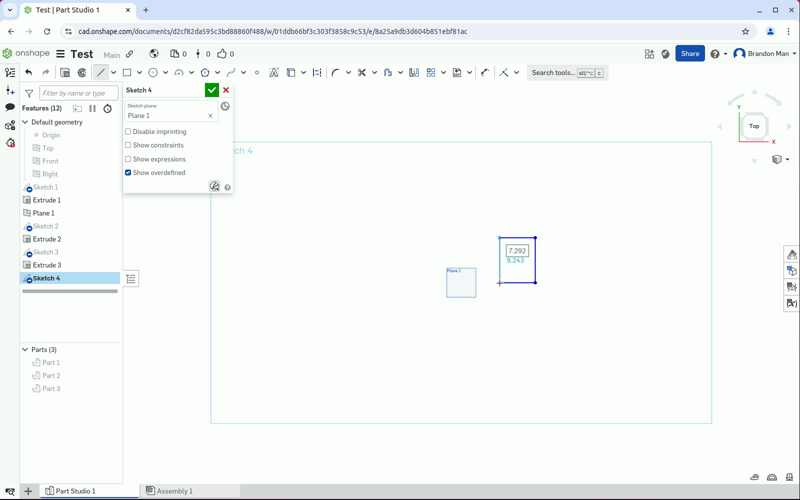
click(499, 282)
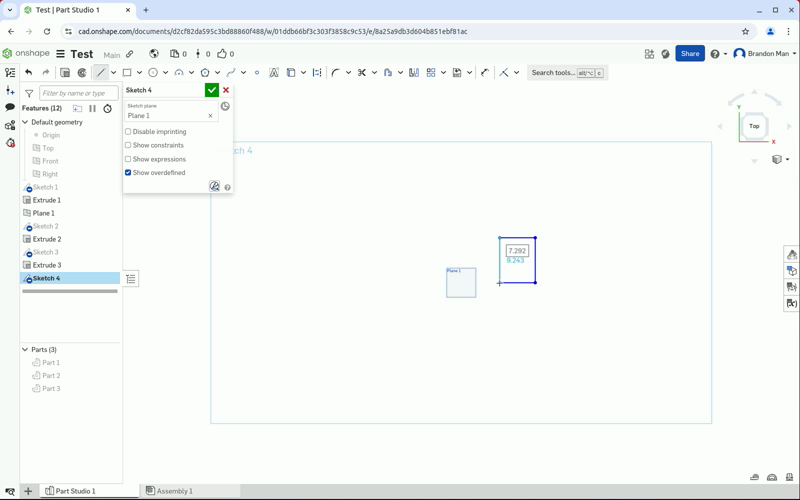
key(esc)
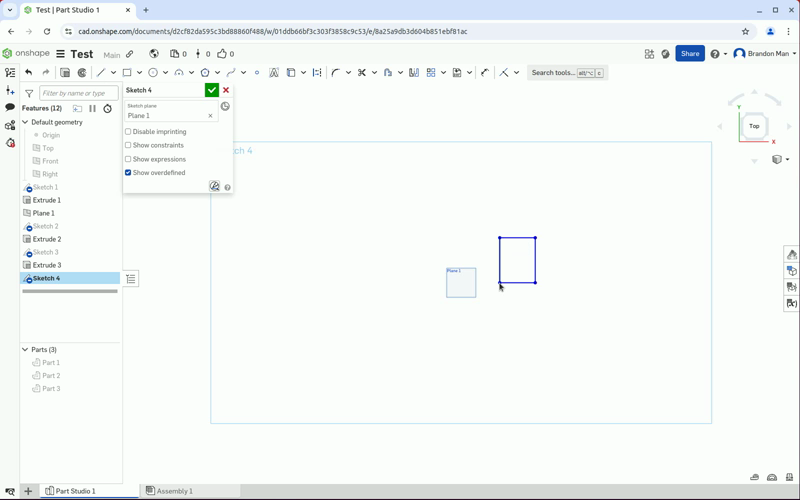
mouse_move(504, 272)
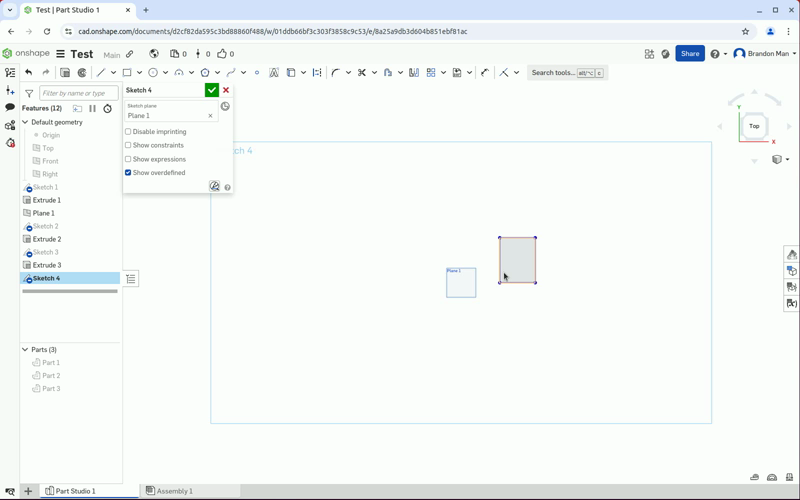
scroll(6)
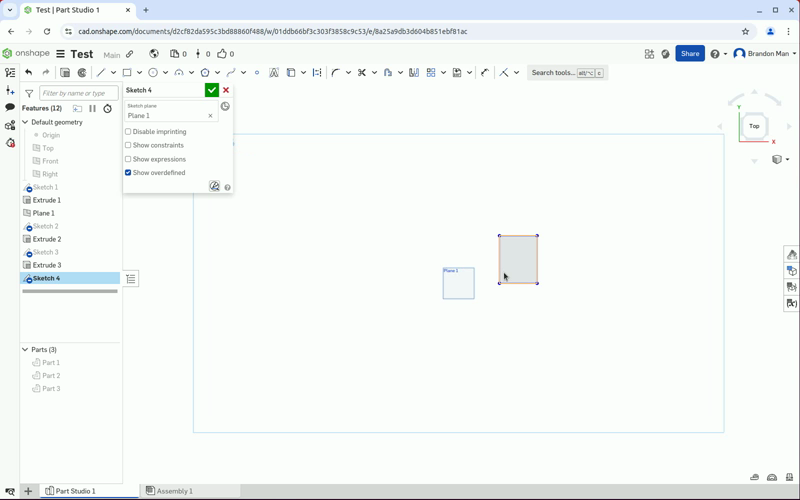
scroll(6)
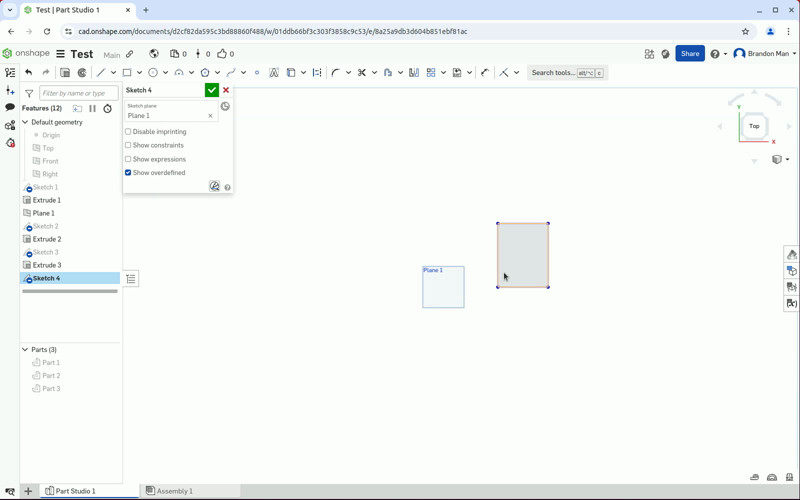
scroll(6)
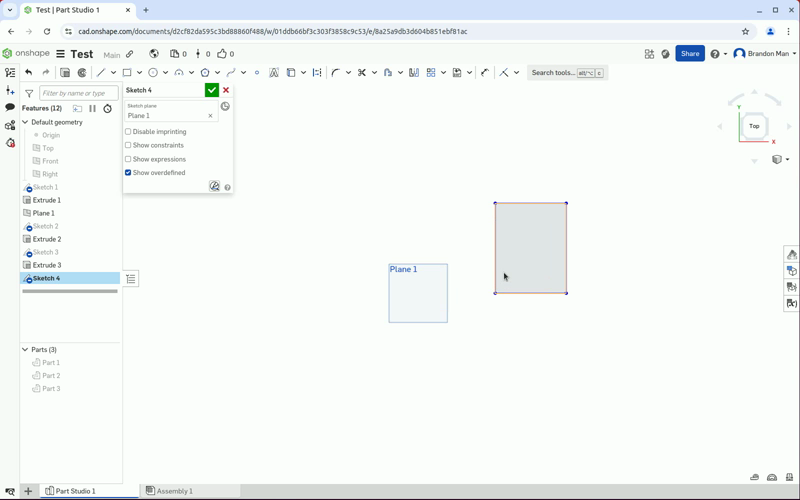
scroll(6)
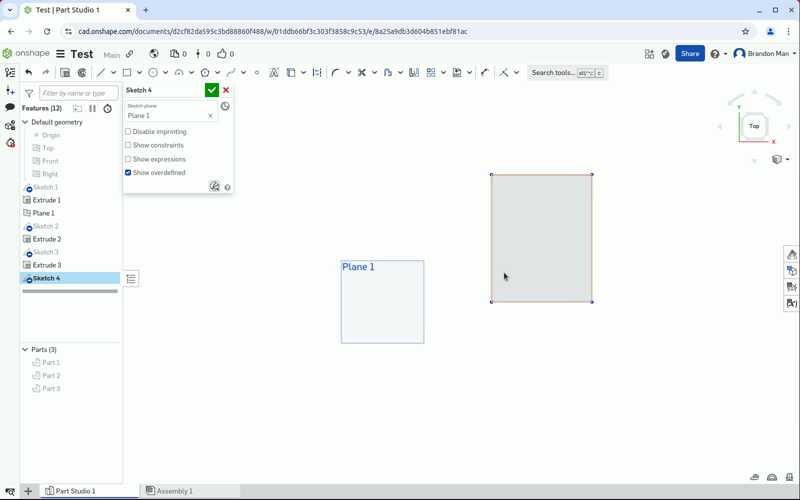
scroll(6)
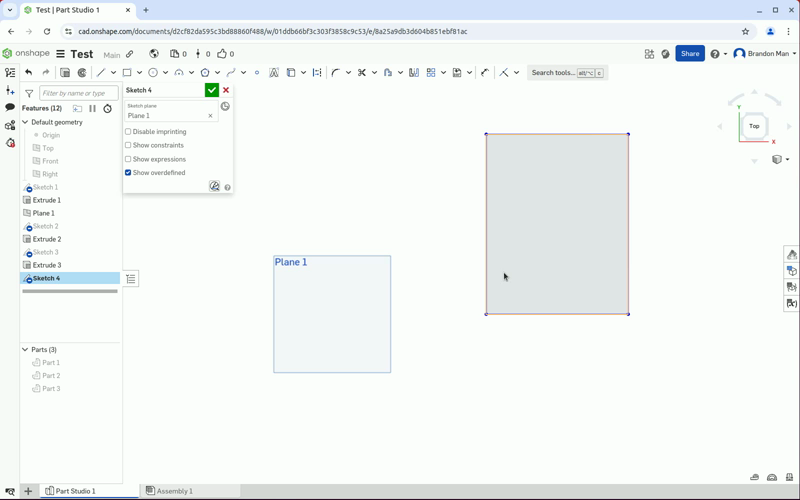
scroll(6)
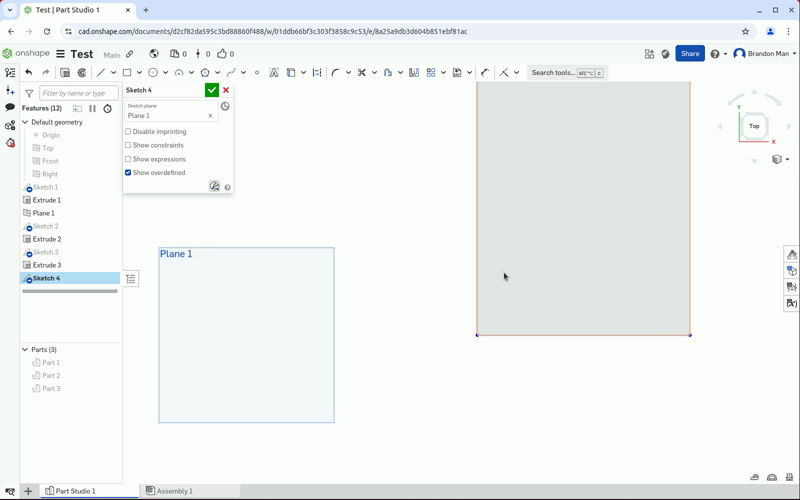
scroll(6)
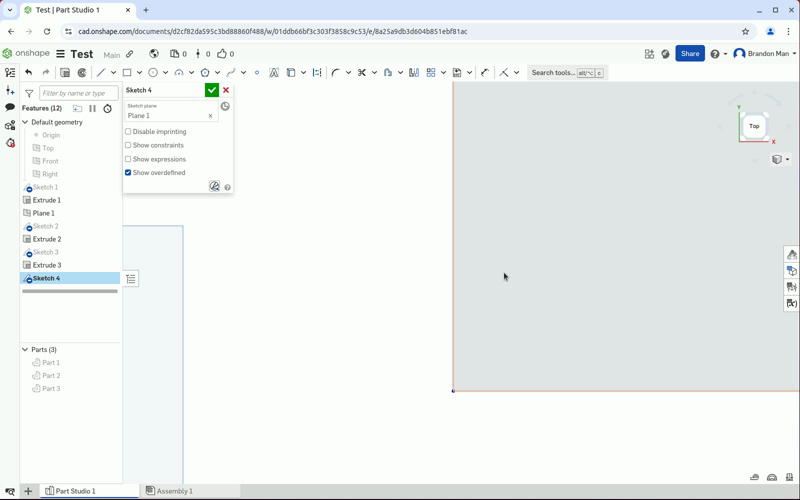
click(504, 272)
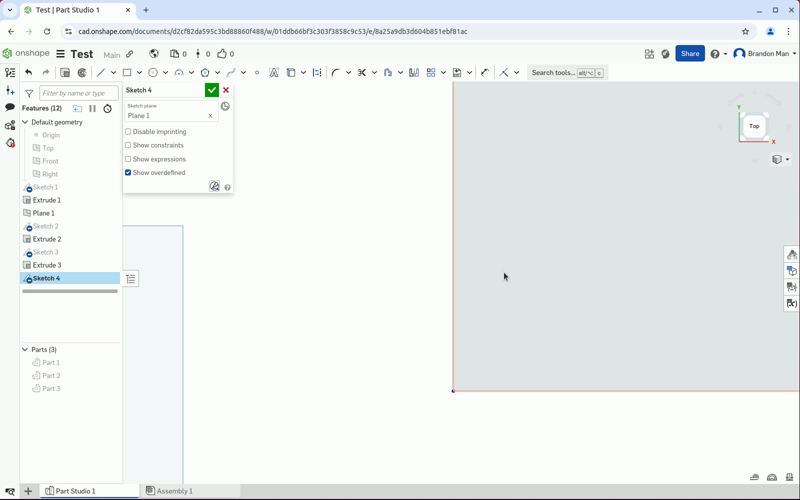
scroll(-6)
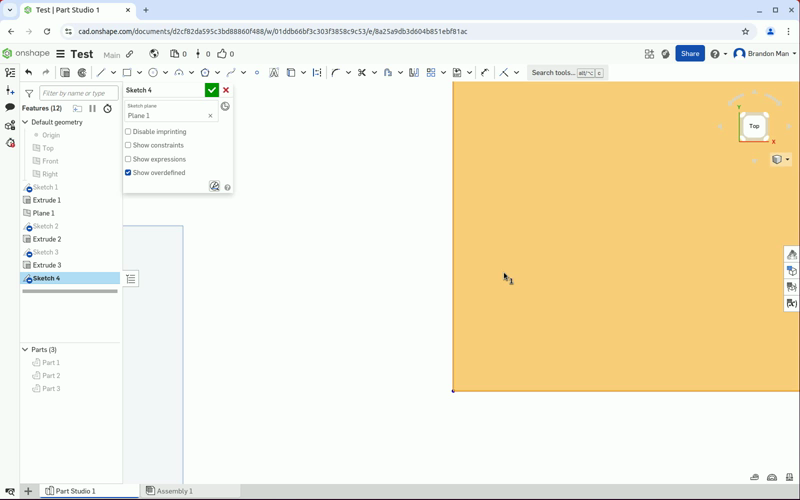
scroll(-6)
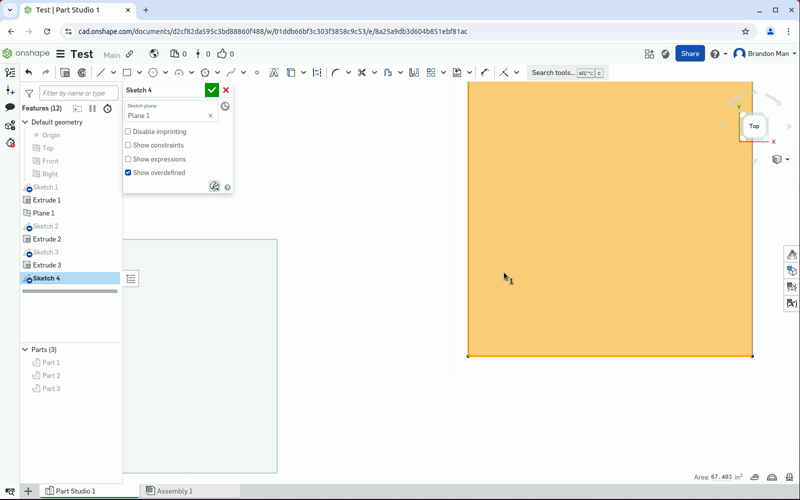
scroll(-6)
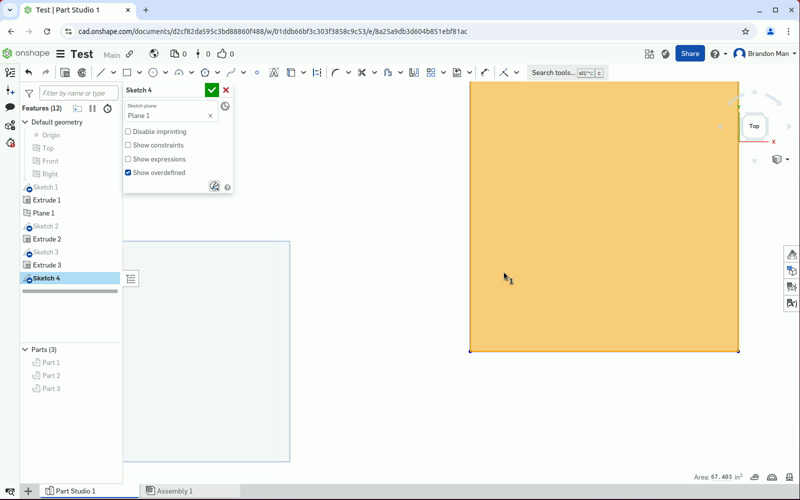
scroll(-6)
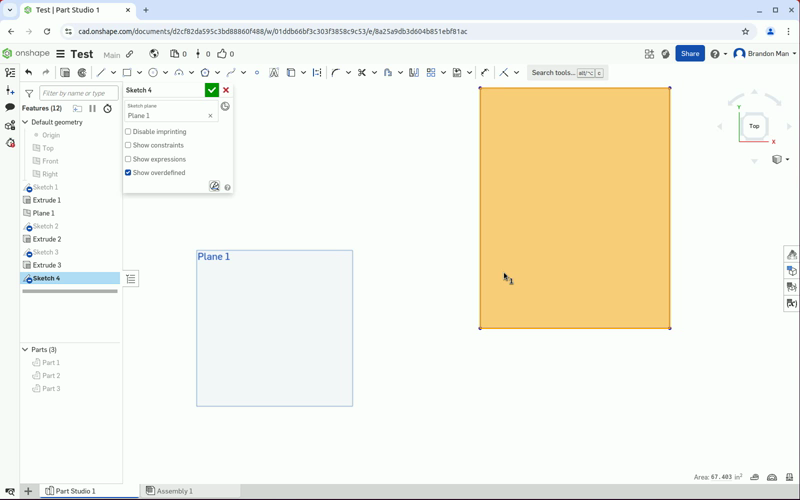
scroll(-6)
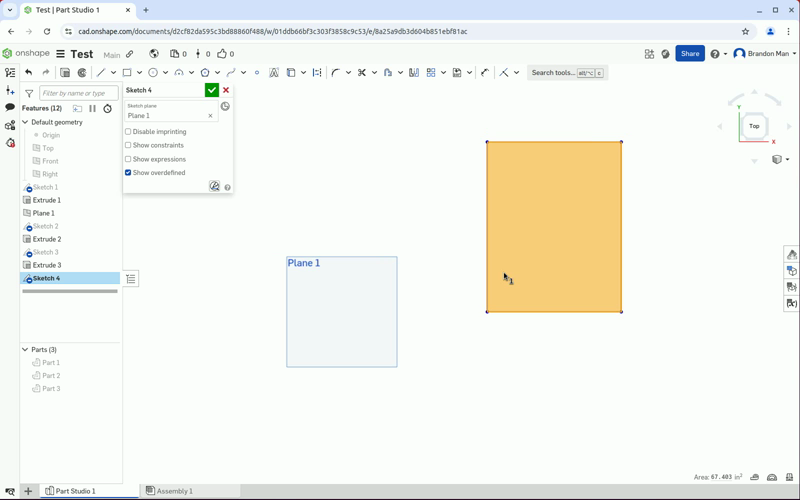
scroll(-6)
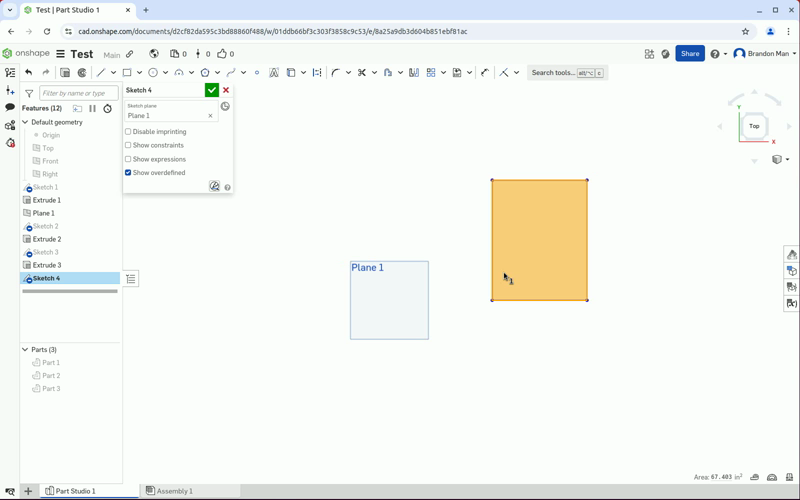
scroll(-6)
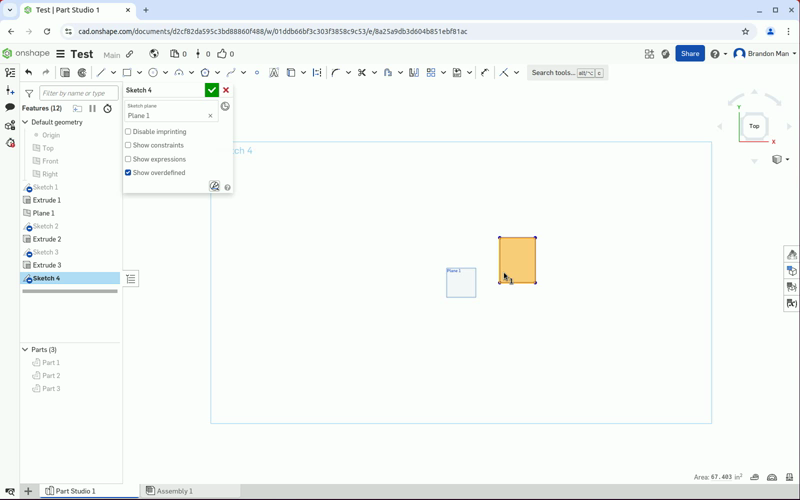
mouse_move(73, 352)
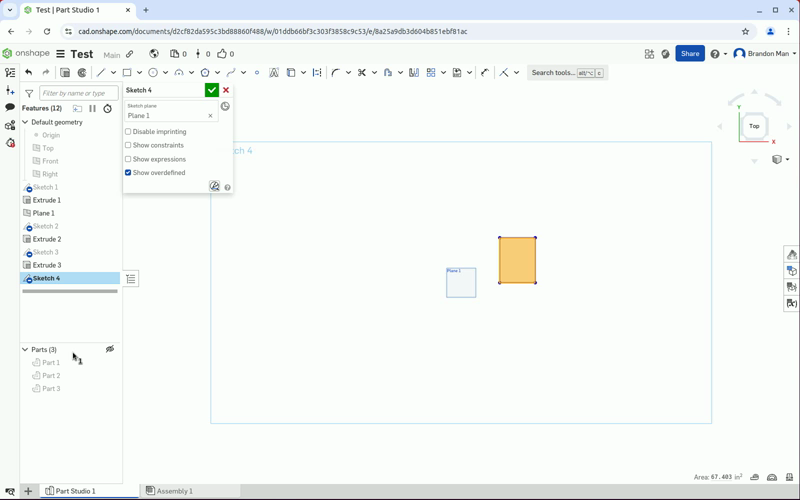
key(shift+y)
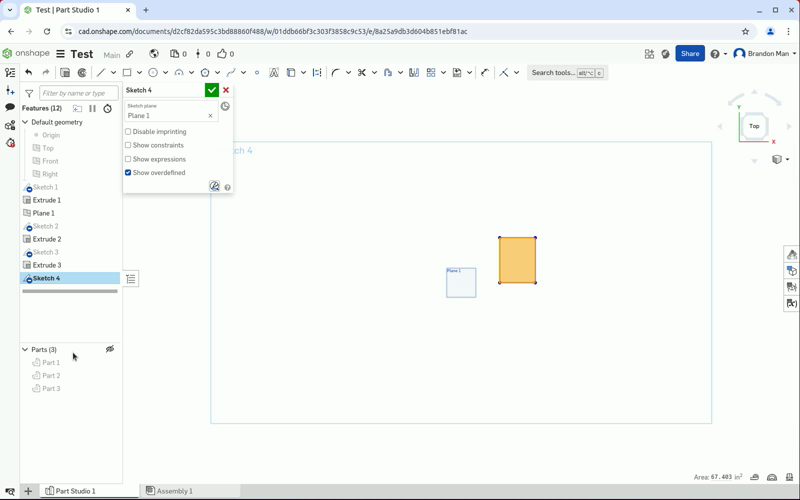
key(shift+e)
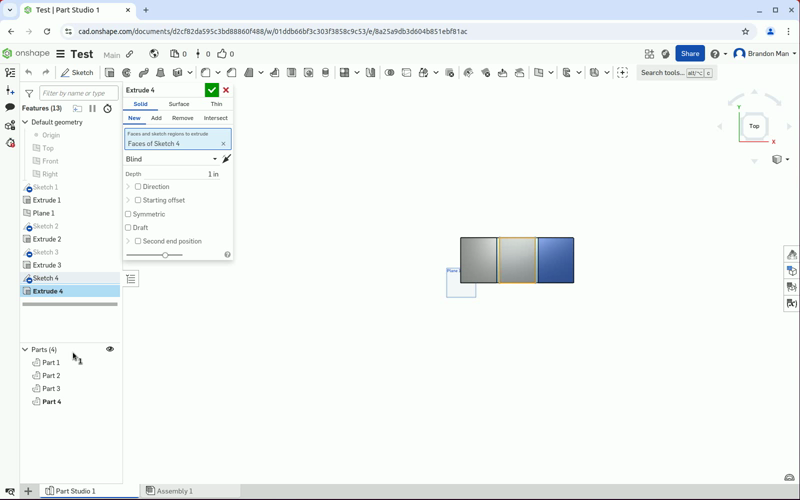
mouse_move(143, 106)
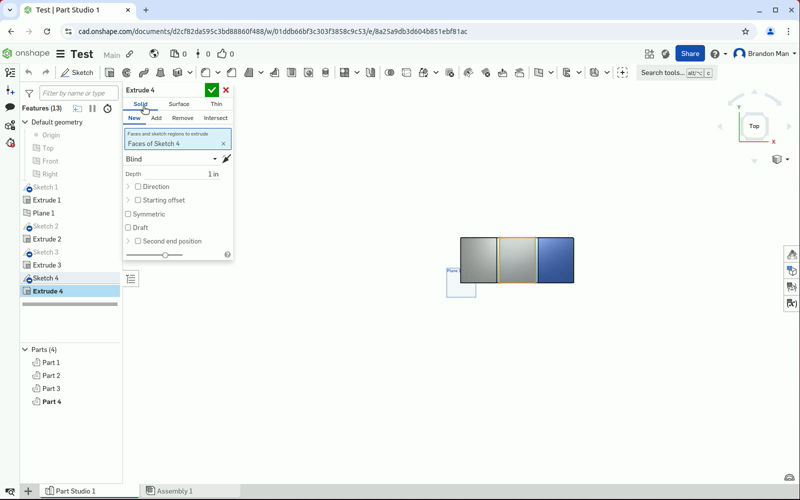
click(143, 106)
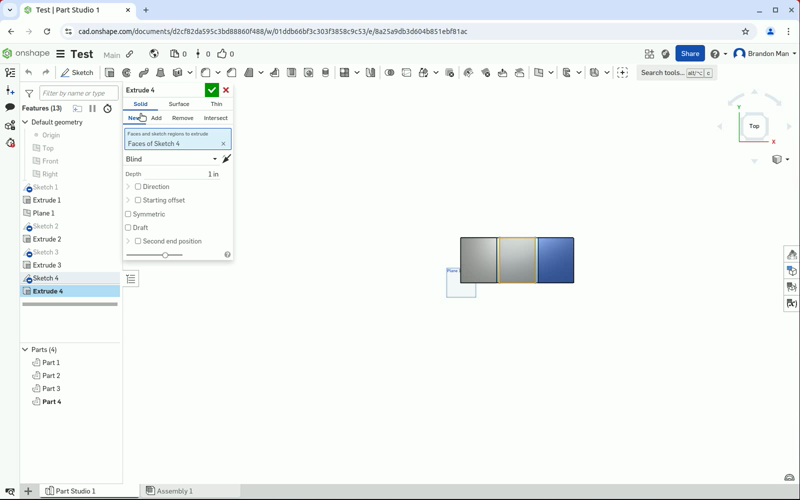
mouse_move(137, 120)
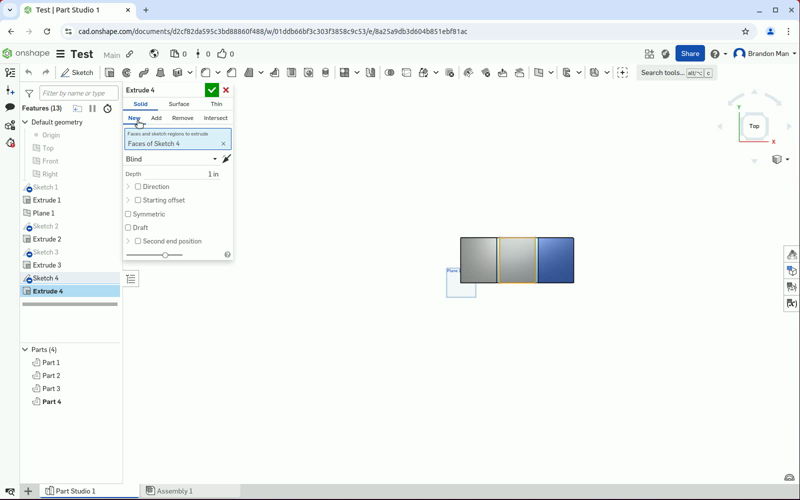
click(137, 120)
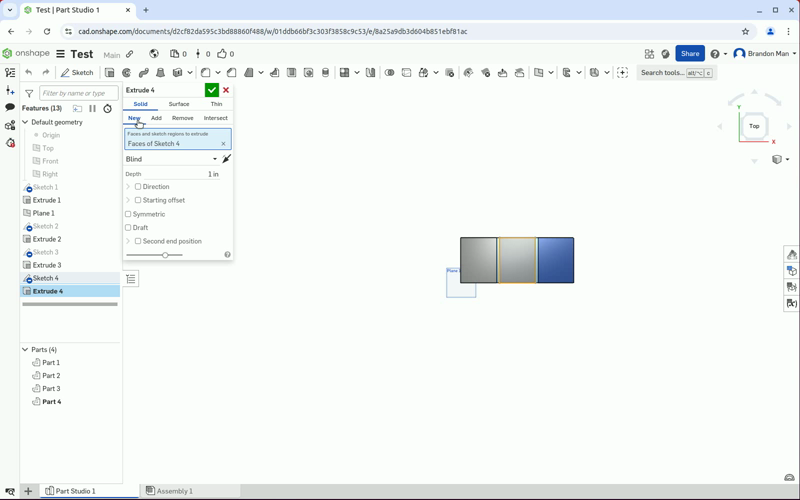
key(tab, 4)
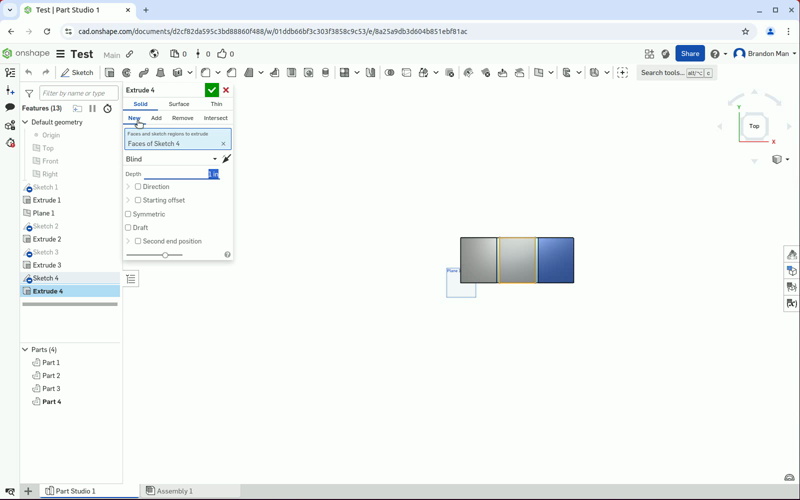
text(1.204)
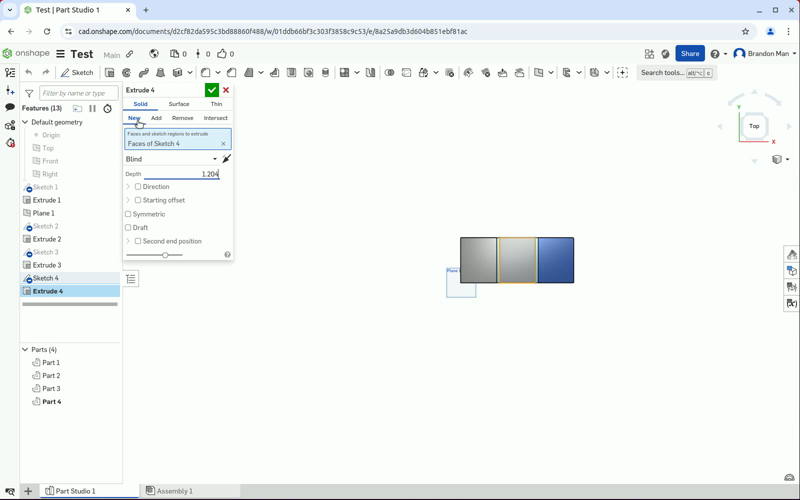
key(enter)
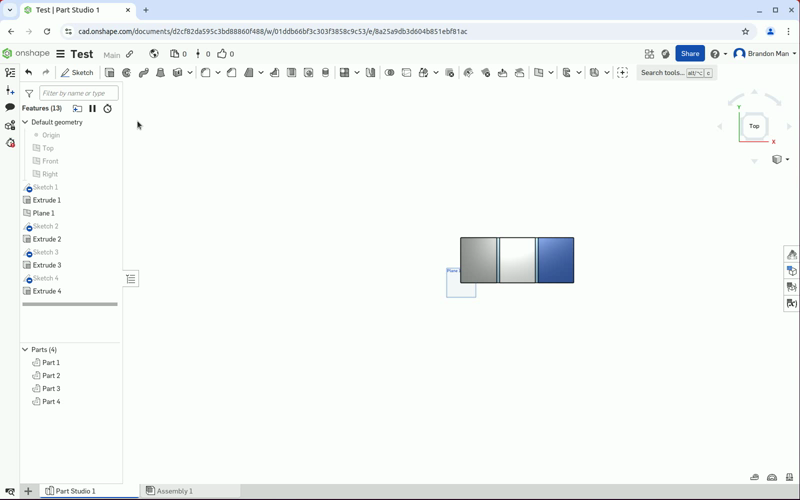
key(shift+h)
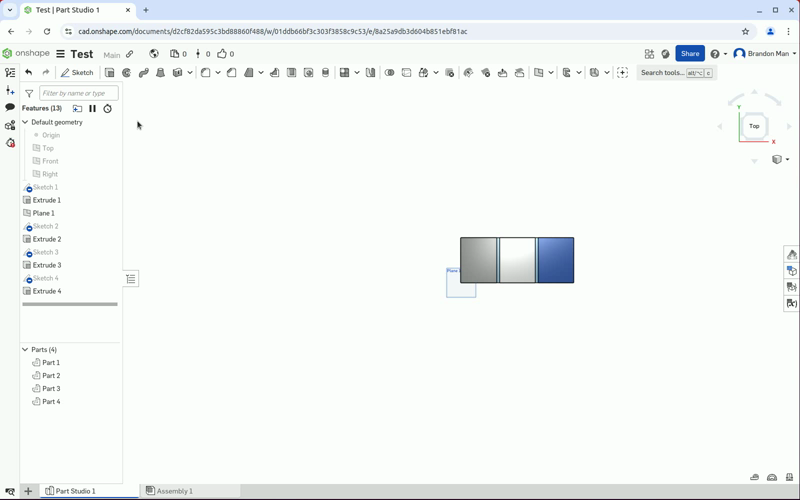
key(shift+h)
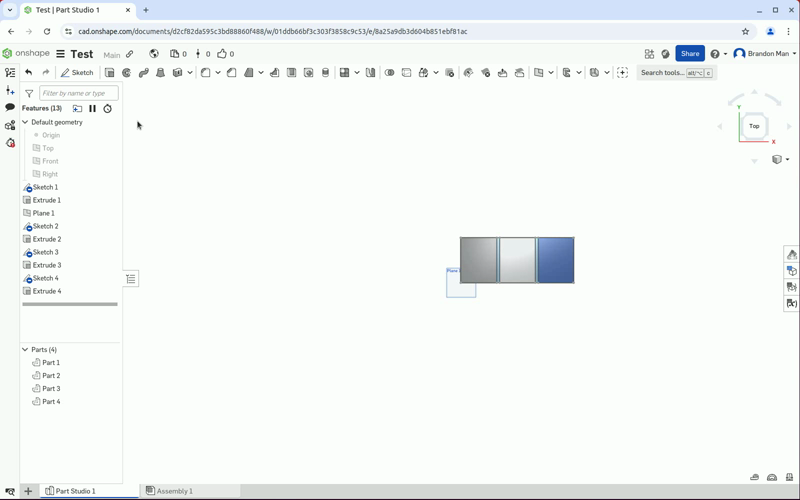
key(shift+7)
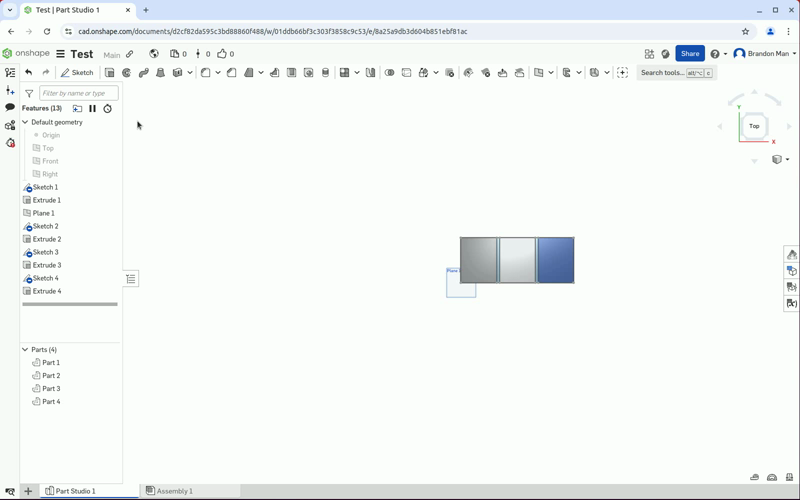
key(up, 3)
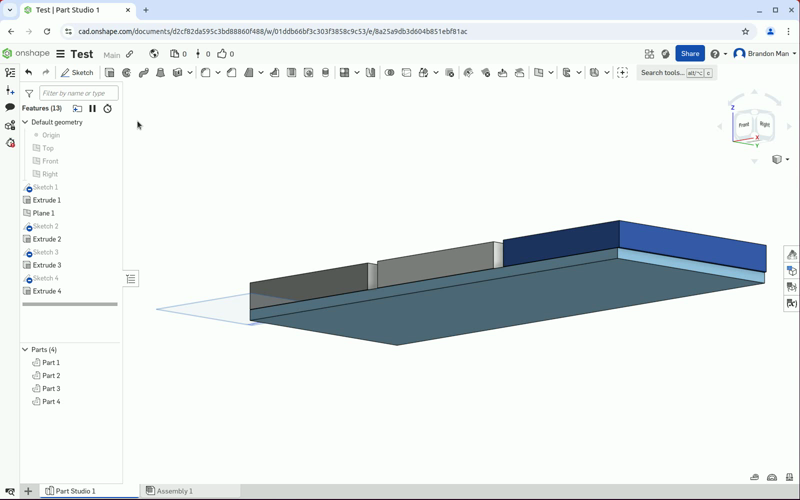
key(left, 3)
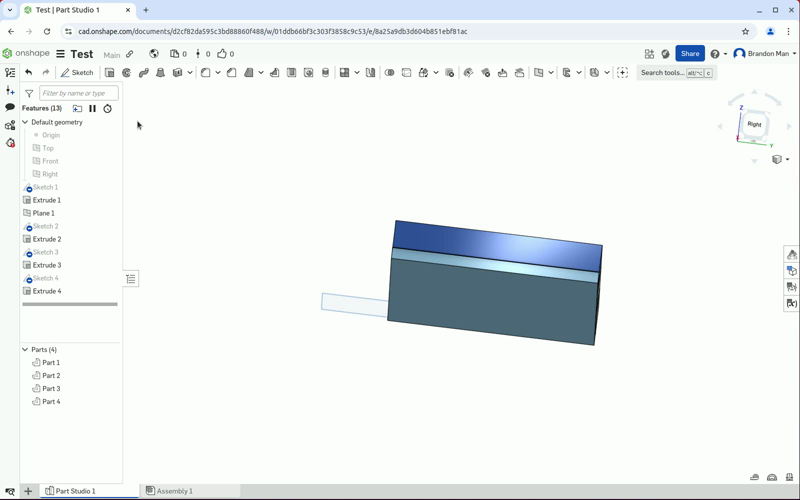
key(right, 3)
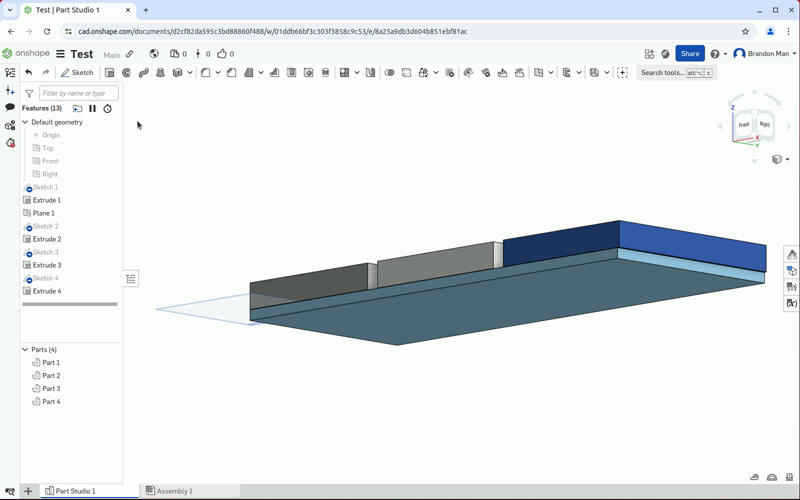
key(down, 3)
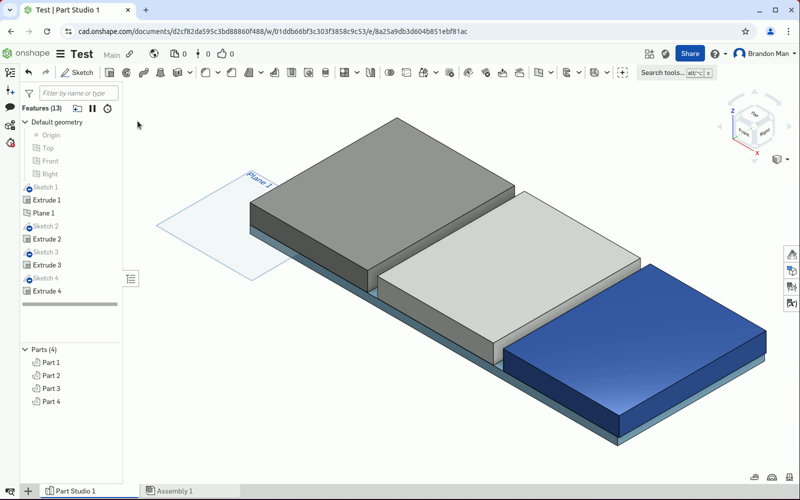
mouse_move(73, 189)
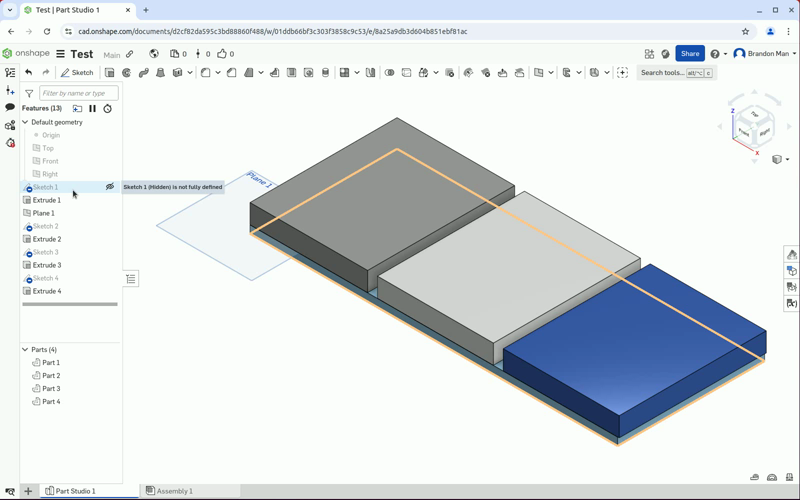
click(73, 189)